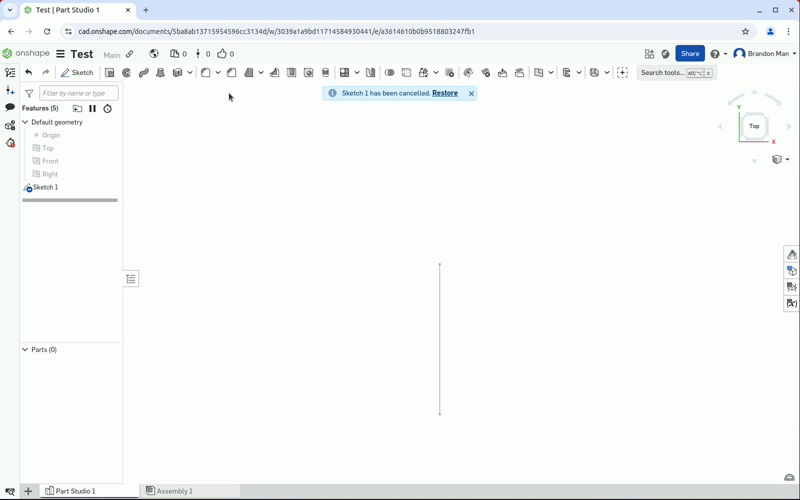
key(shift+h)
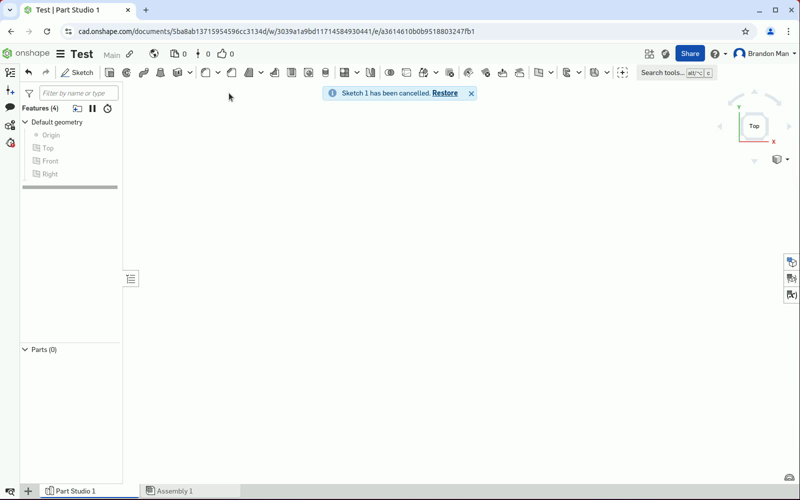
mouse_move(73, 352)
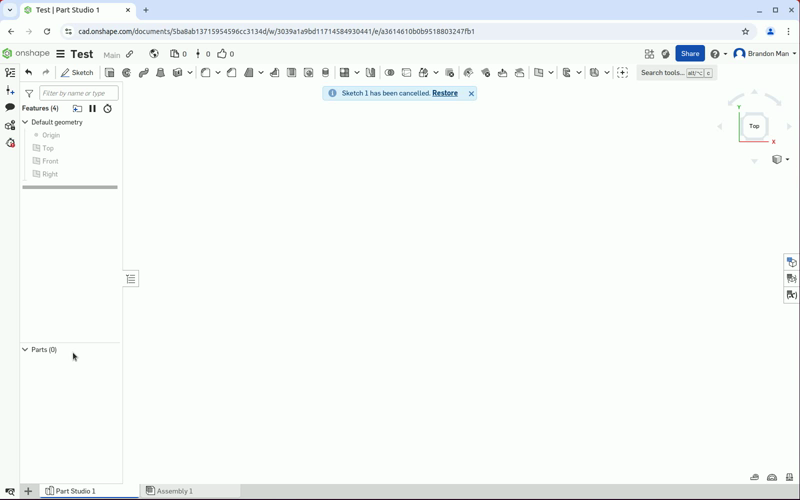
key(y)
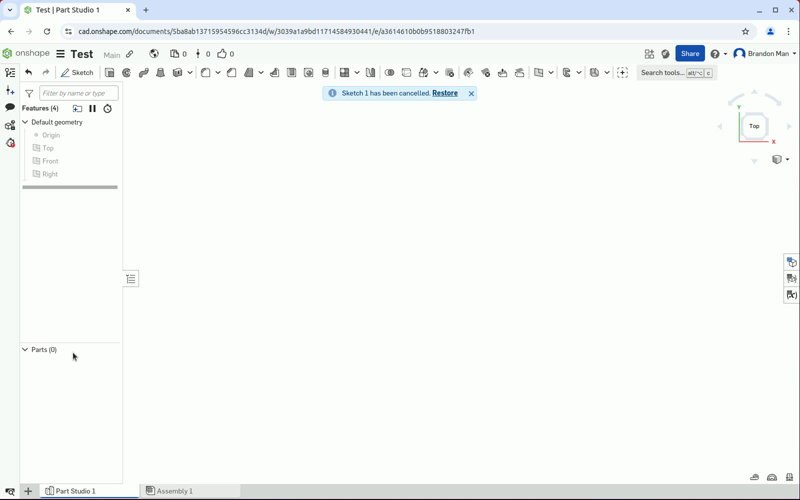
key(shift+p)
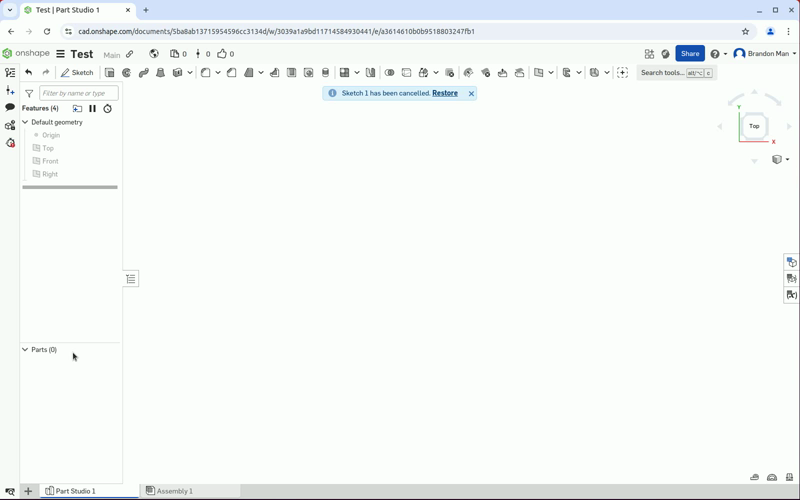
key(space)
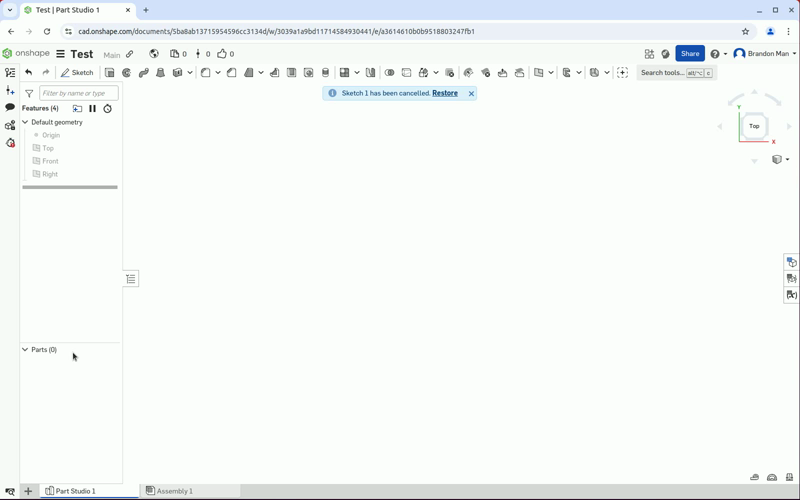
key_down(shift)
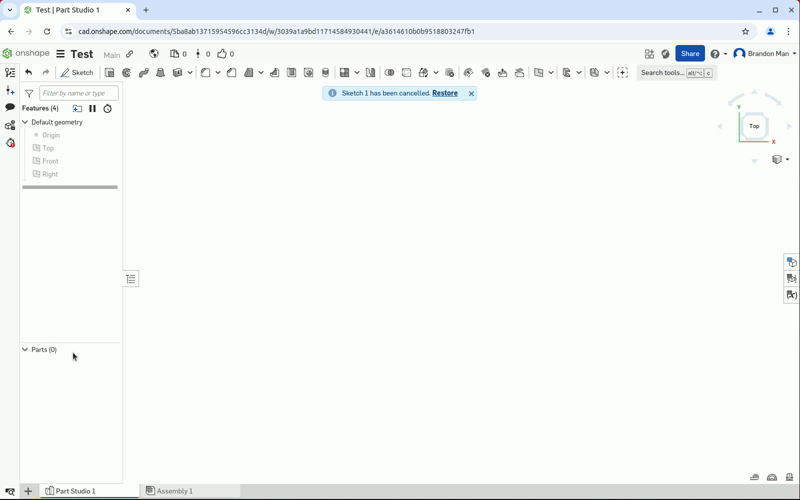
key(up)
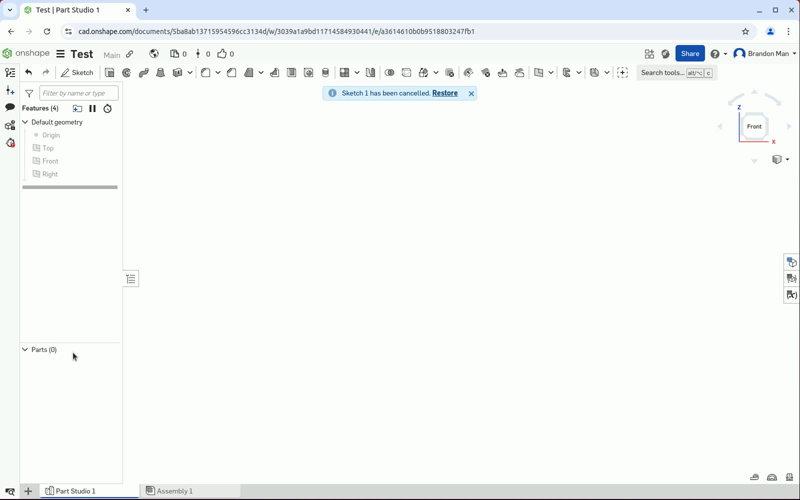
key_up(shift)
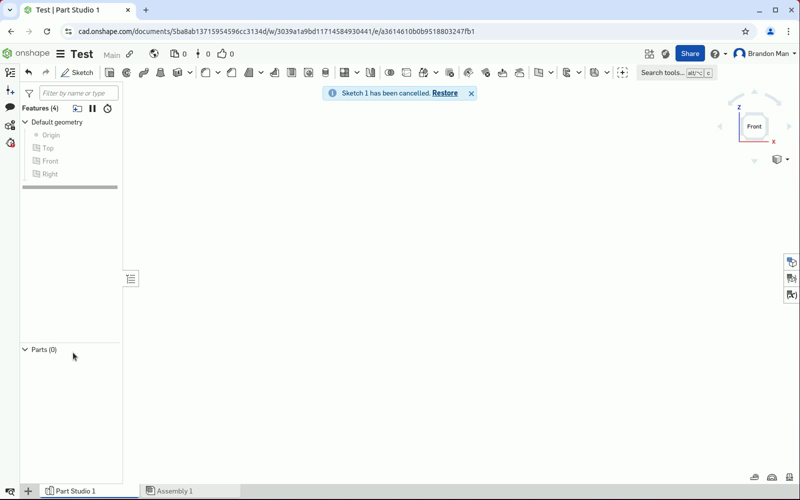
mouse_move(73, 352)
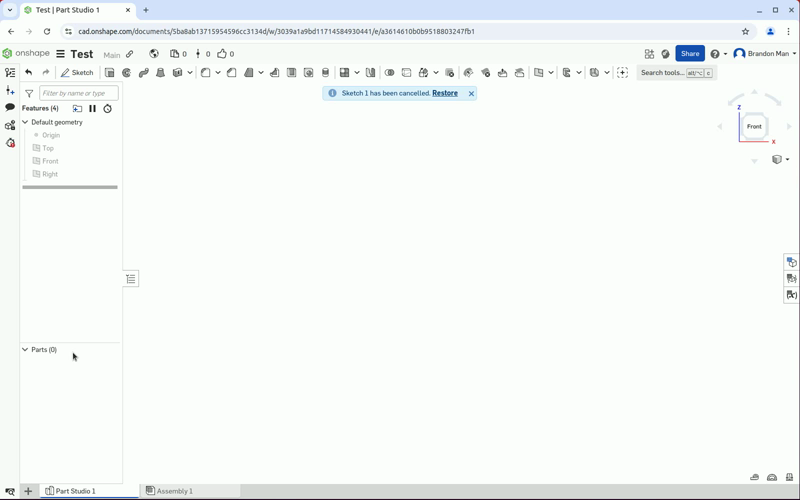
key(shift+y)
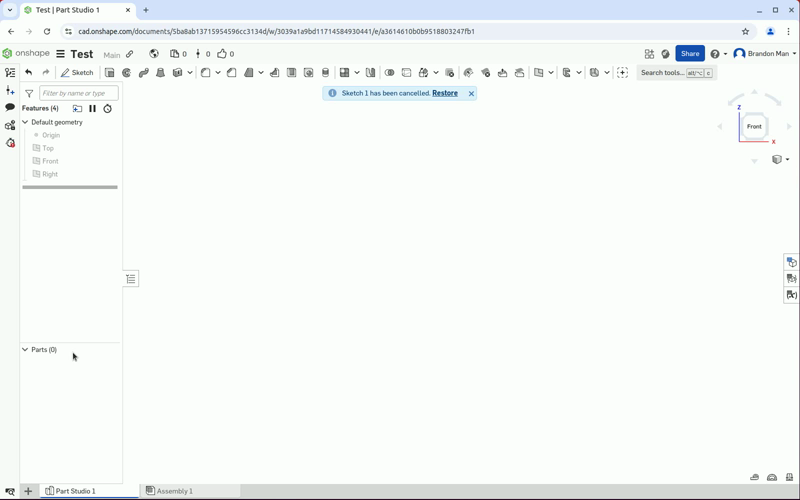
key(shift+s)
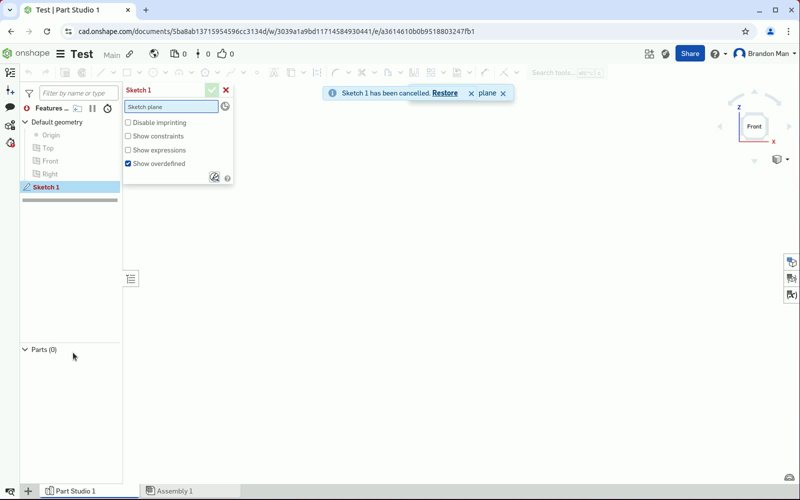
mouse_move(73, 163)
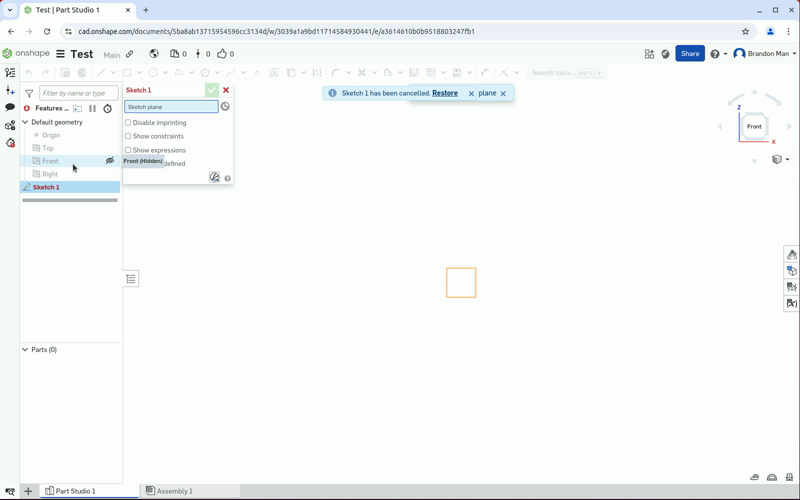
click(73, 163)
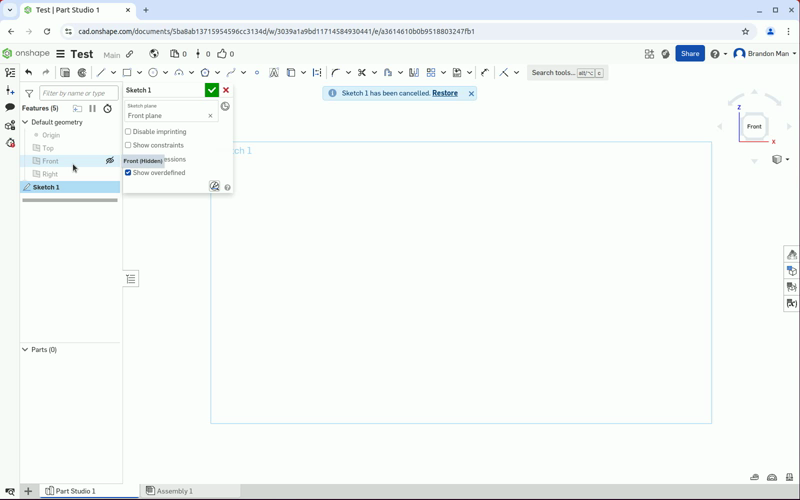
mouse_move(73, 352)
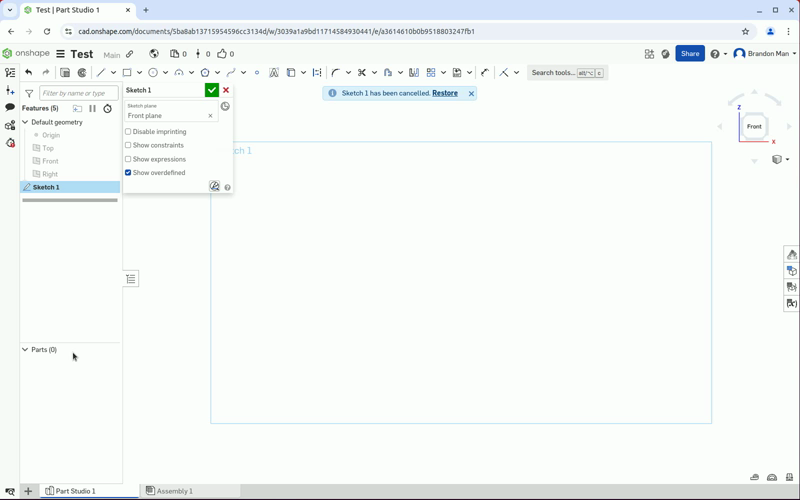
key(y)
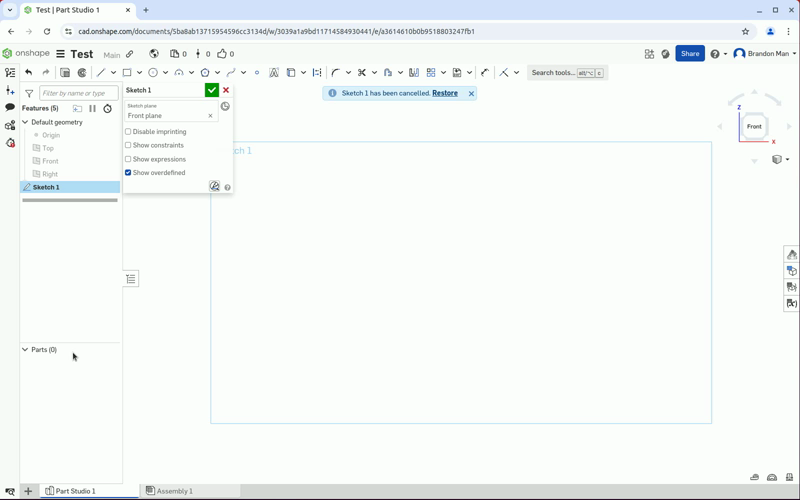
key(l)
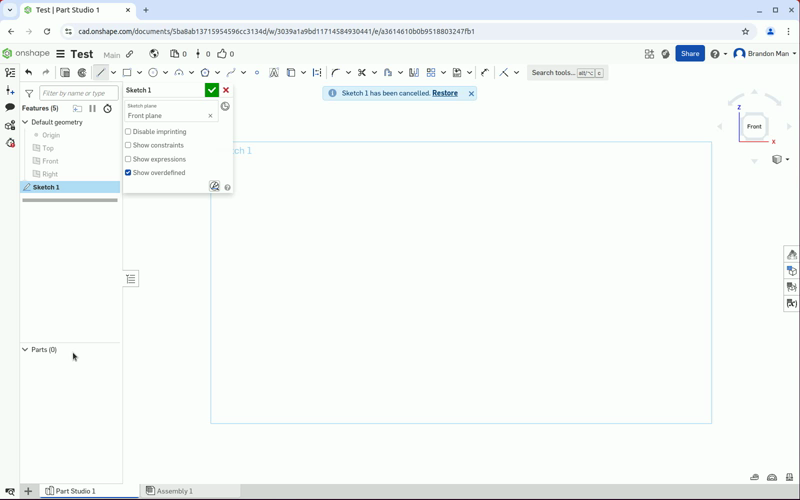
key_down(shift)
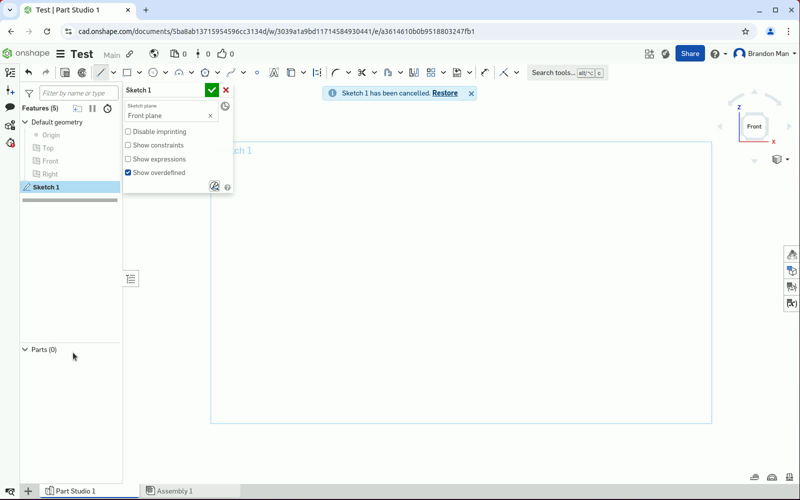
mouse_move(378, 325)
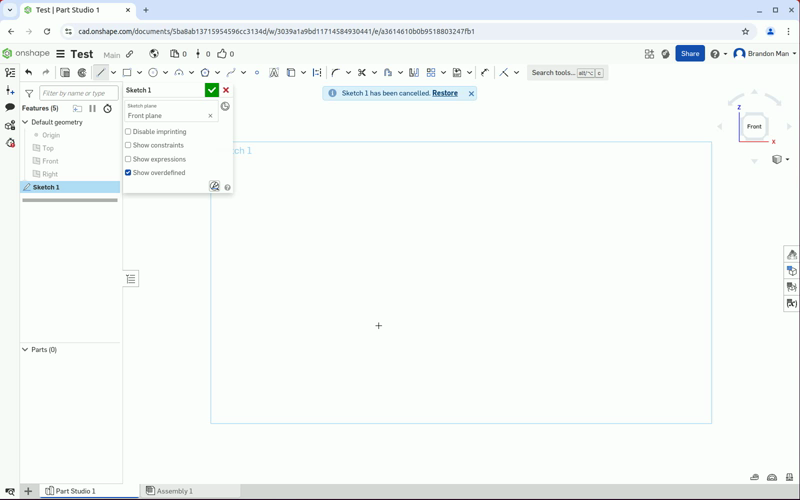
click(378, 325)
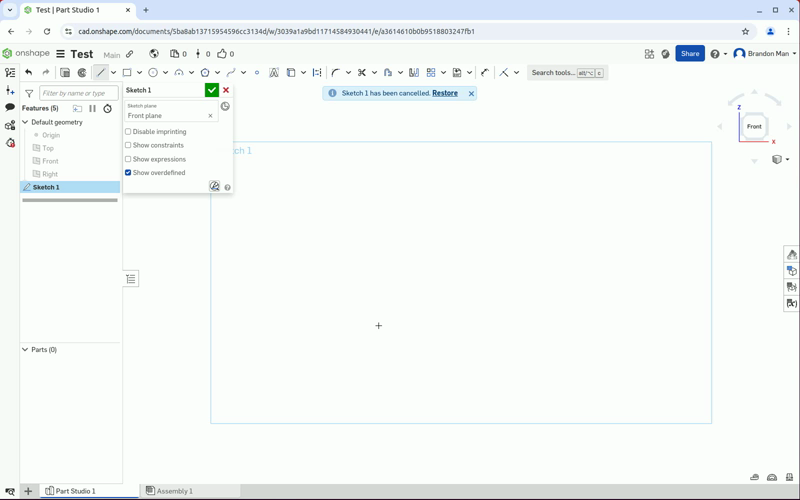
key_up(shift)
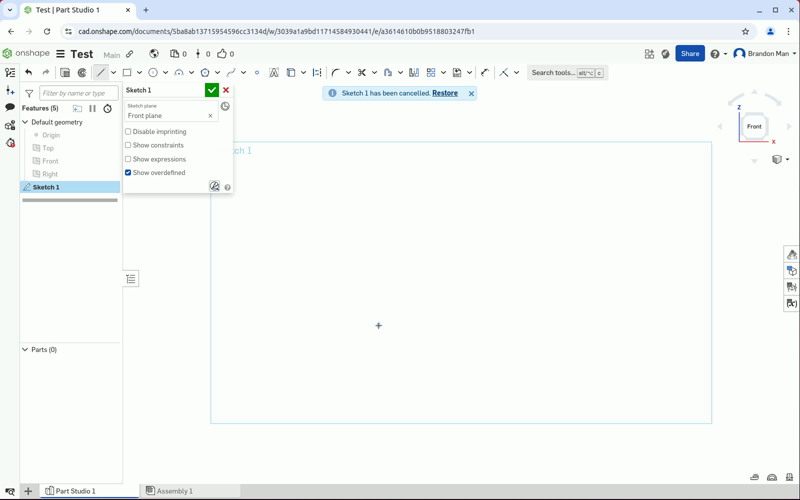
key_down(shift)
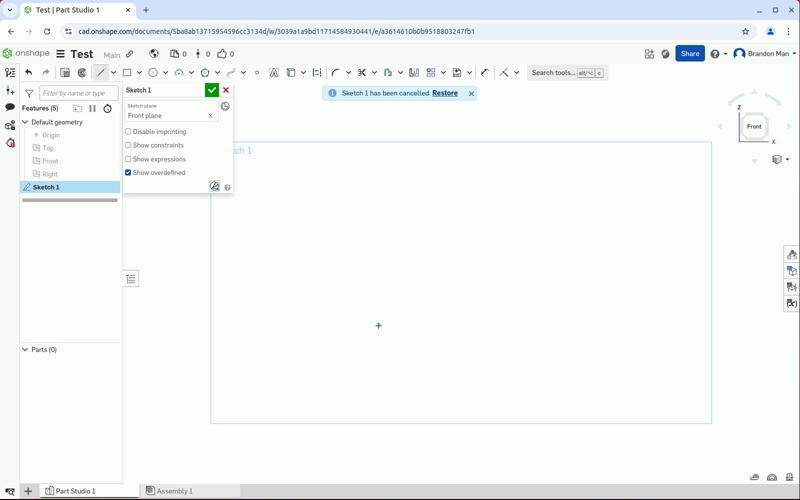
mouse_move(572, 325)
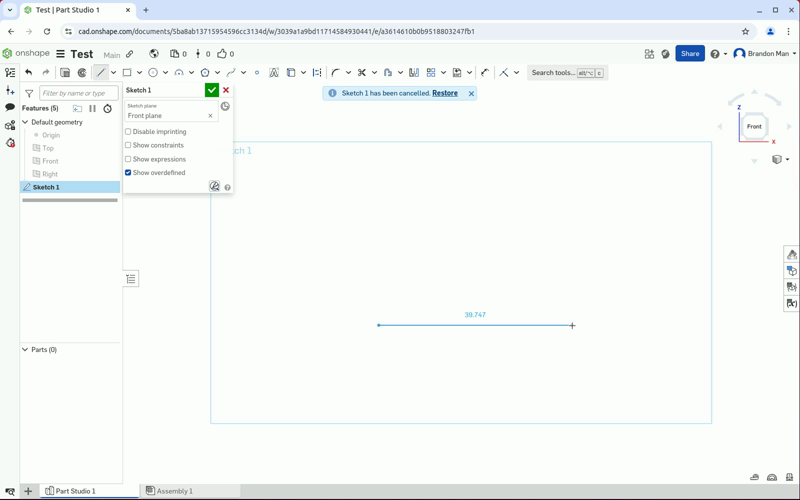
click(572, 325)
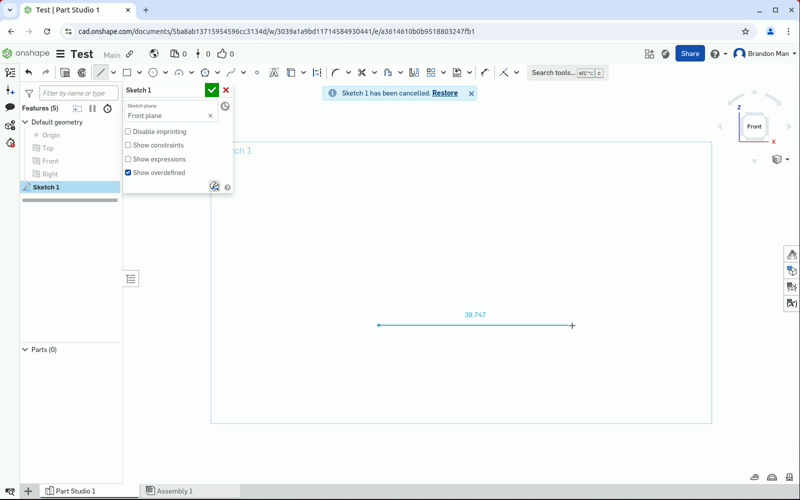
key_up(shift)
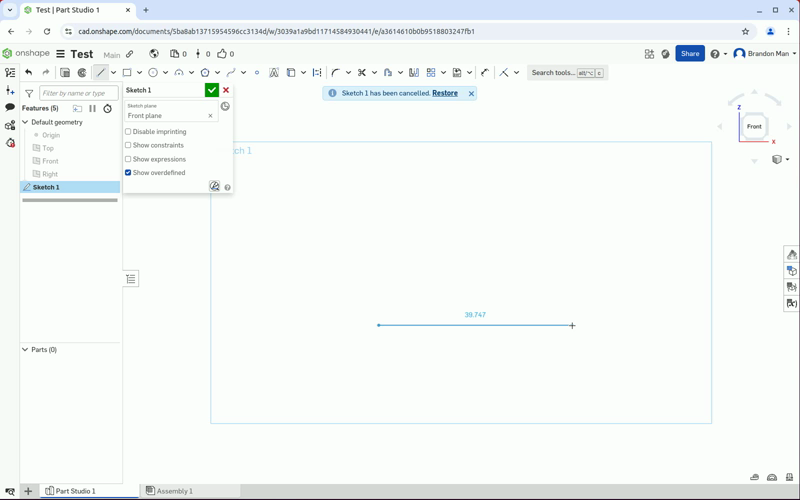
key_down(shift)
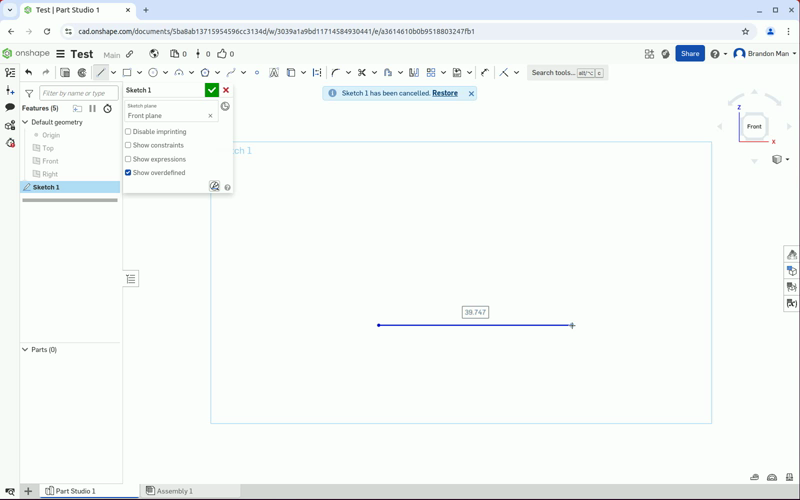
mouse_move(572, 227)
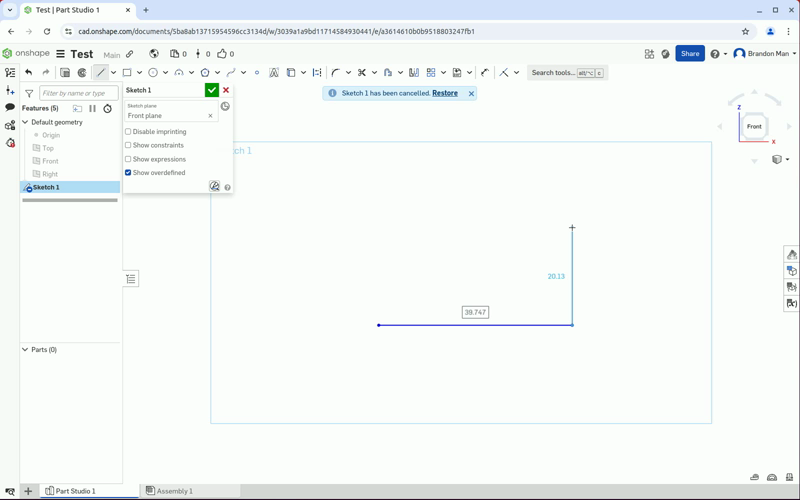
click(572, 227)
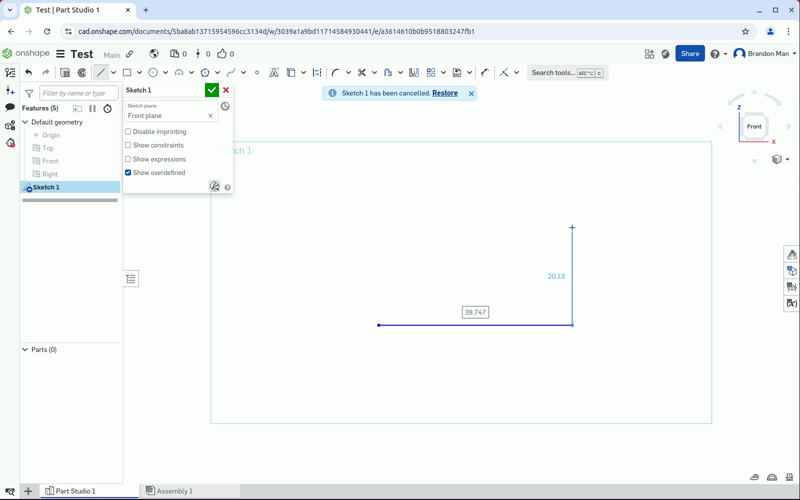
key_up(shift)
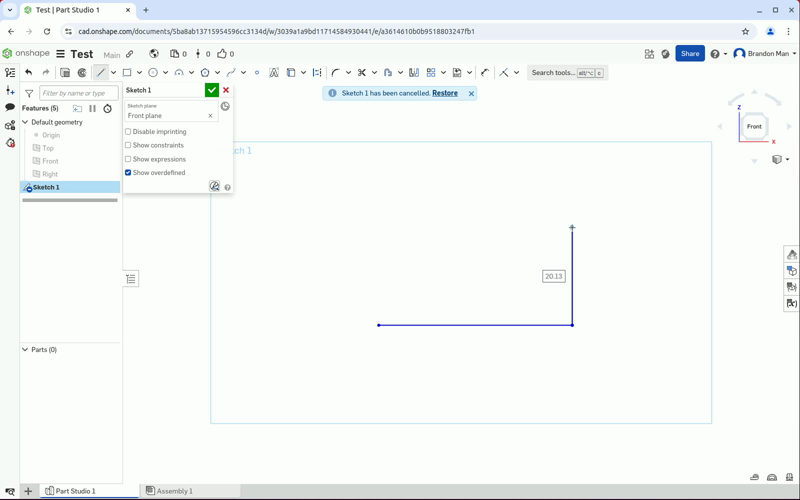
key_down(shift)
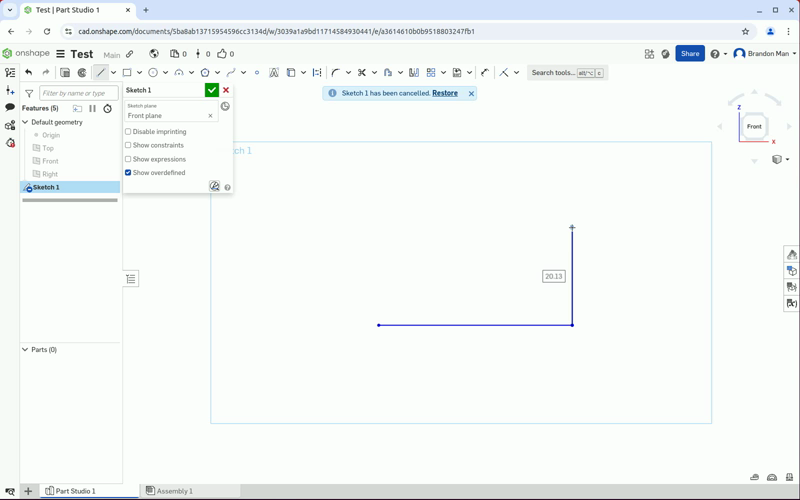
mouse_move(378, 227)
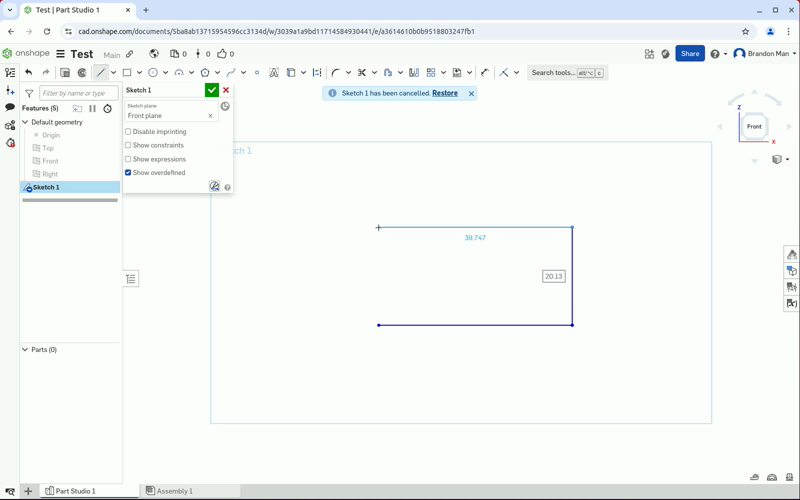
click(378, 227)
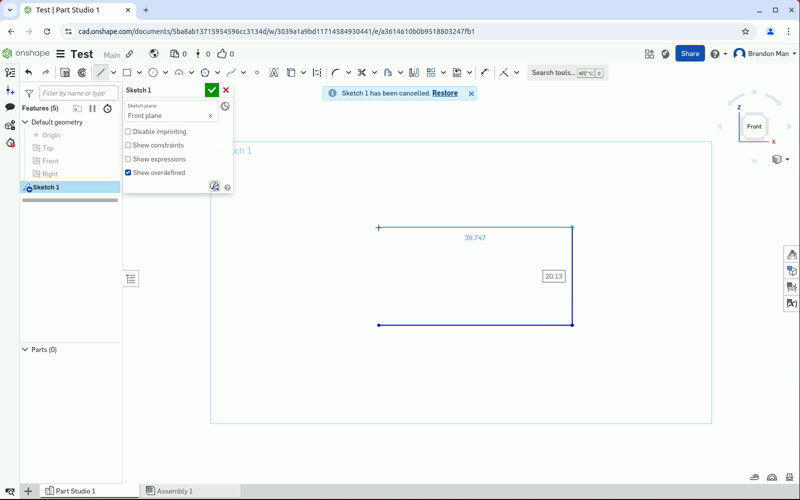
key_up(shift)
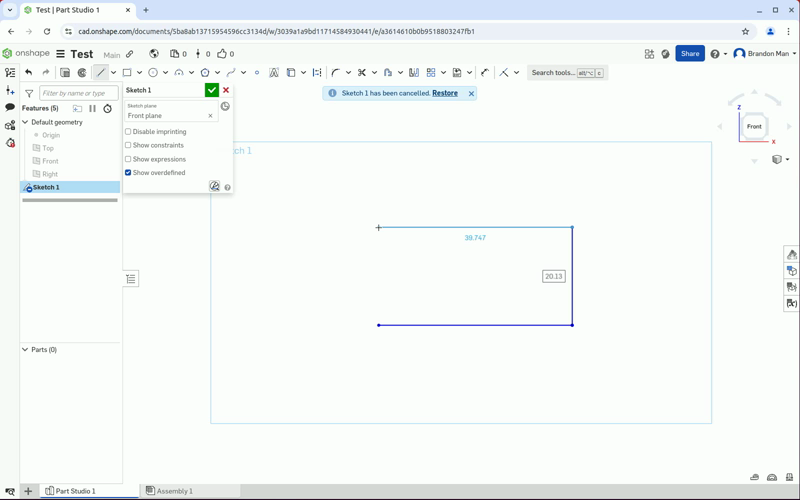
key_down(shift)
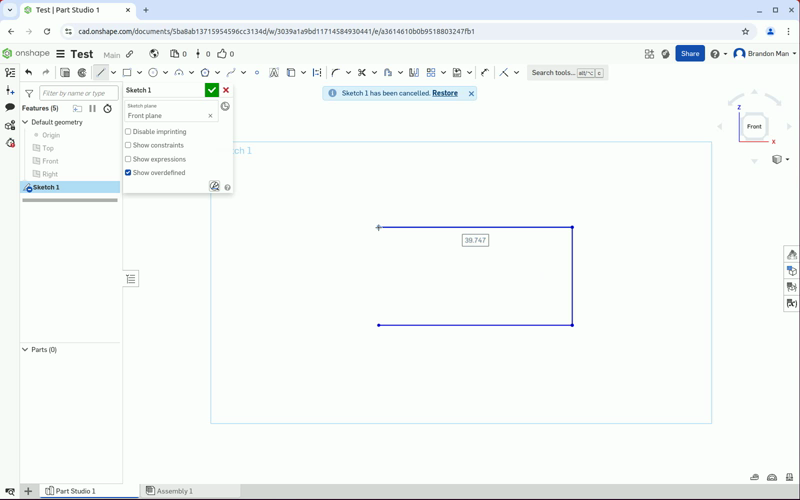
mouse_move(378, 325)
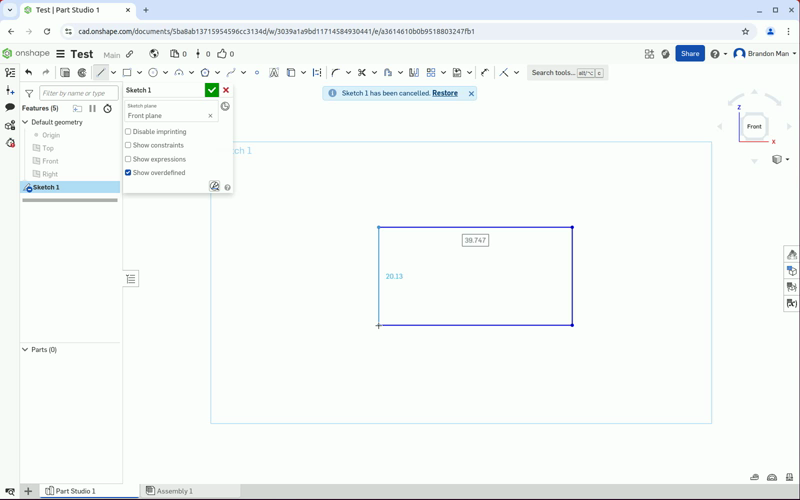
key_up(shift)
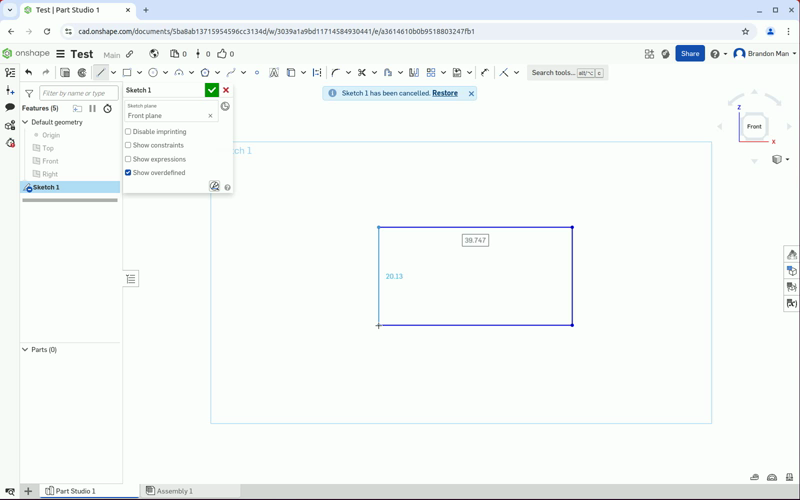
click(378, 325)
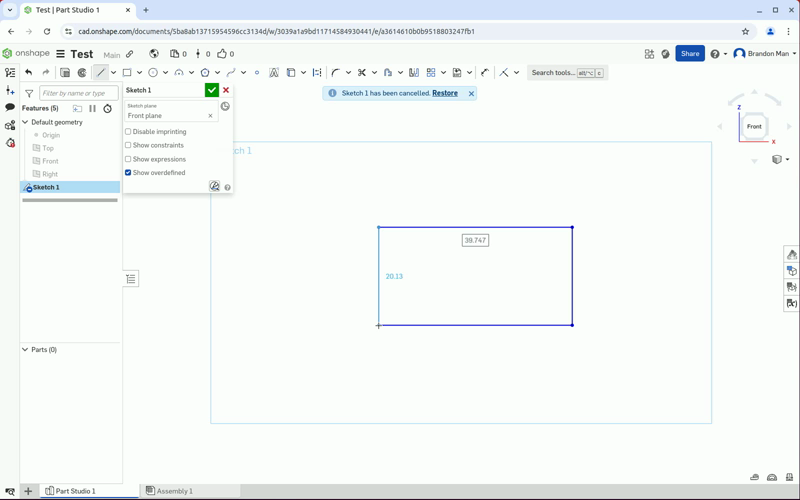
key(esc)
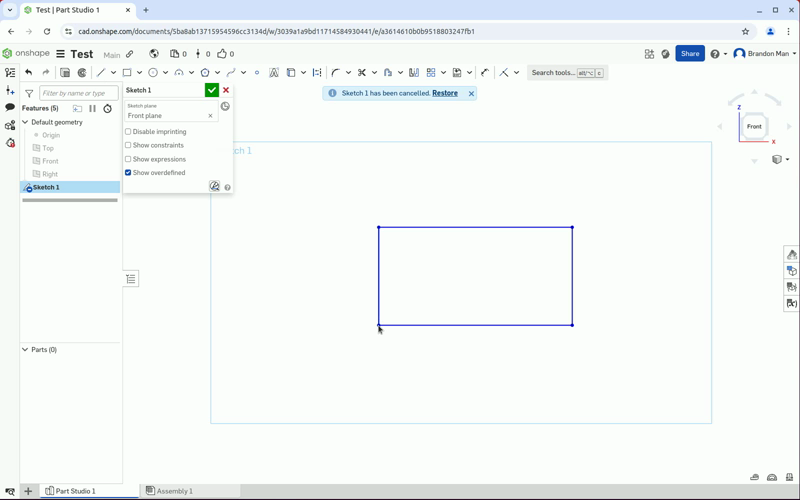
mouse_move(444, 253)
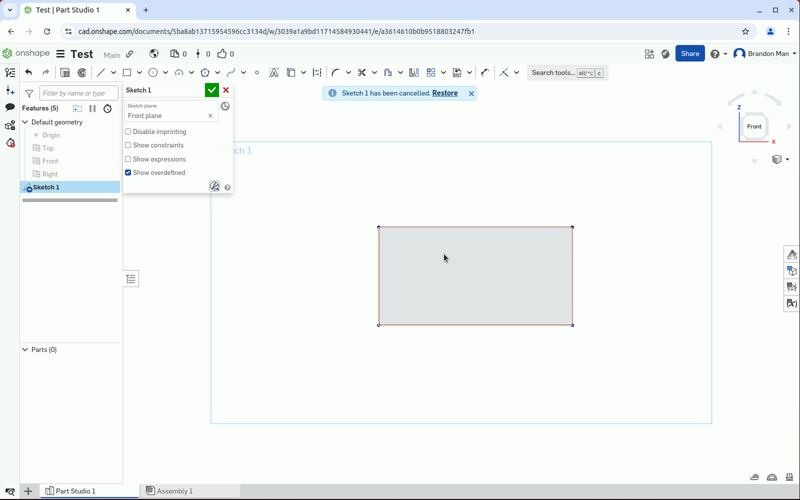
click(444, 253)
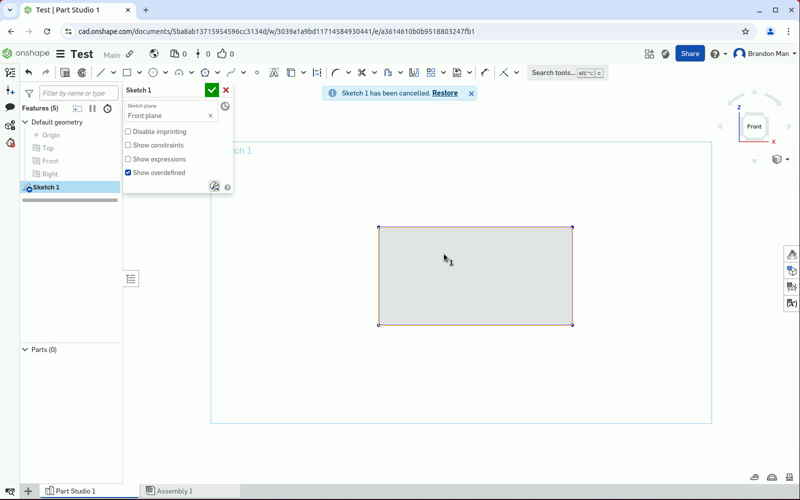
mouse_move(73, 352)
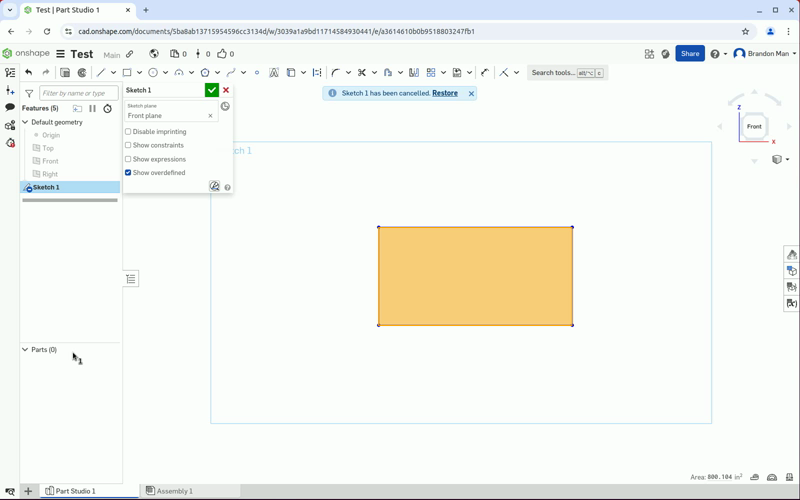
key(shift+y)
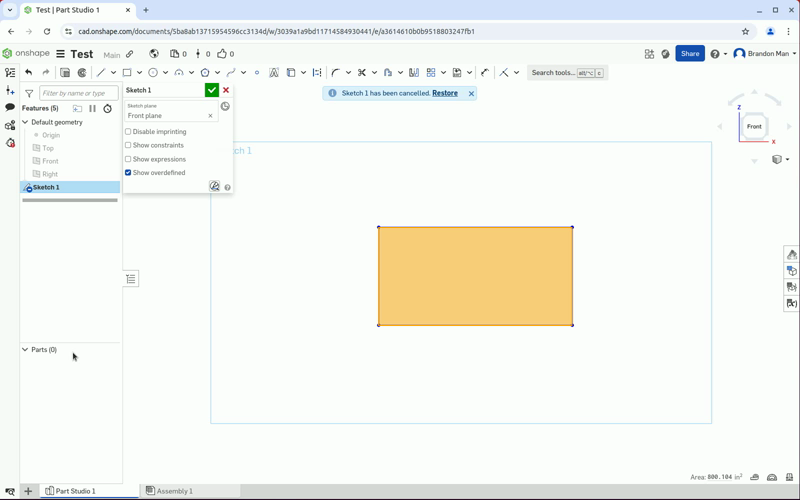
key(shift+e)
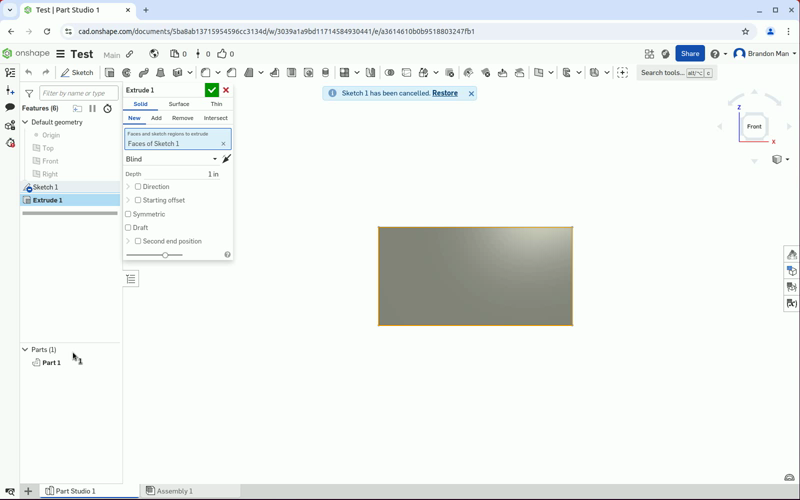
mouse_move(143, 106)
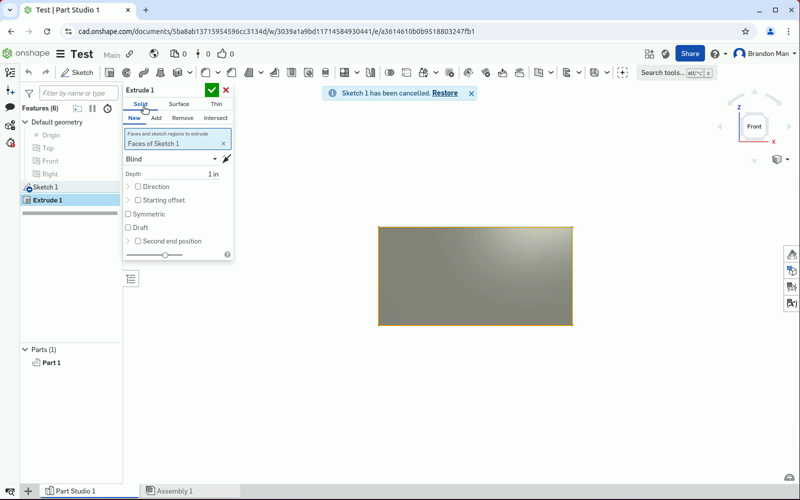
click(143, 106)
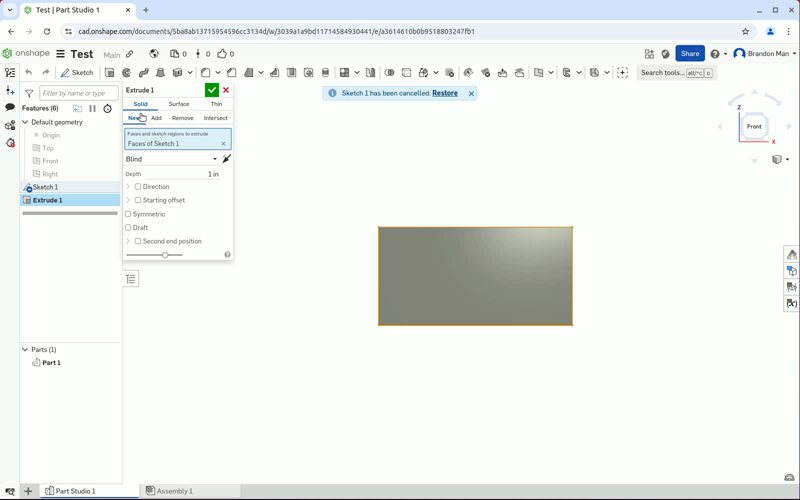
mouse_move(137, 120)
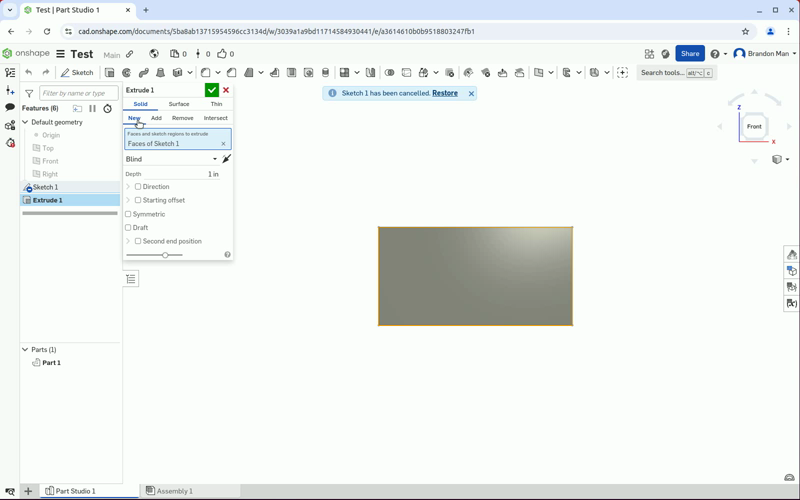
click(137, 120)
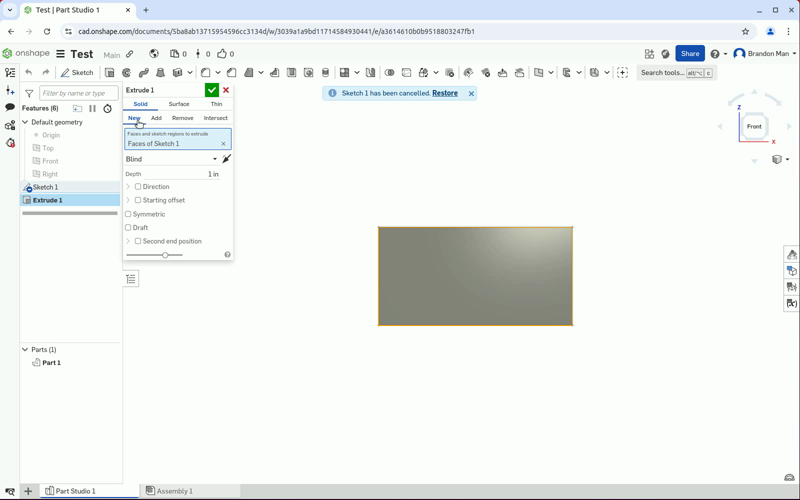
key(tab, 4)
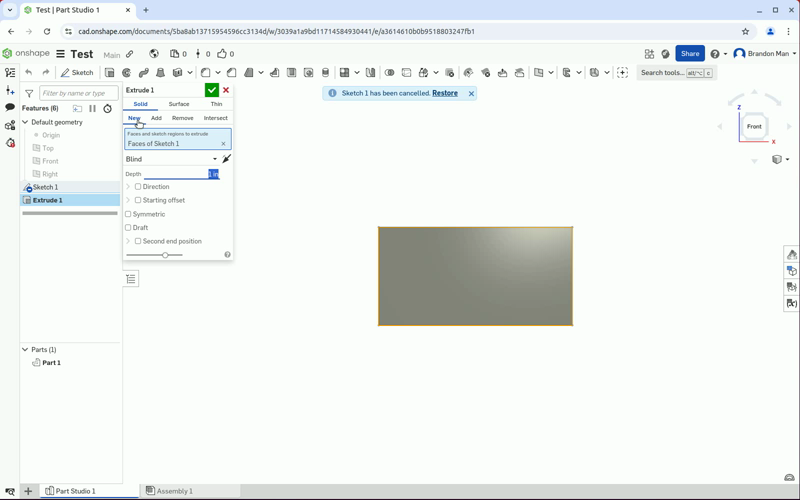
text(19.979)
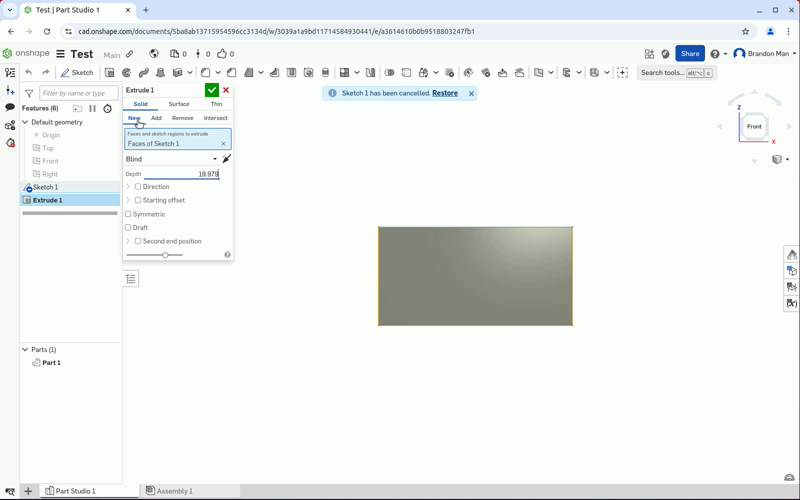
key(enter)
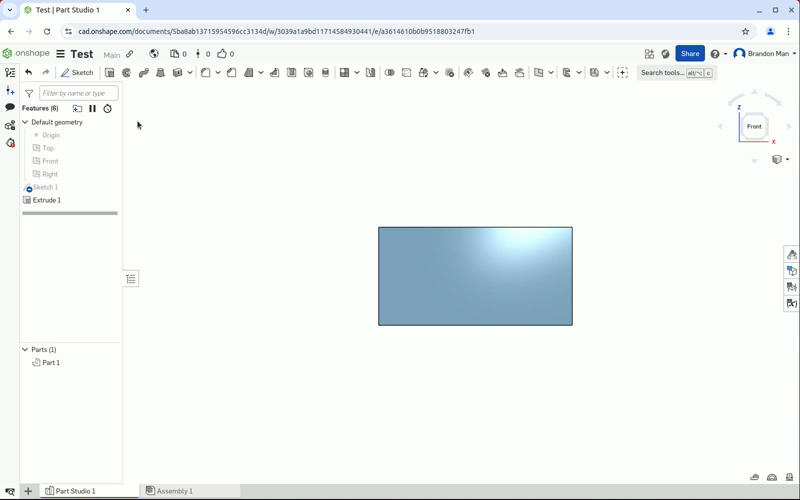
key(shift+h)
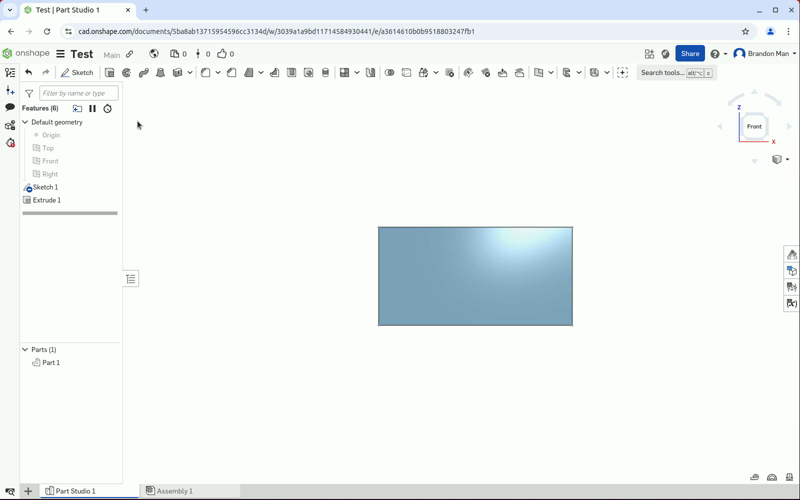
key(shift+h)
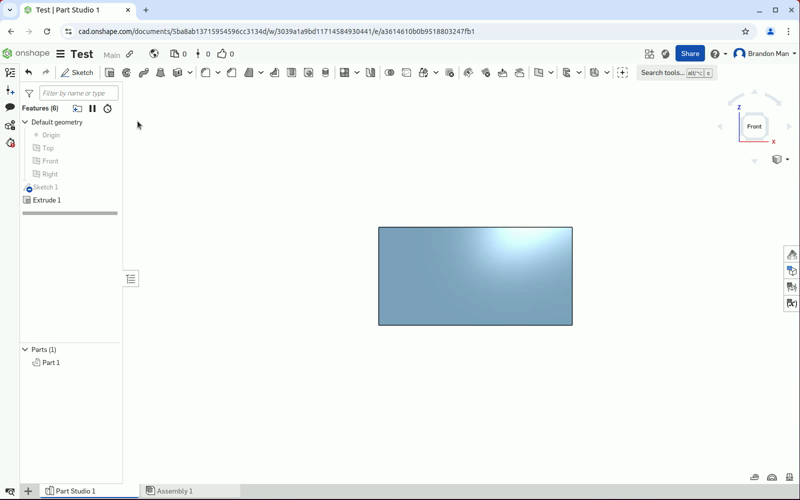
mouse_move(73, 189)
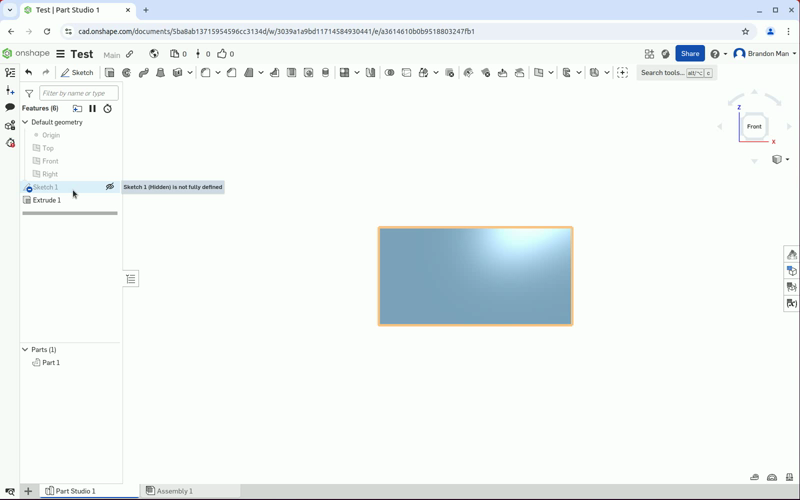
click(73, 189)
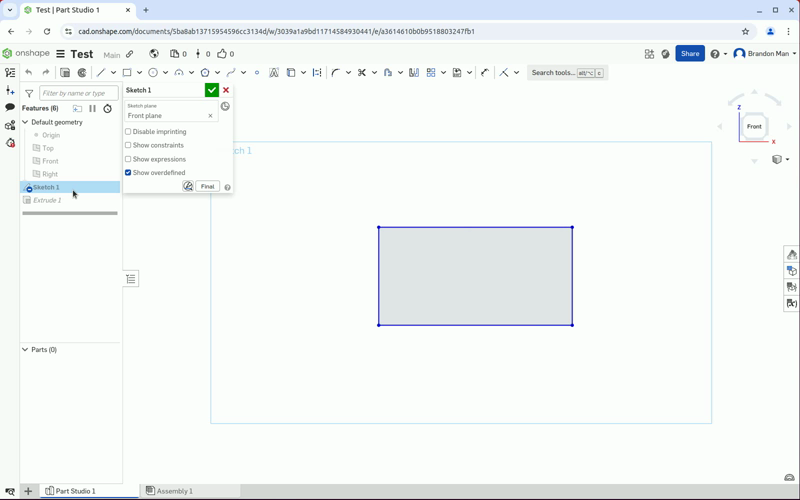
mouse_move(229, 92)
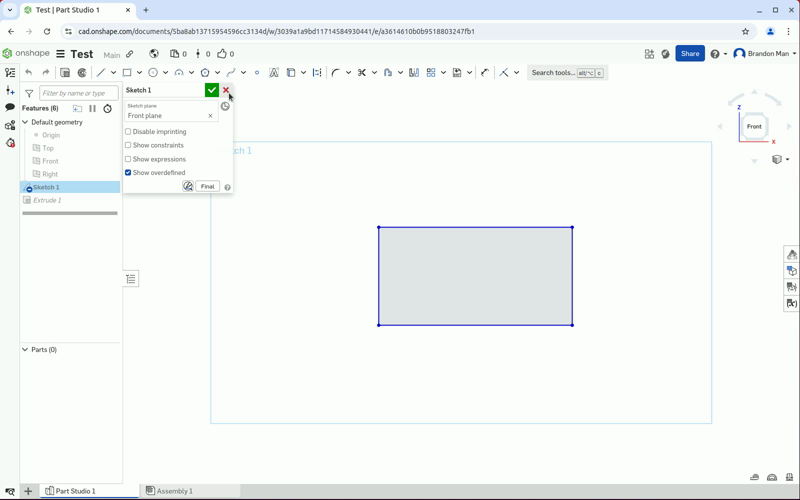
click(229, 92)
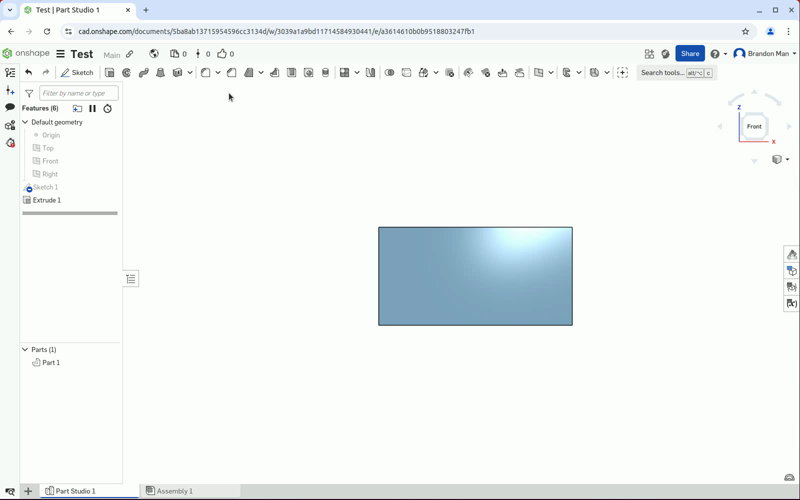
mouse_move(541, 75)
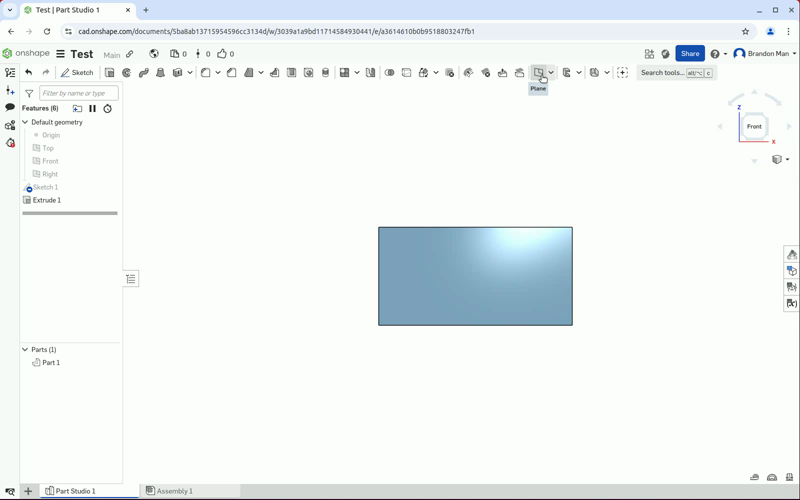
click(541, 75)
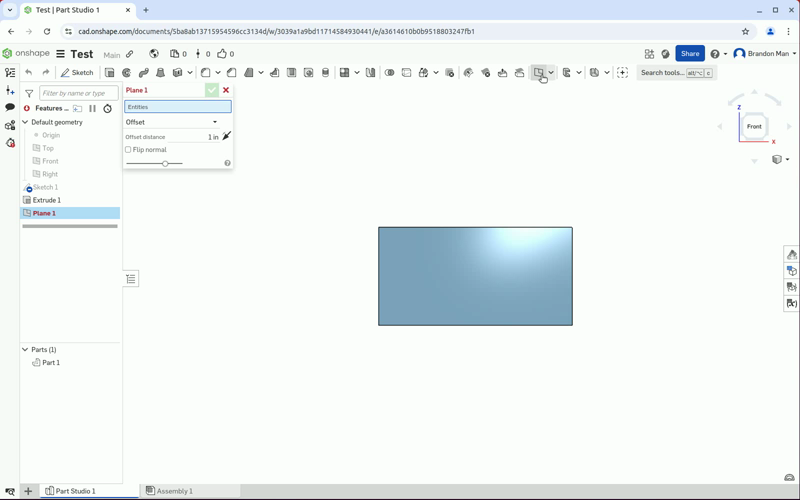
mouse_move(73, 163)
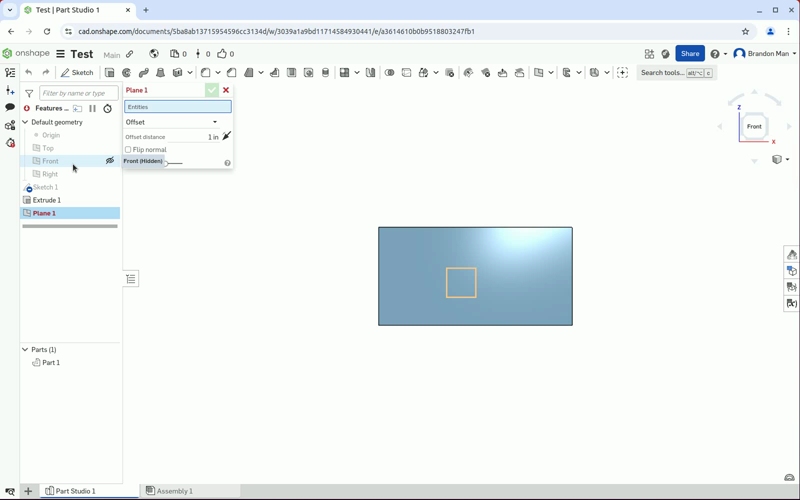
click(73, 163)
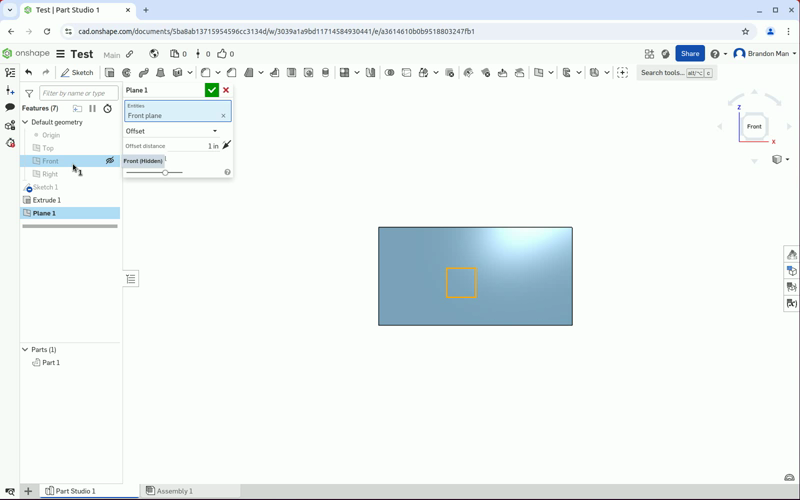
key(tab, 2)
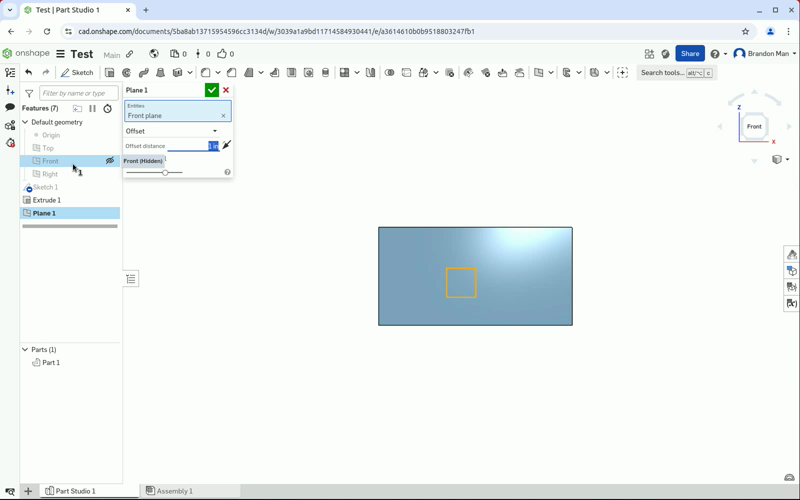
text(19.966)
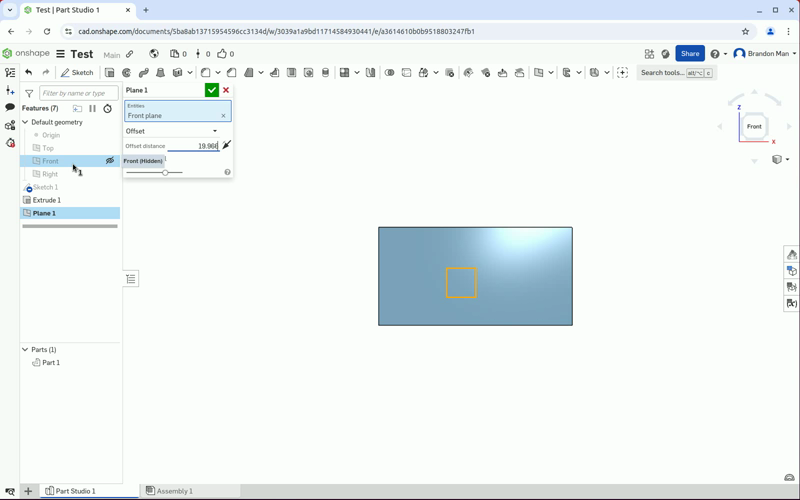
key(enter, 2)
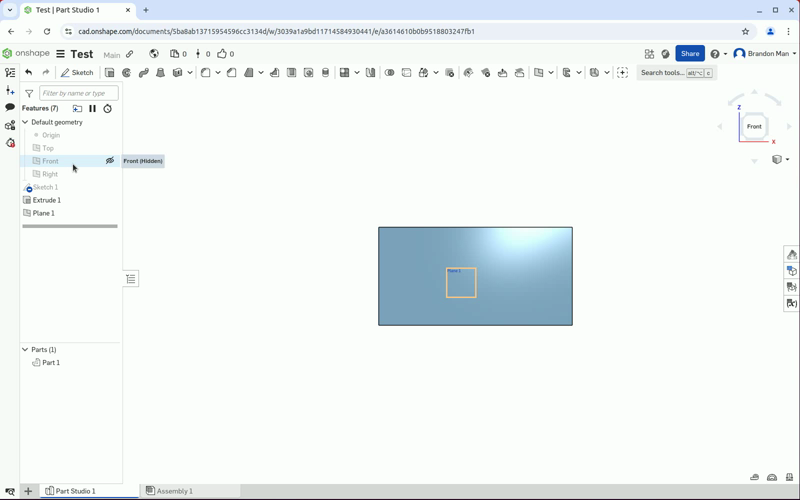
key(shift+s)
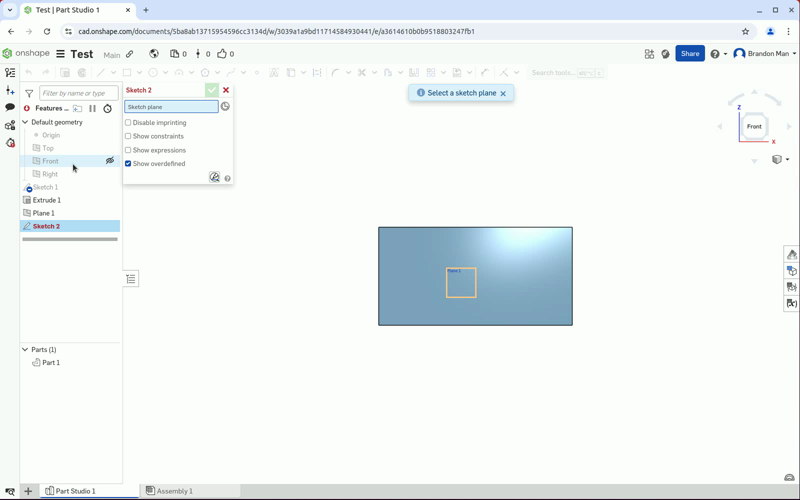
mouse_move(73, 215)
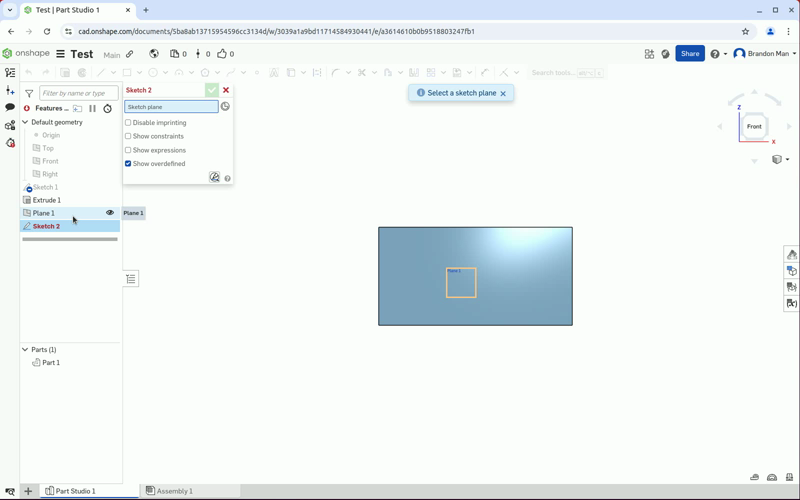
click(73, 215)
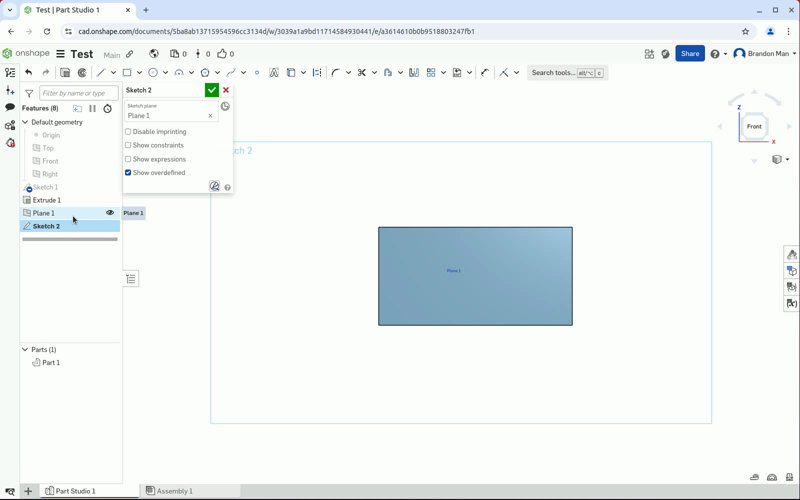
mouse_move(73, 352)
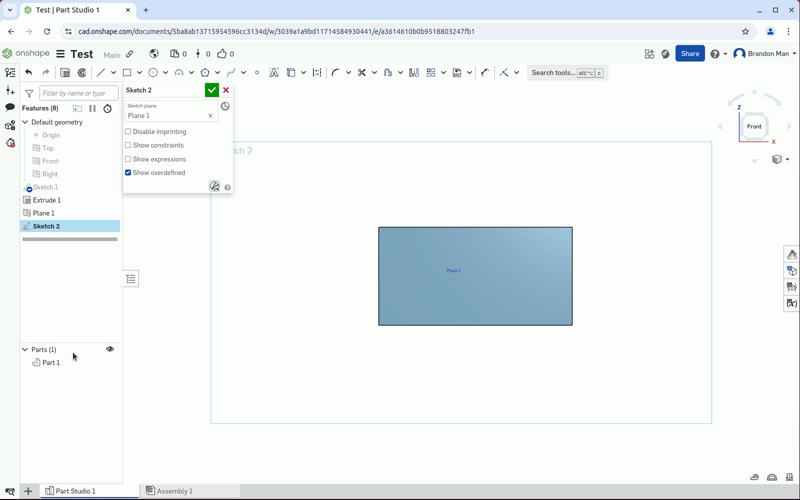
key(y)
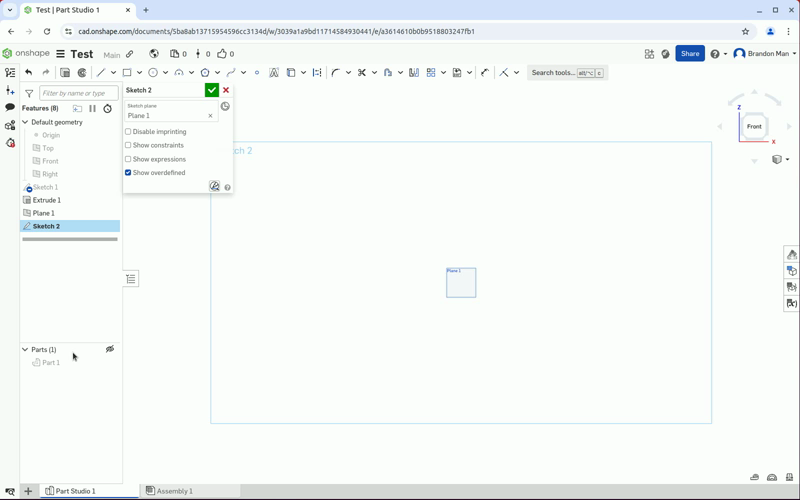
key(l)
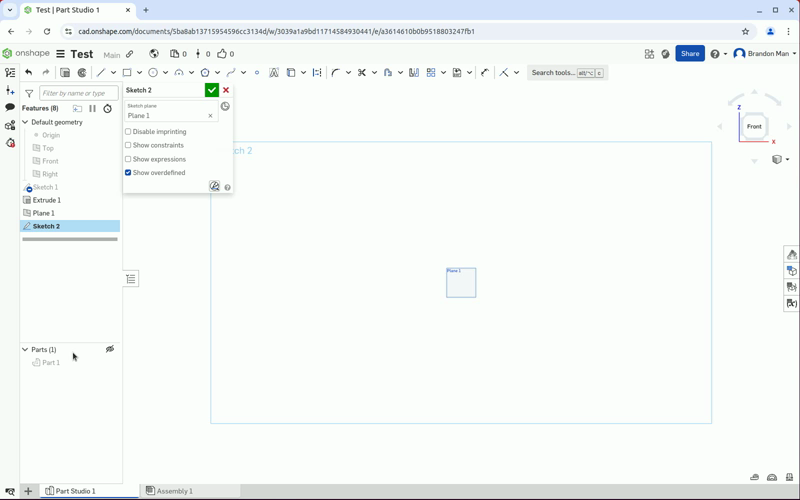
key_down(shift)
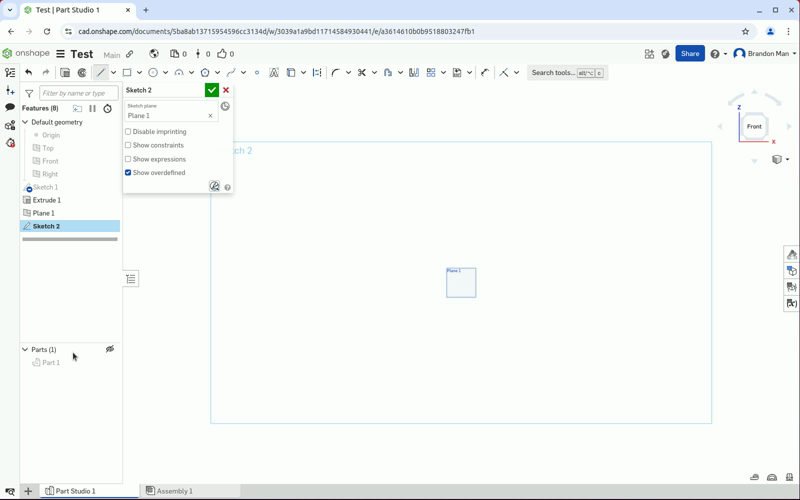
mouse_move(378, 301)
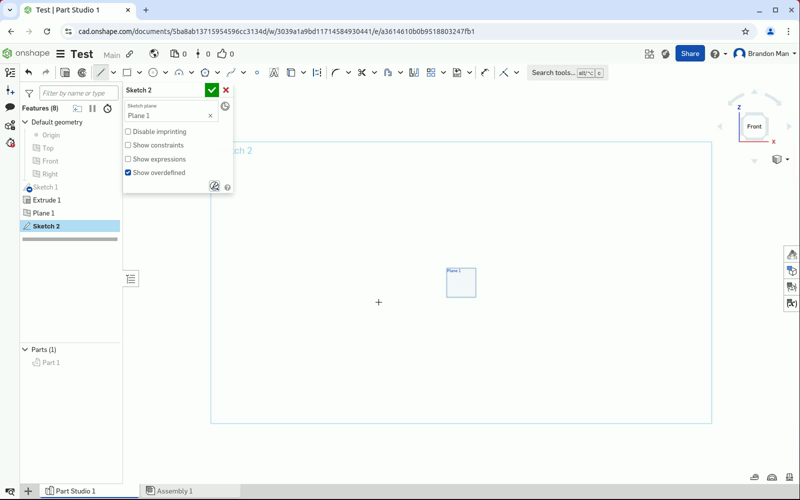
click(378, 301)
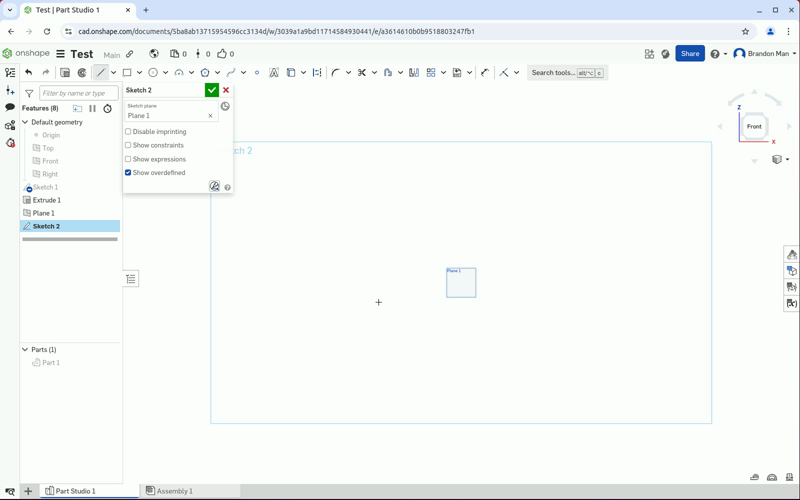
key_up(shift)
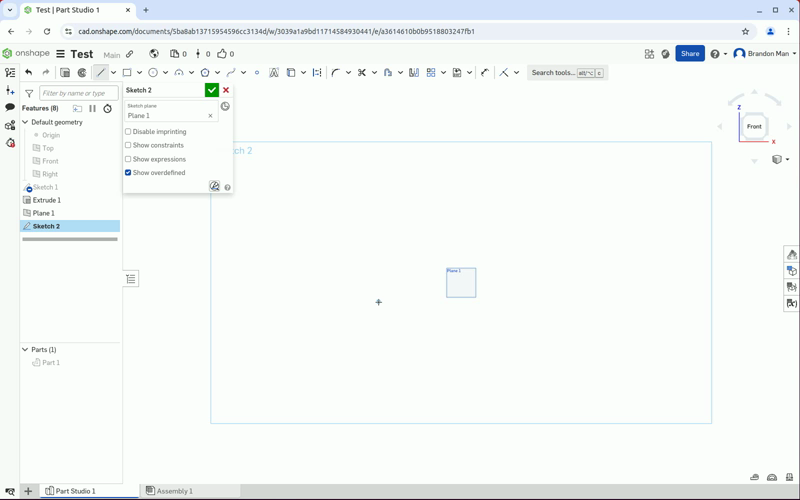
key_down(shift)
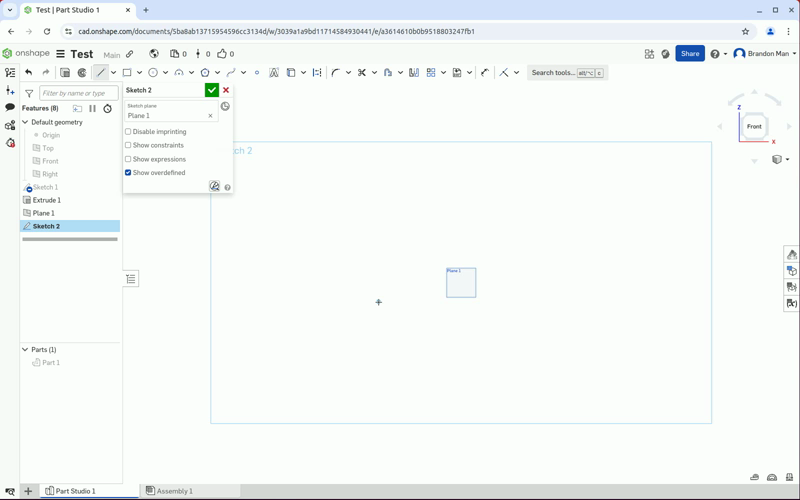
mouse_move(572, 301)
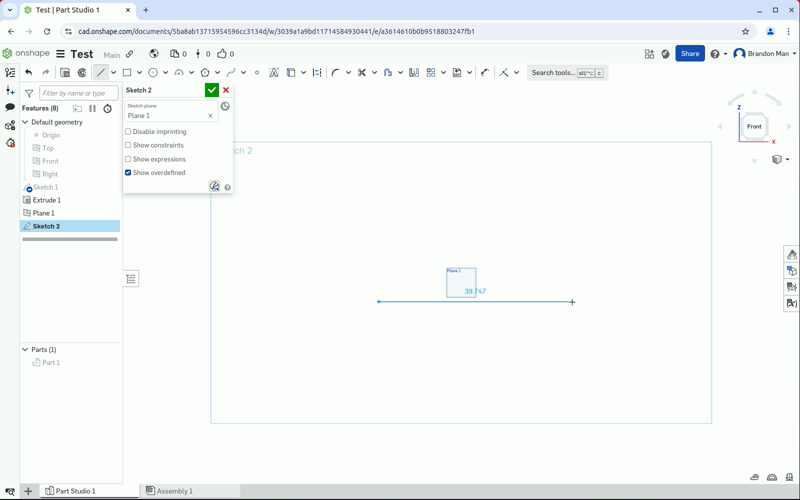
click(572, 301)
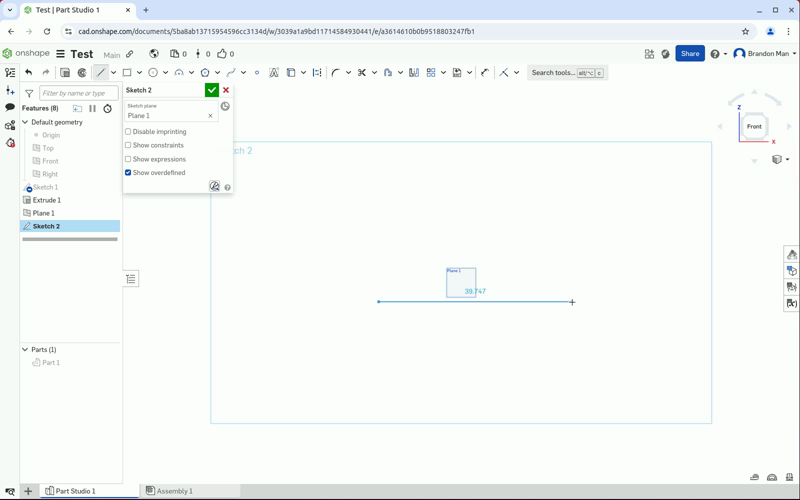
key_up(shift)
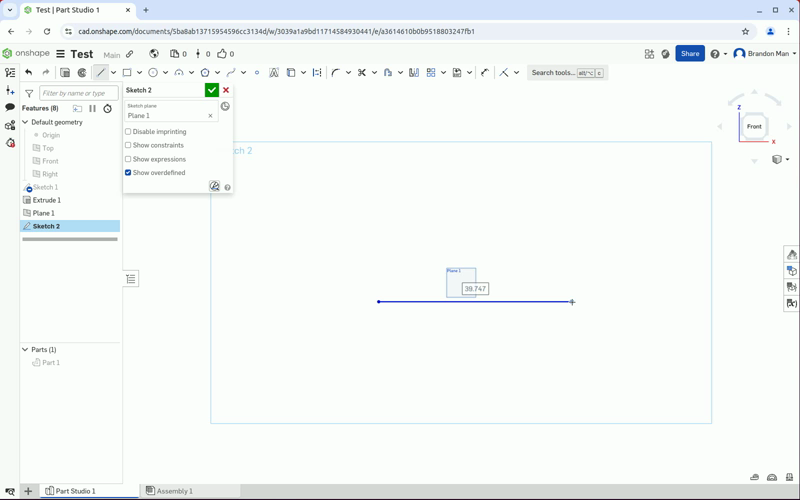
key_down(shift)
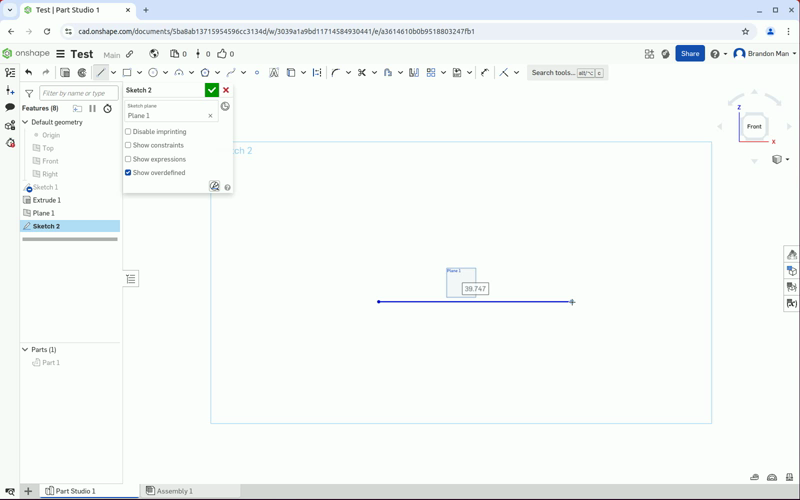
mouse_move(572, 228)
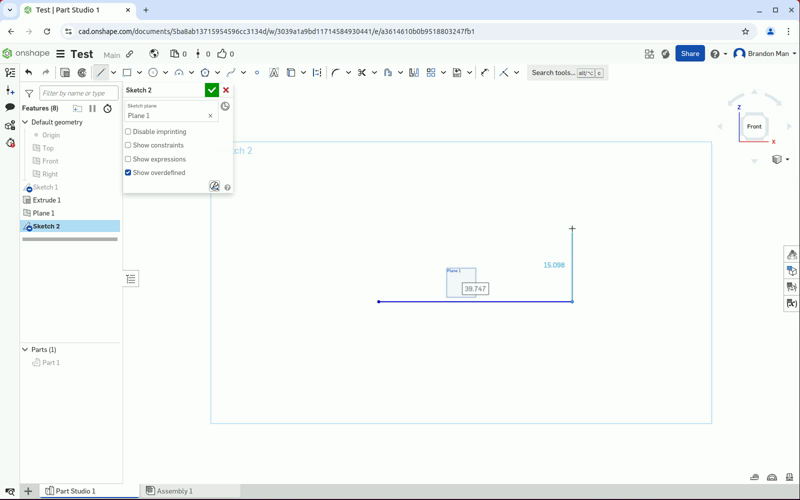
click(572, 228)
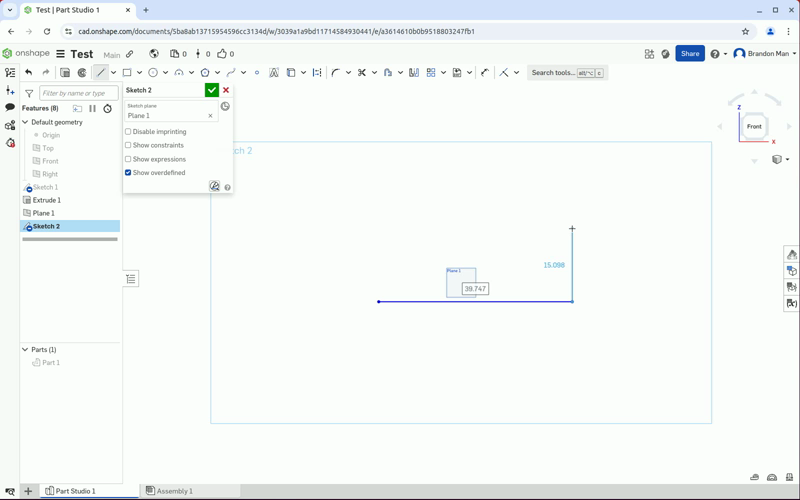
key_up(shift)
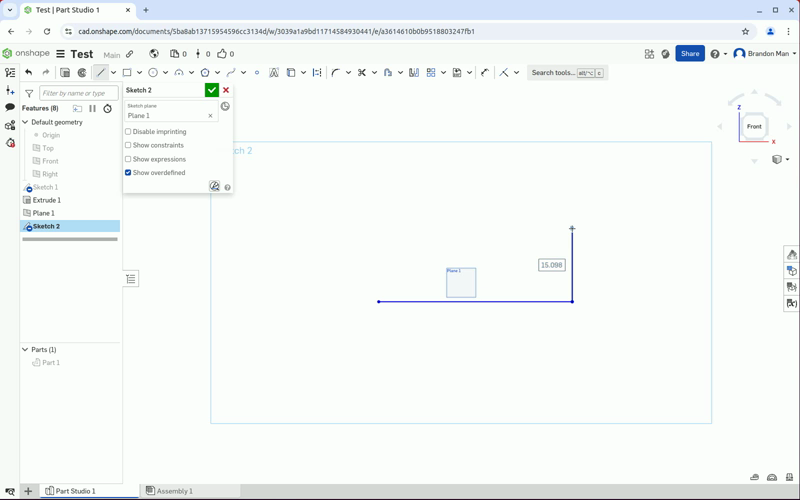
key_down(shift)
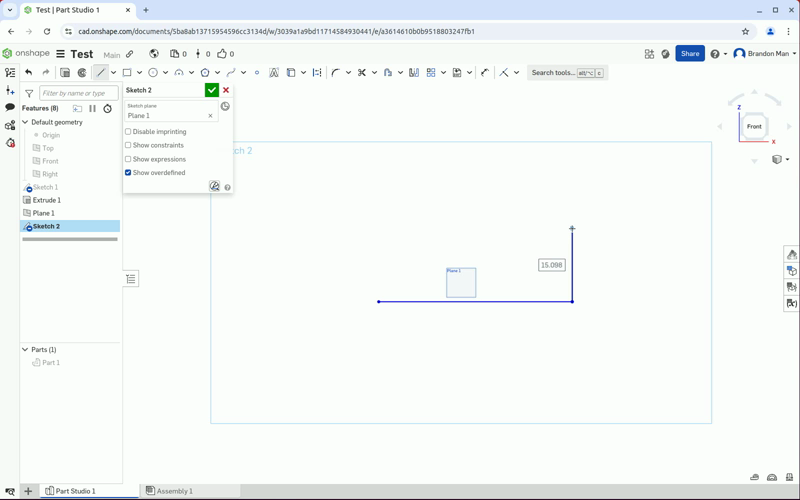
mouse_move(378, 228)
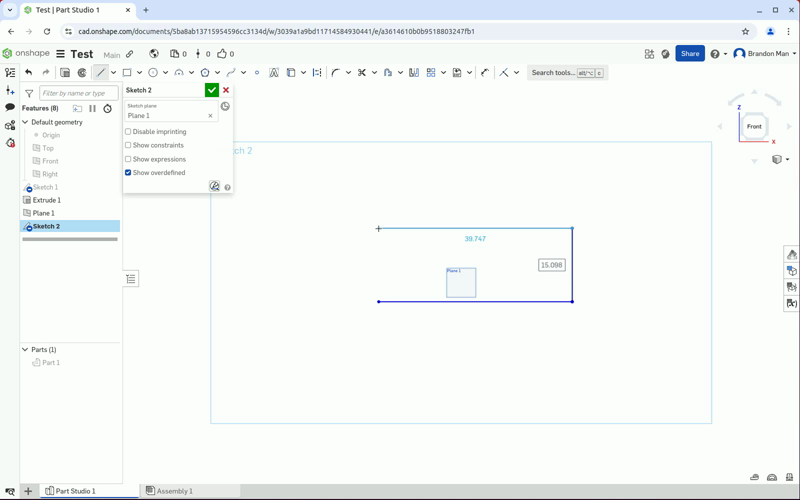
click(378, 228)
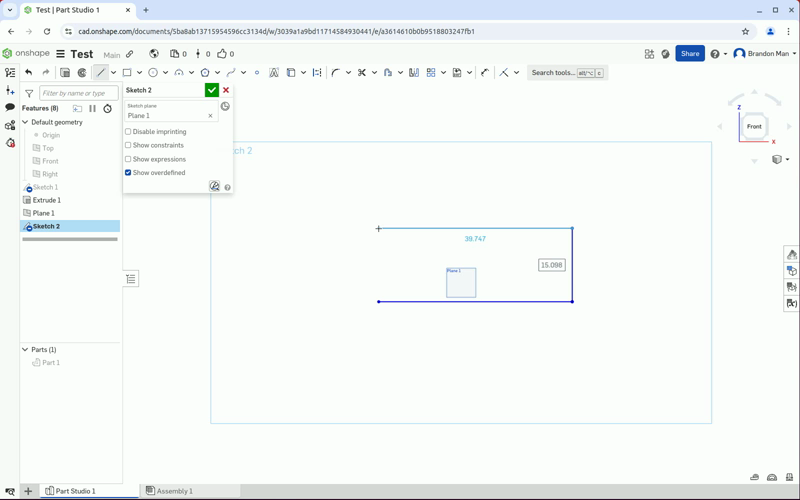
key_up(shift)
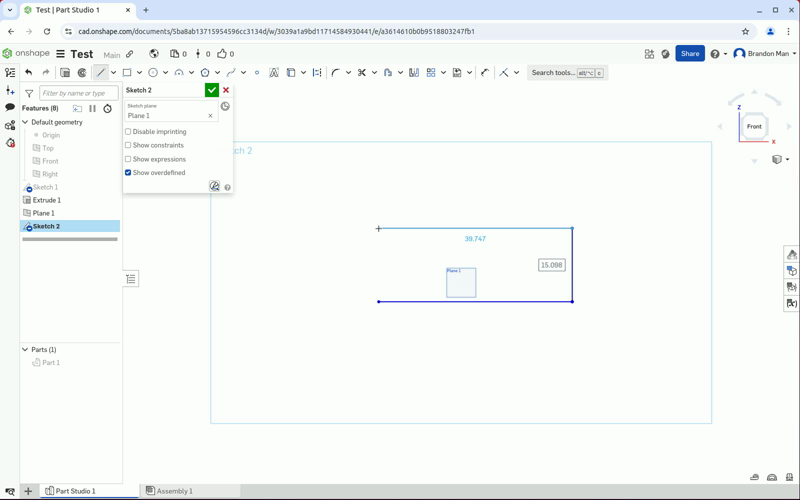
key_down(shift)
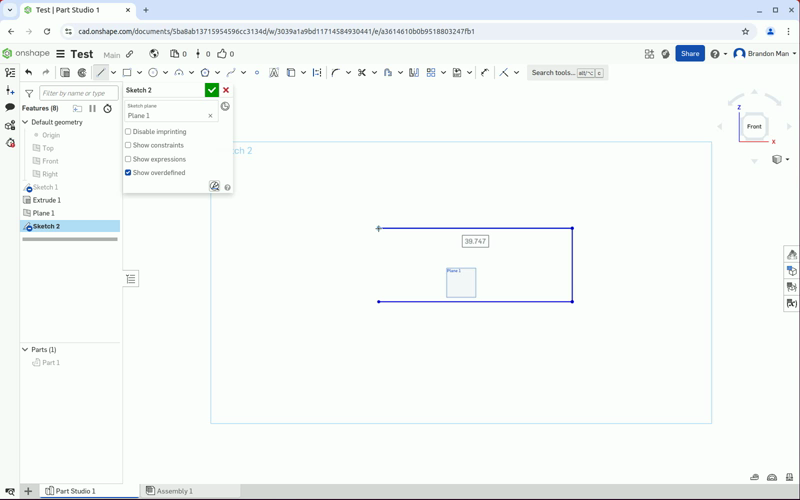
mouse_move(378, 301)
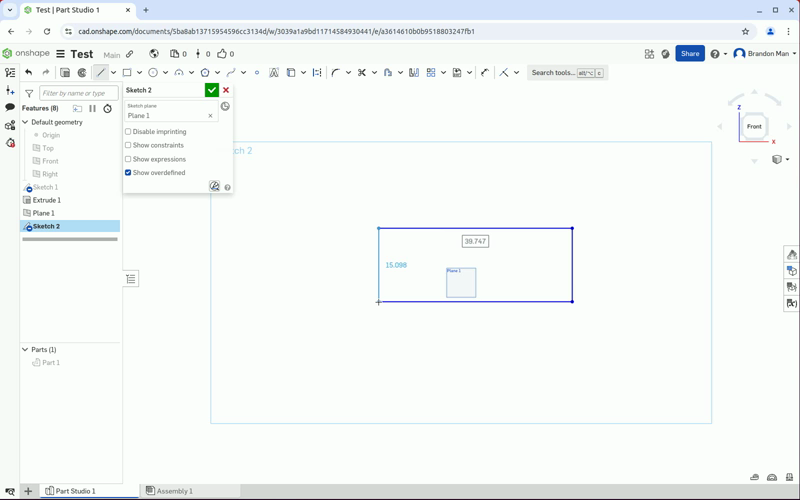
key_up(shift)
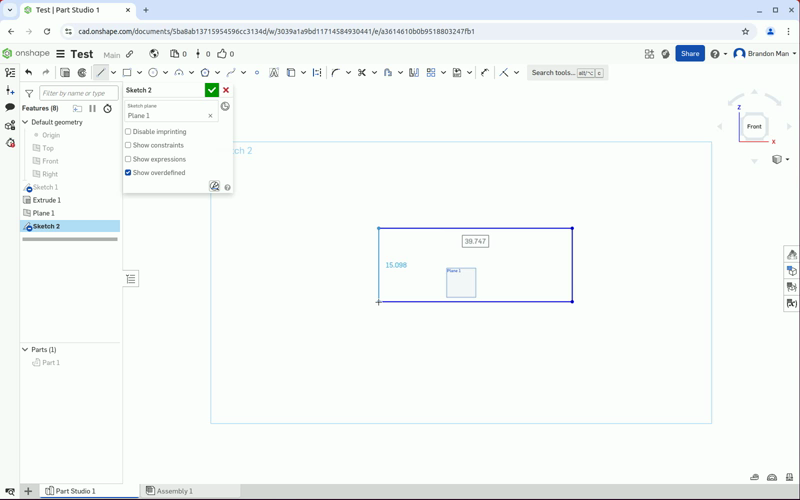
click(378, 301)
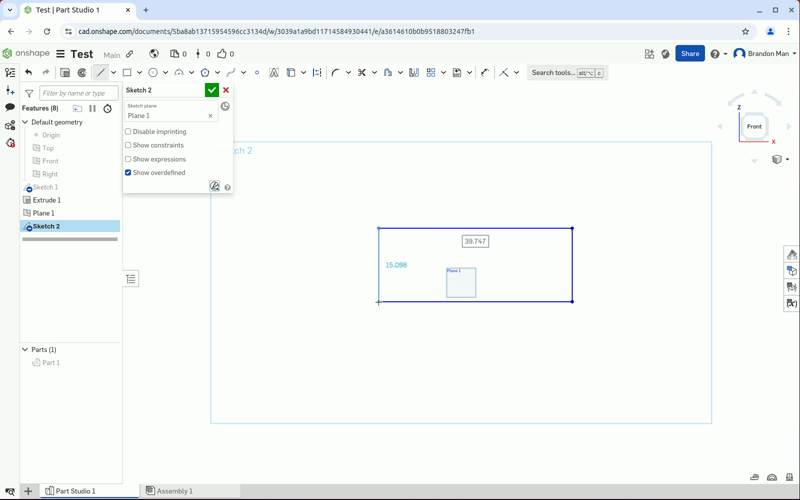
key(esc)
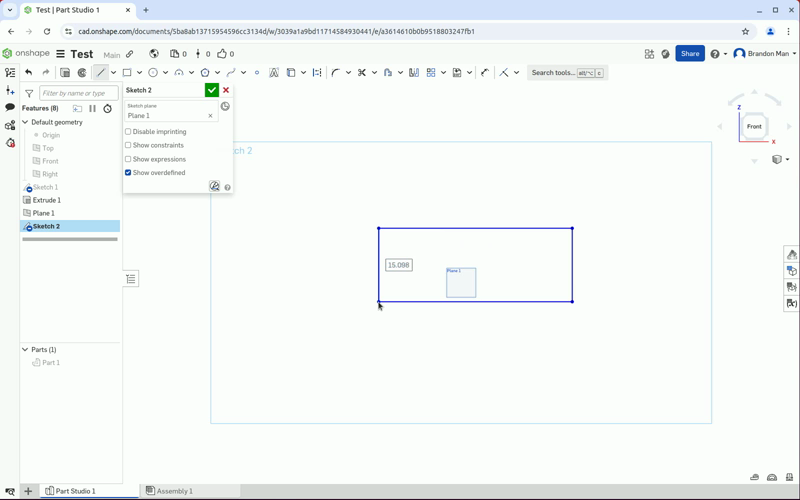
mouse_move(480, 286)
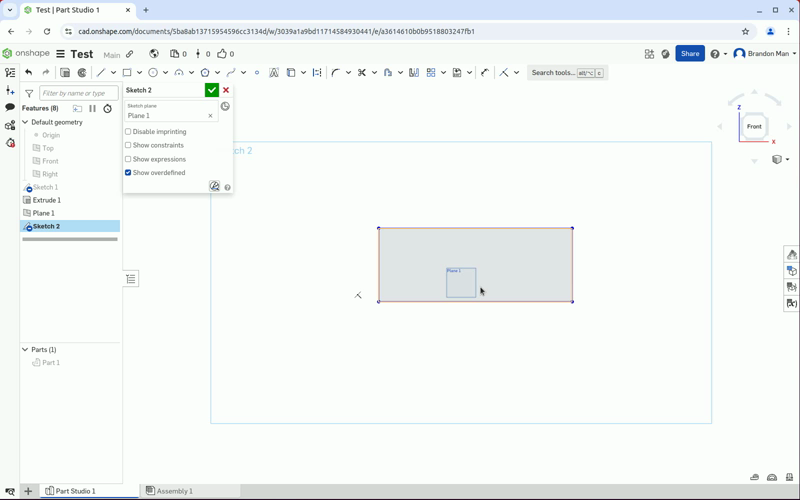
click(480, 286)
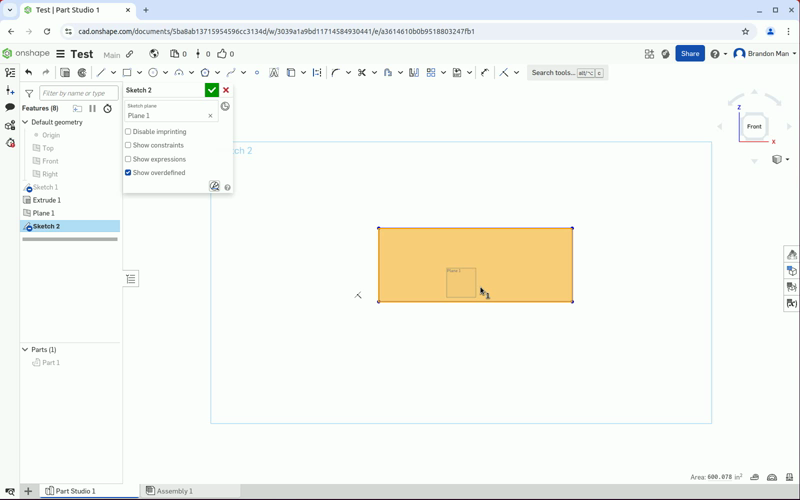
mouse_move(73, 352)
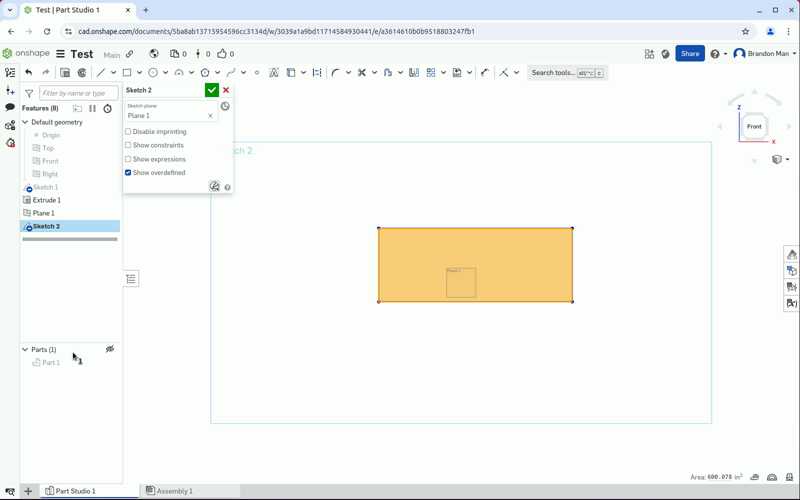
key(shift+y)
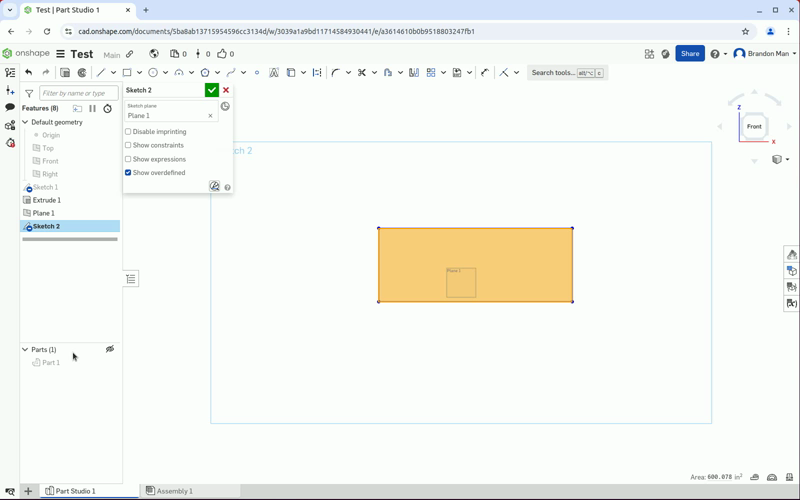
key(shift+e)
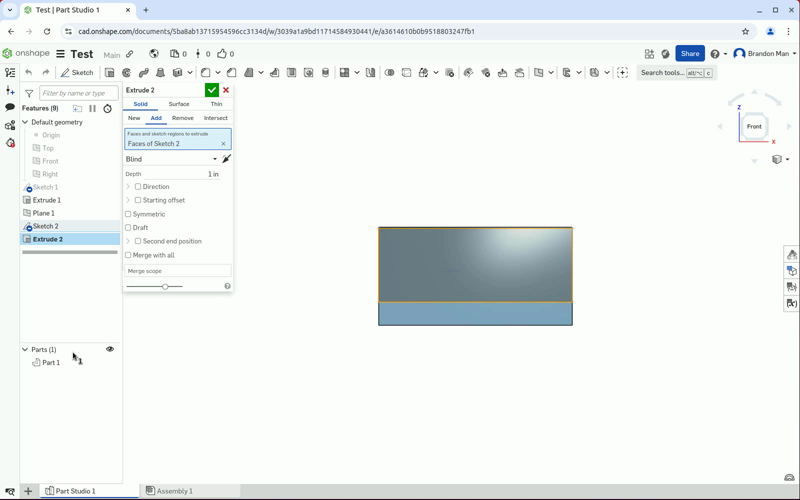
mouse_move(143, 106)
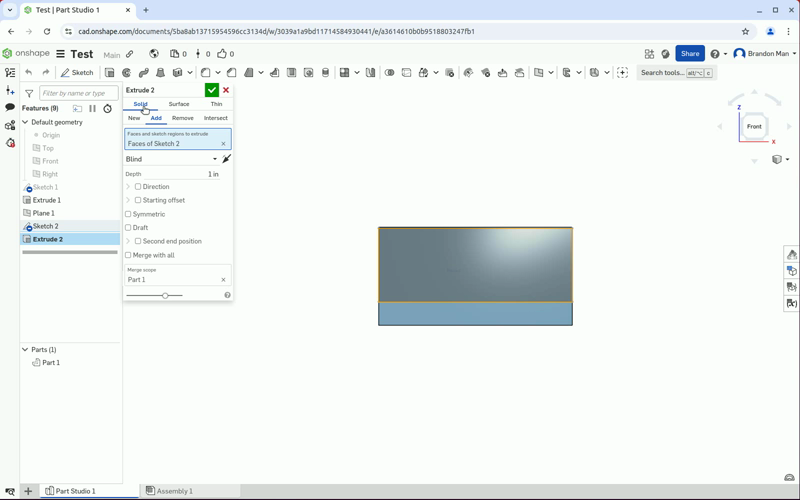
click(143, 106)
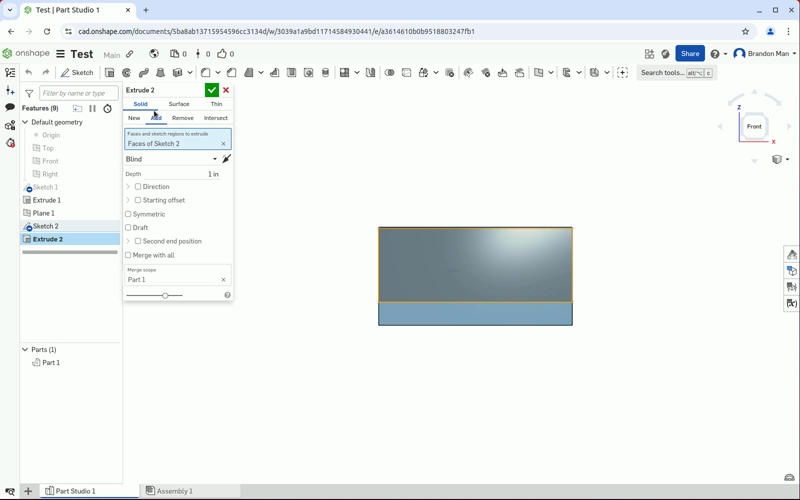
mouse_move(186, 120)
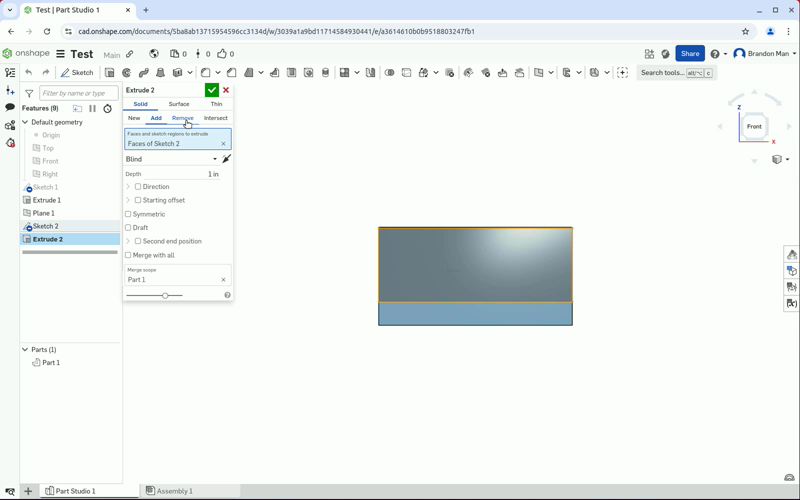
click(186, 120)
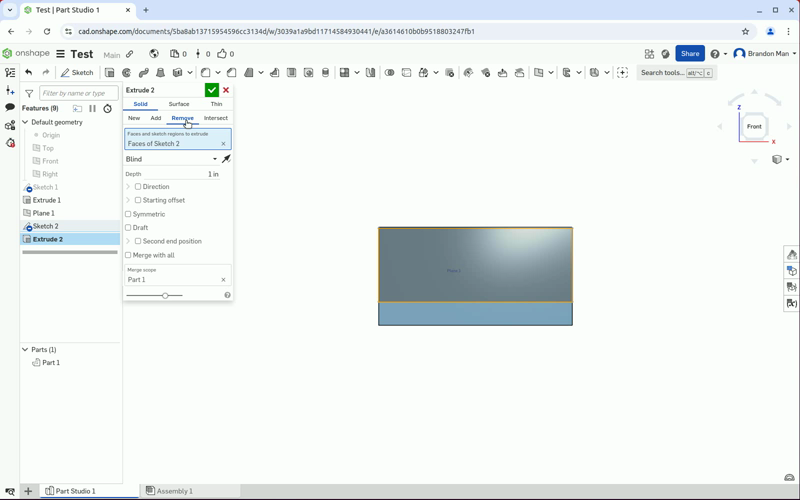
key(tab, 4)
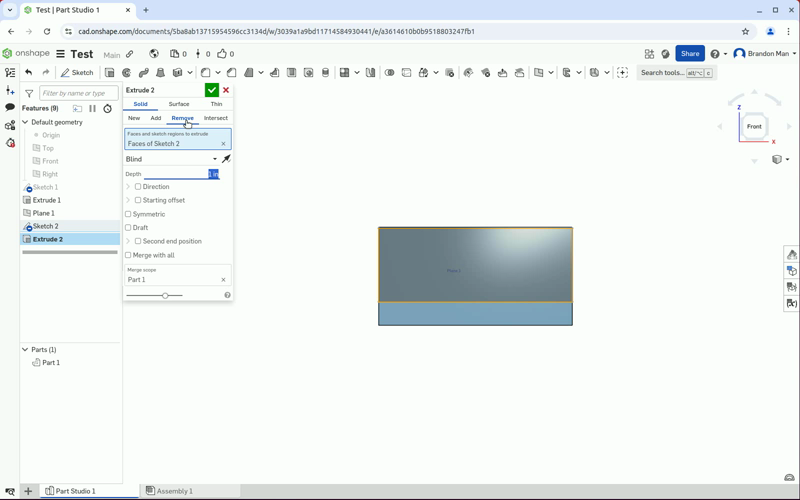
text(9.869)
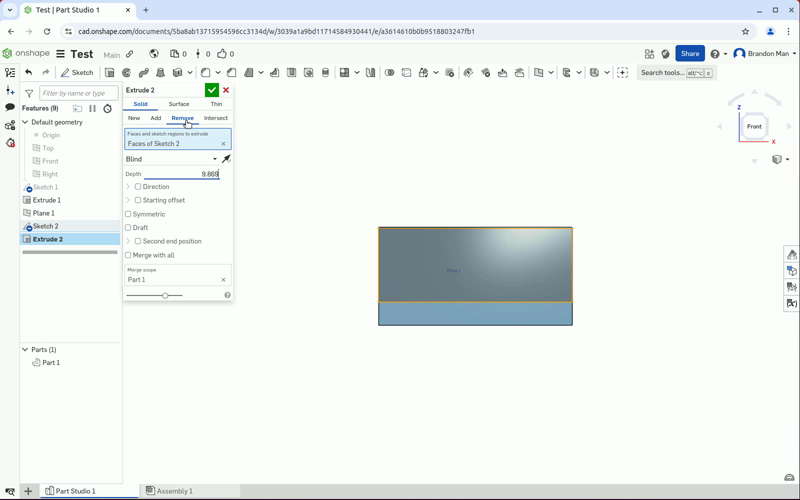
key(tab, 6)
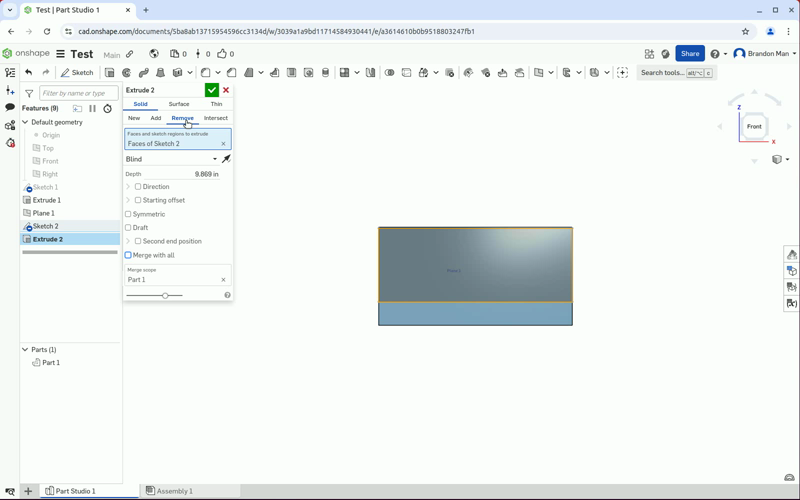
key(space)
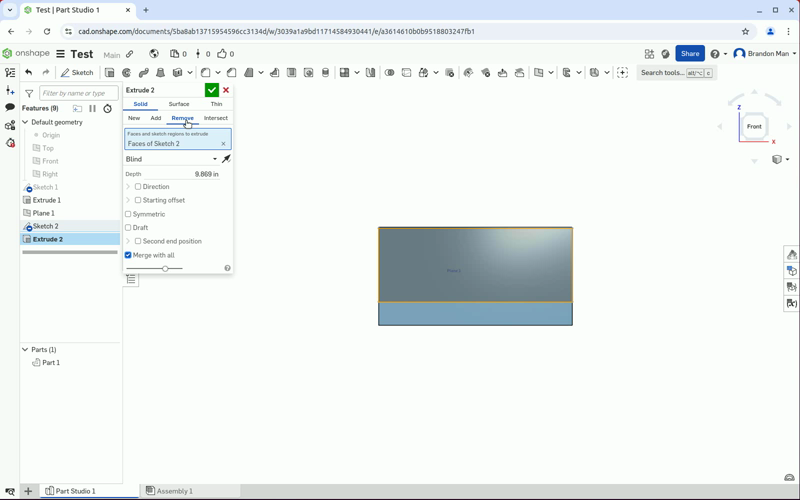
key(enter)
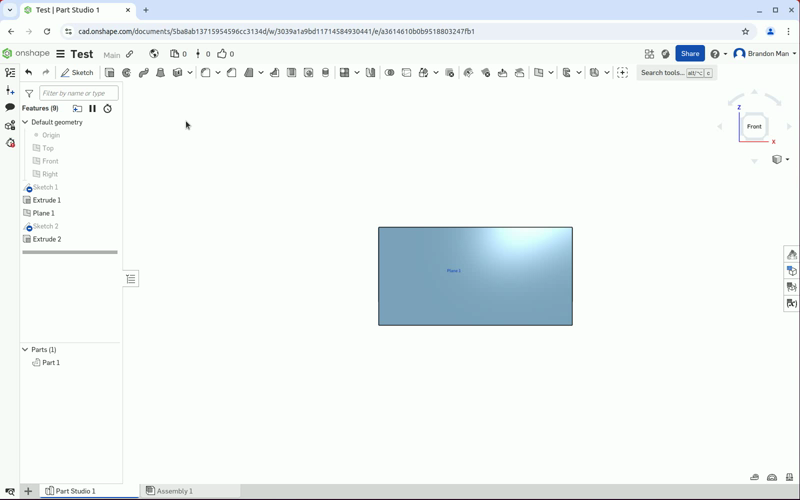
key(shift+h)
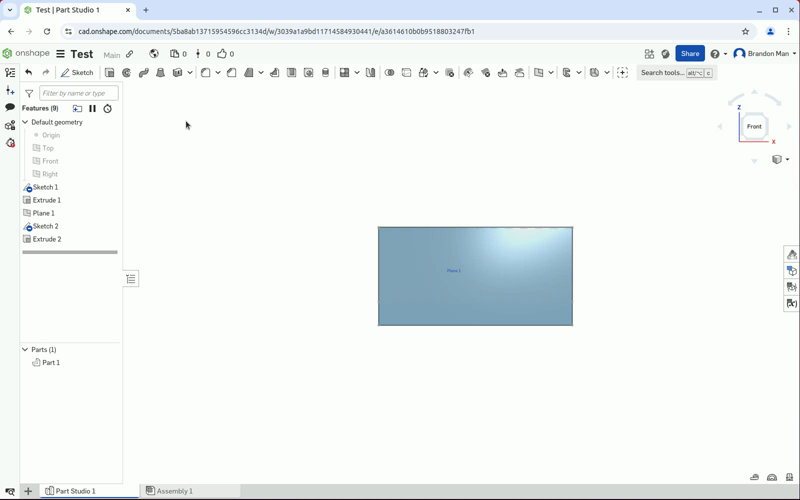
key(shift+h)
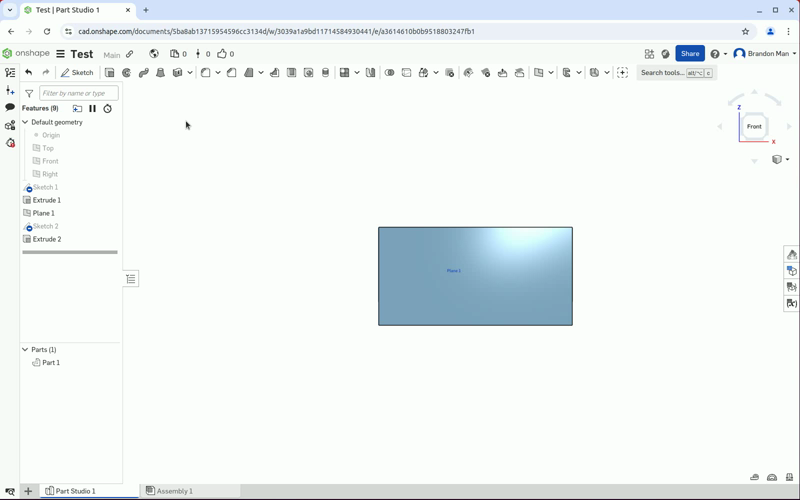
mouse_move(73, 189)
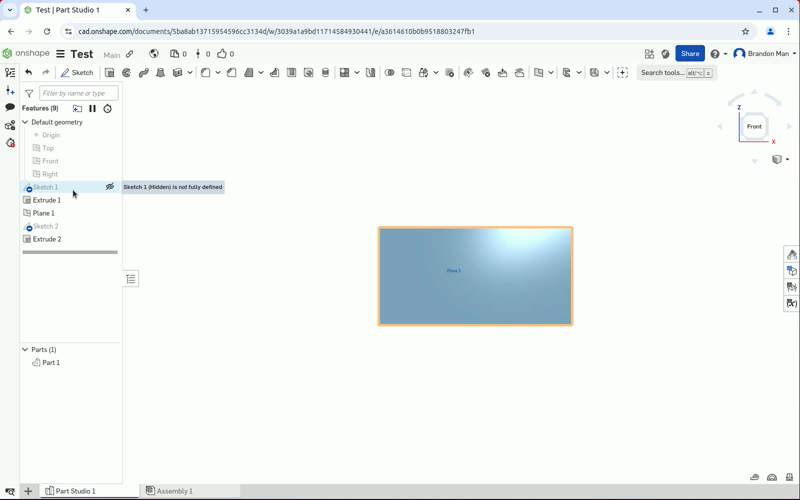
click(73, 189)
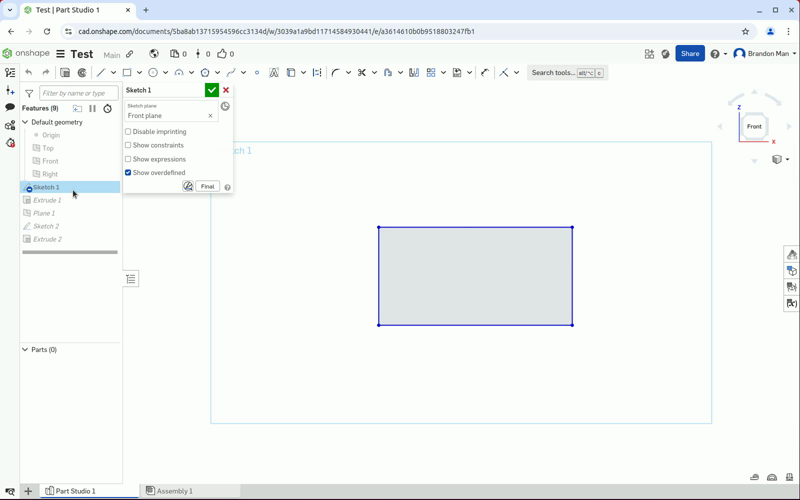
mouse_move(229, 92)
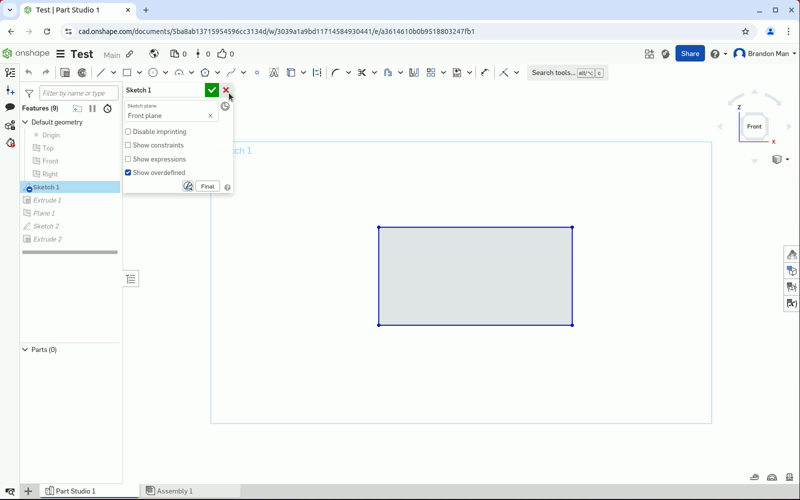
click(229, 92)
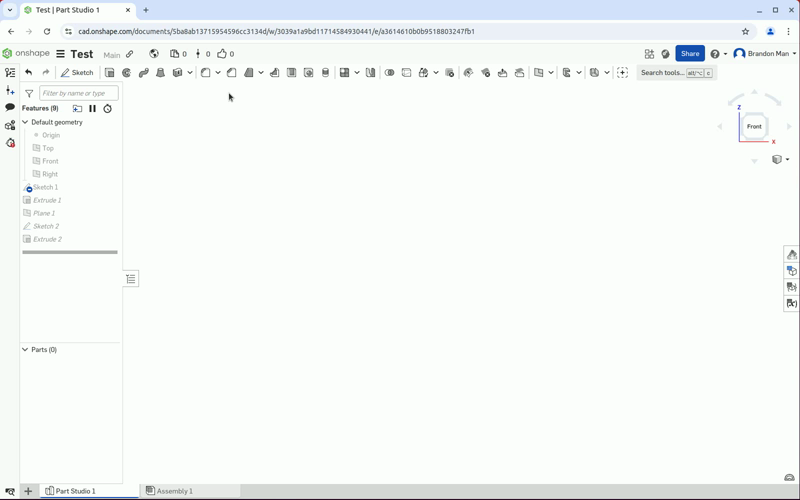
key(shift+s)
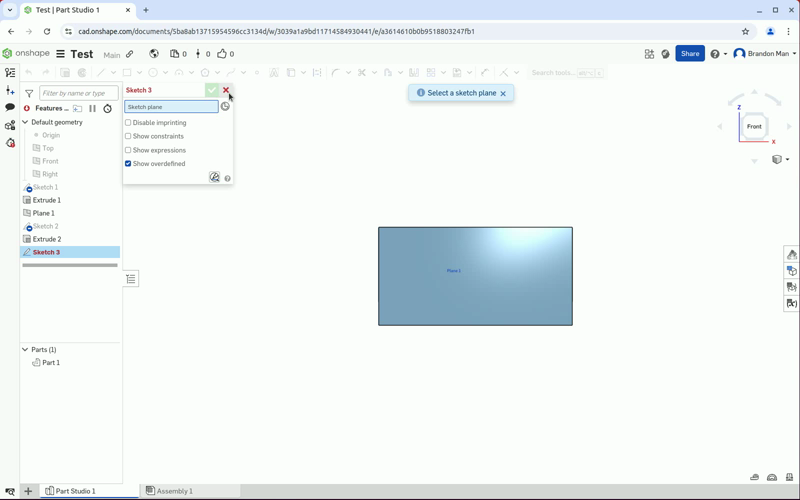
mouse_move(73, 215)
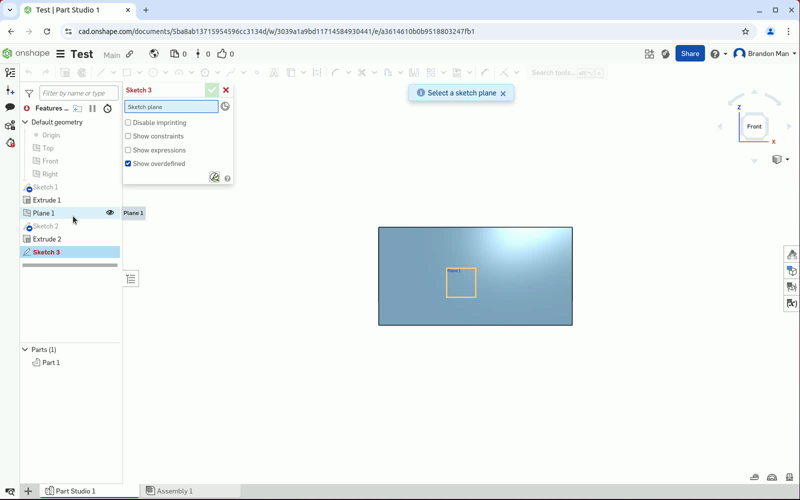
click(73, 215)
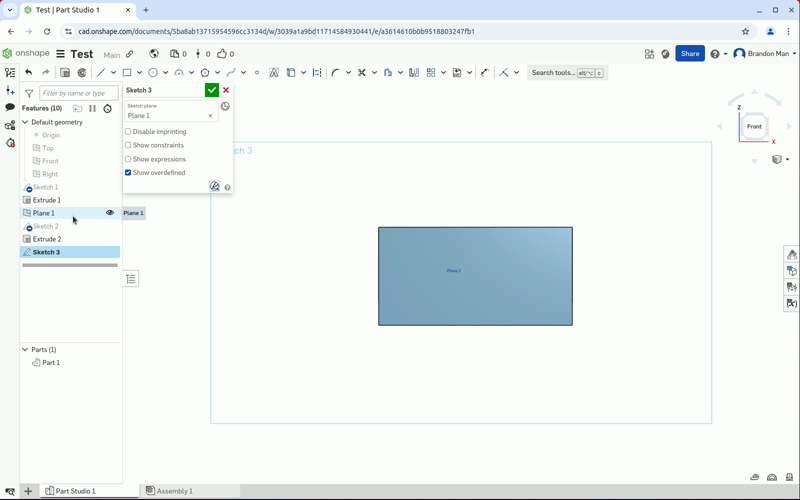
mouse_move(73, 352)
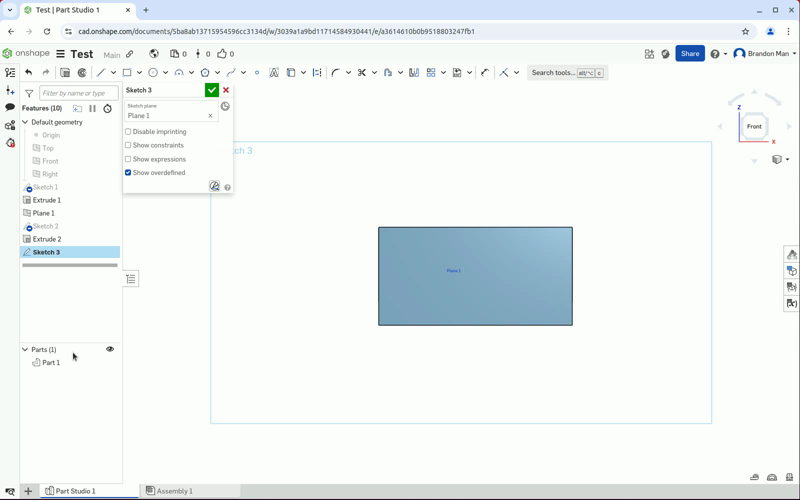
key(y)
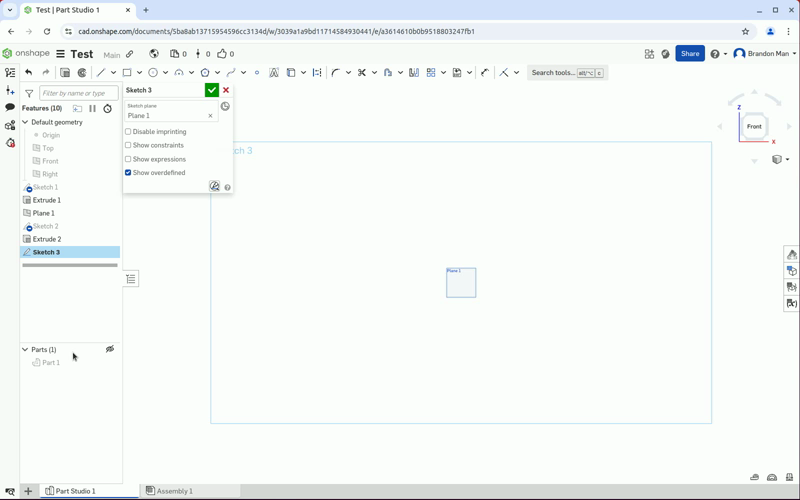
key(l)
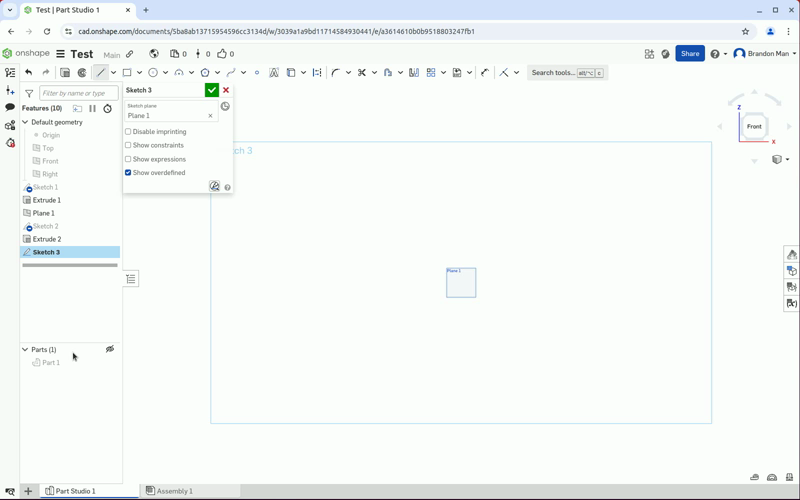
key_down(shift)
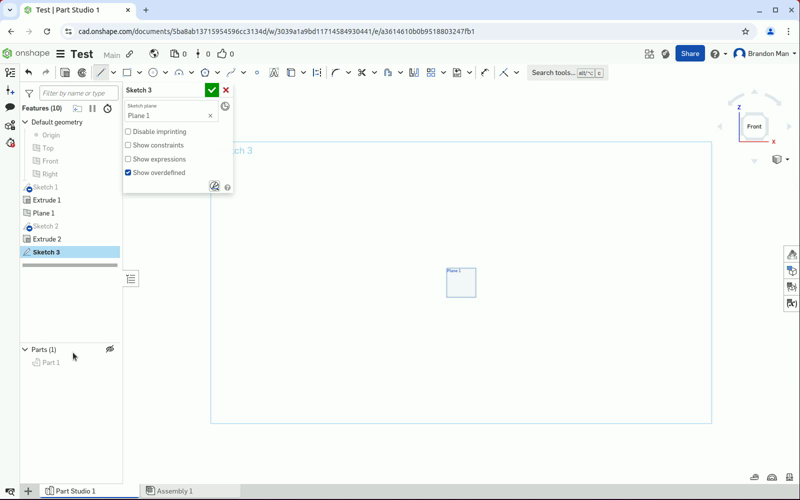
mouse_move(427, 325)
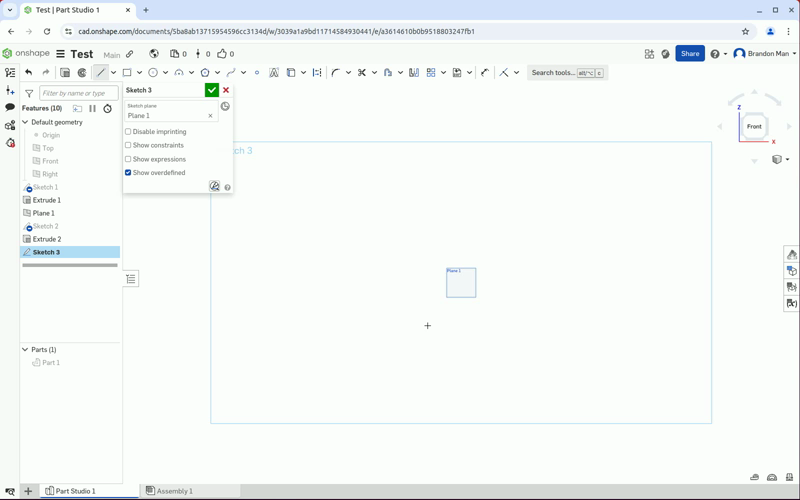
click(427, 325)
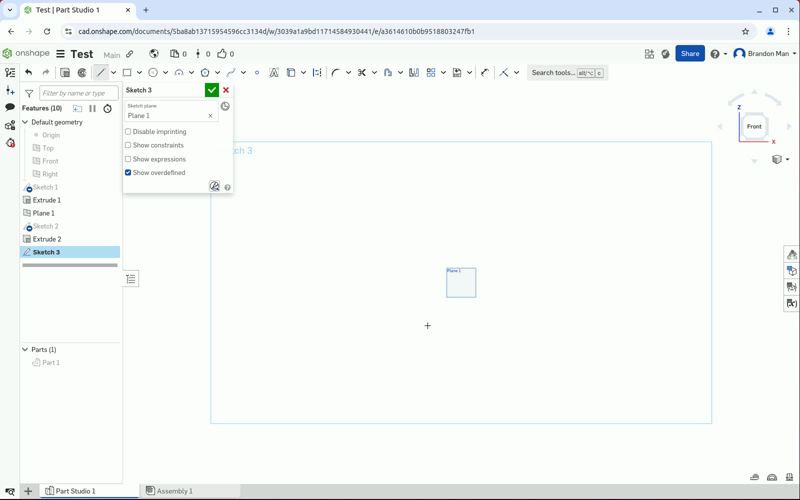
key_up(shift)
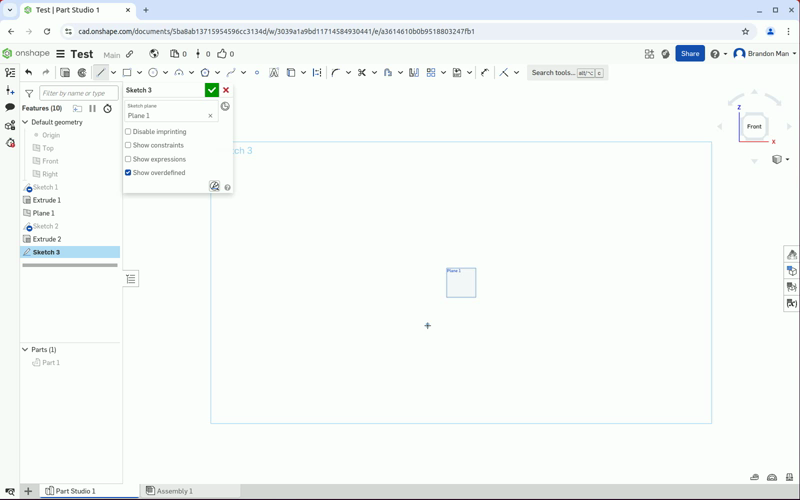
key_down(shift)
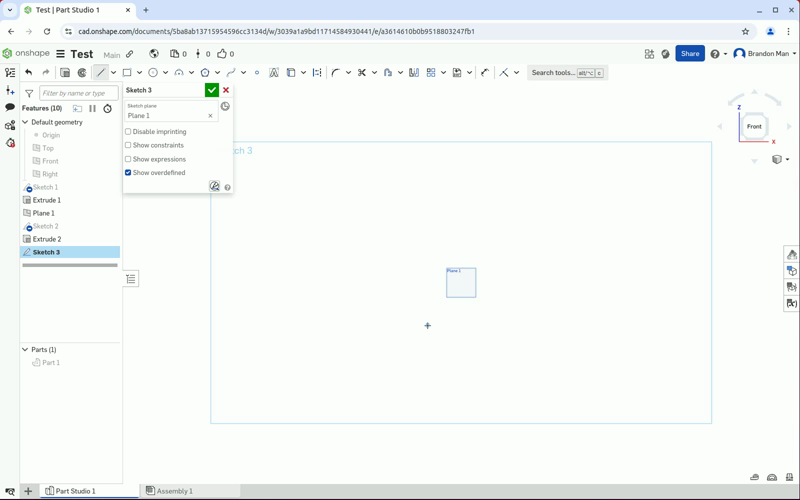
mouse_move(525, 325)
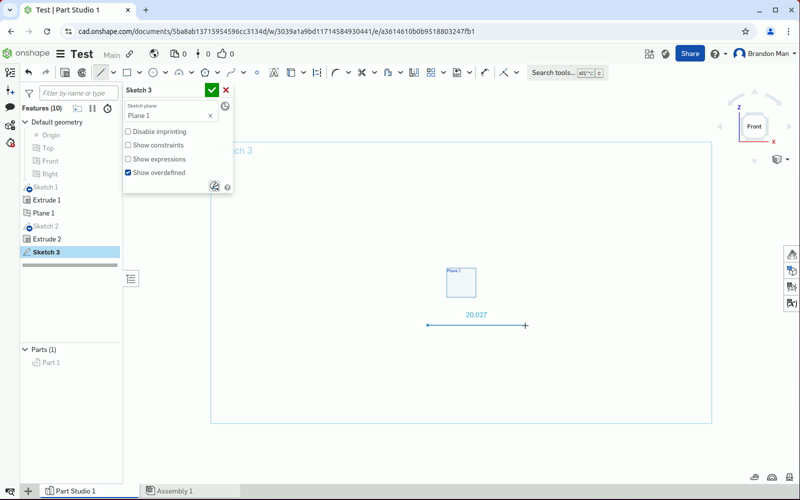
click(525, 325)
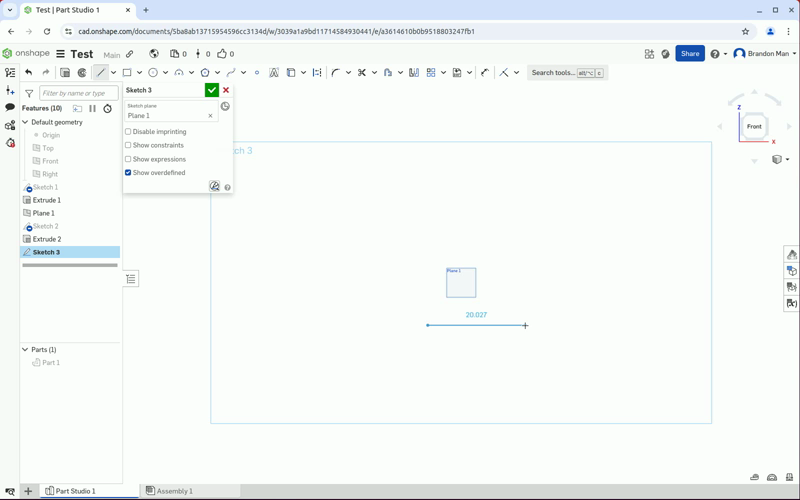
key_up(shift)
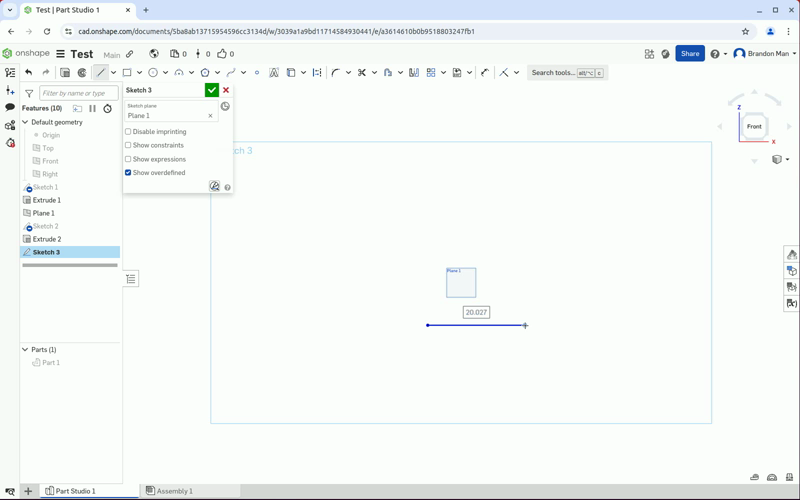
key_down(shift)
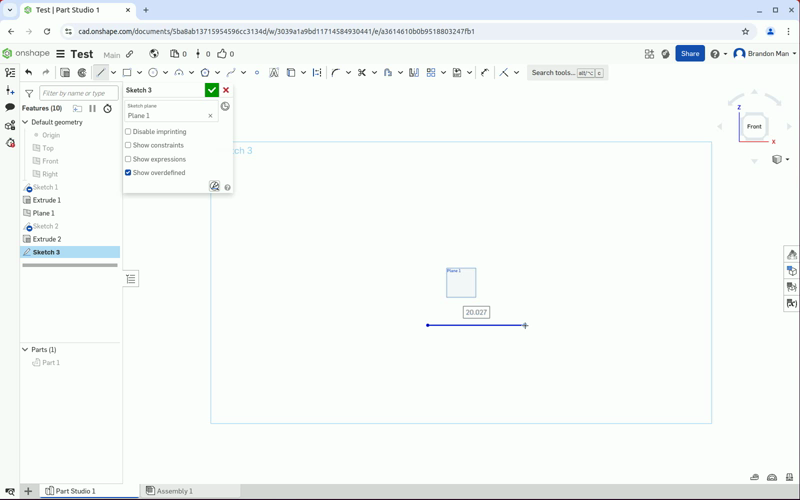
mouse_move(555, 325)
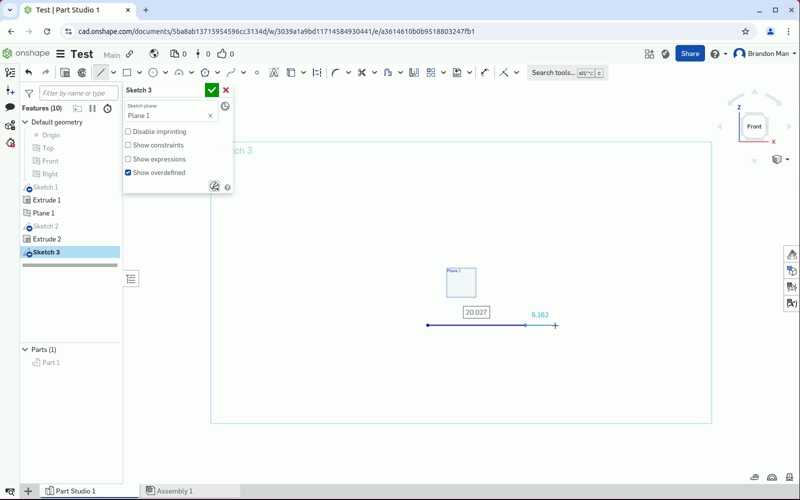
mouse_move(525, 300)
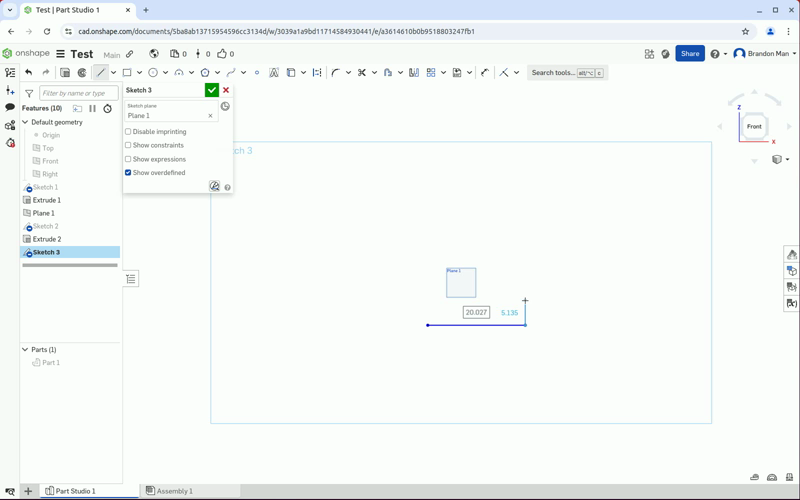
click(525, 300)
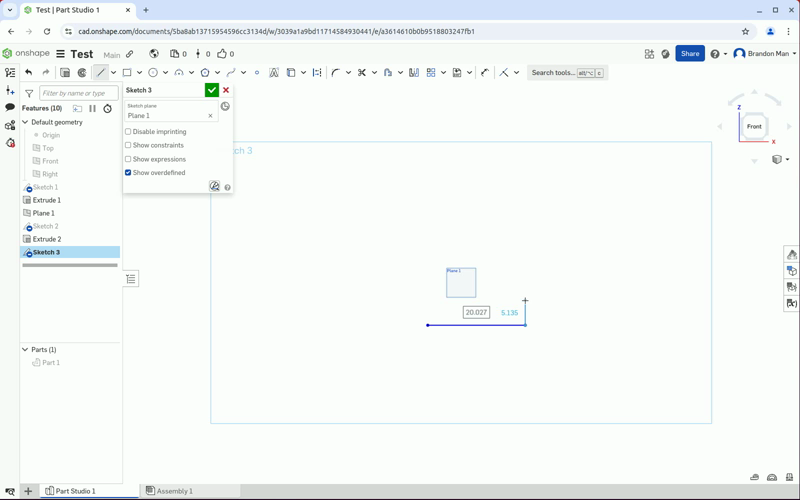
key_up(shift)
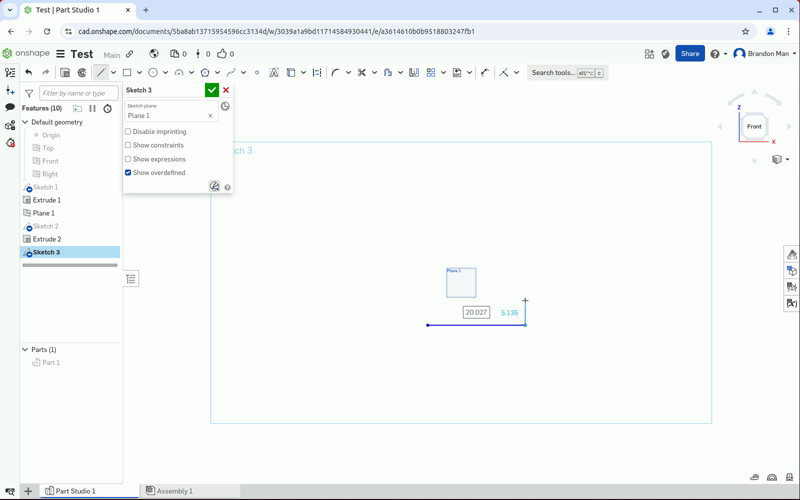
key_down(shift)
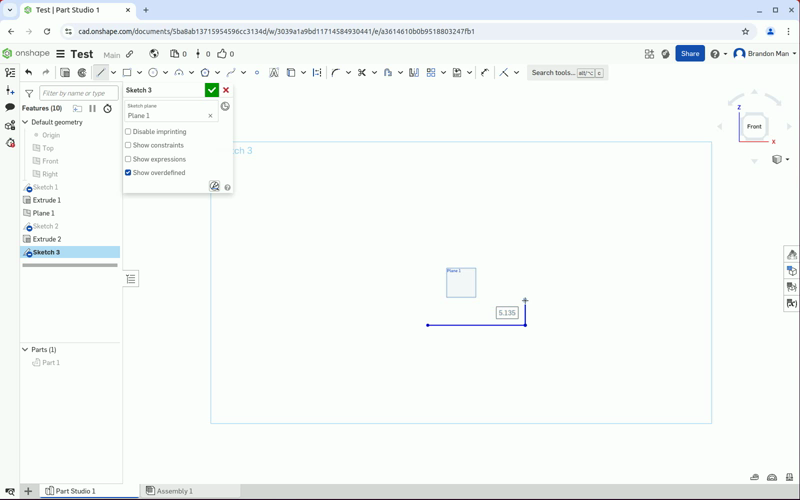
mouse_move(427, 300)
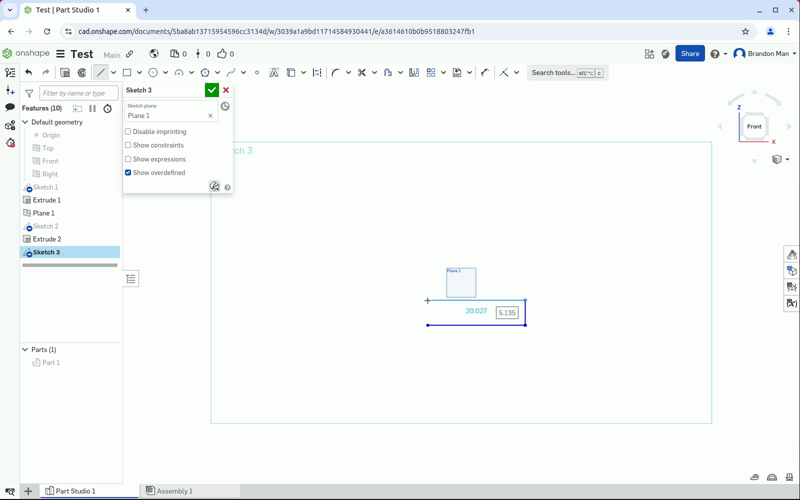
click(427, 300)
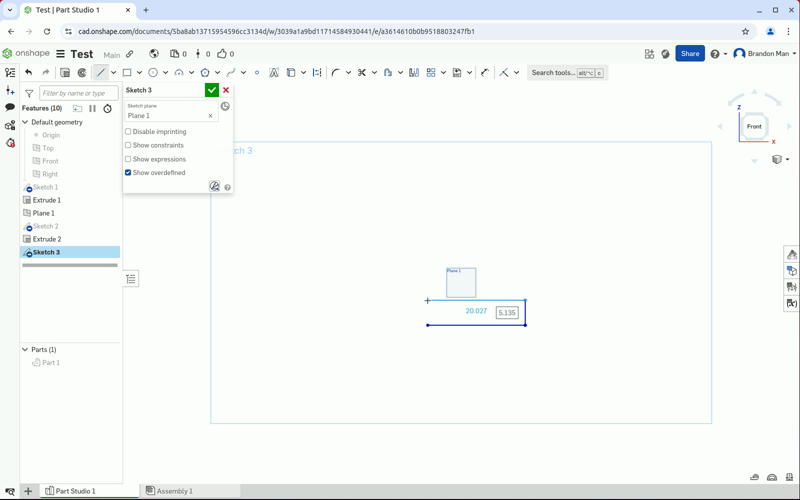
key_up(shift)
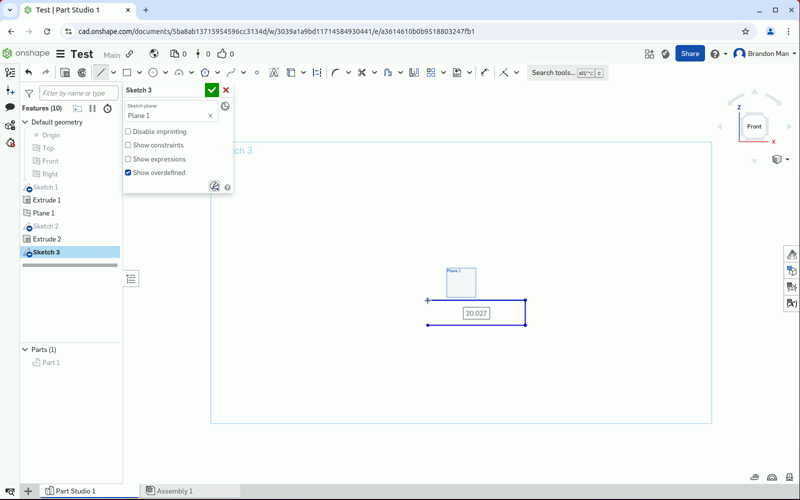
mouse_move(457, 300)
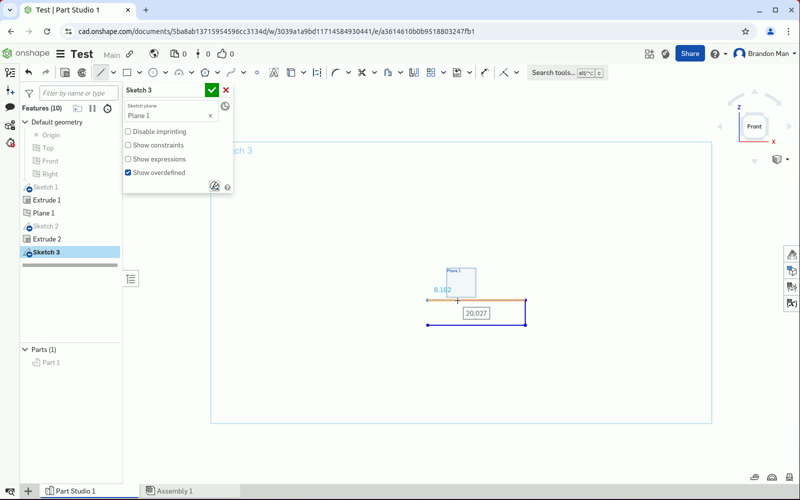
key_down(shift)
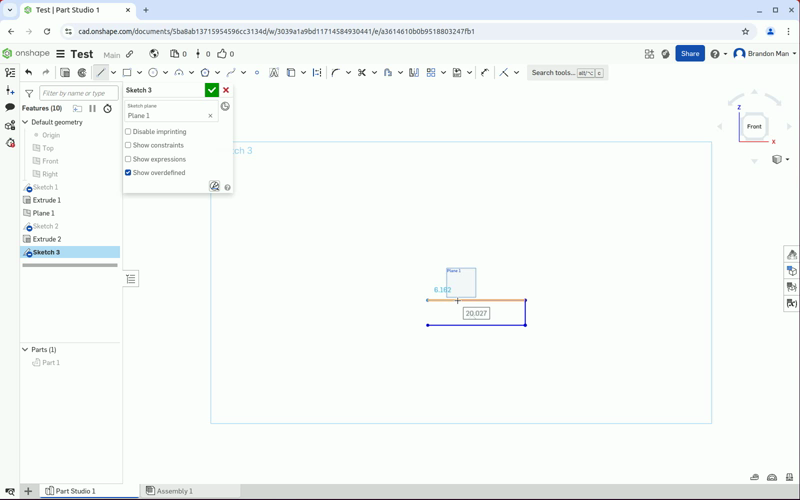
mouse_move(427, 325)
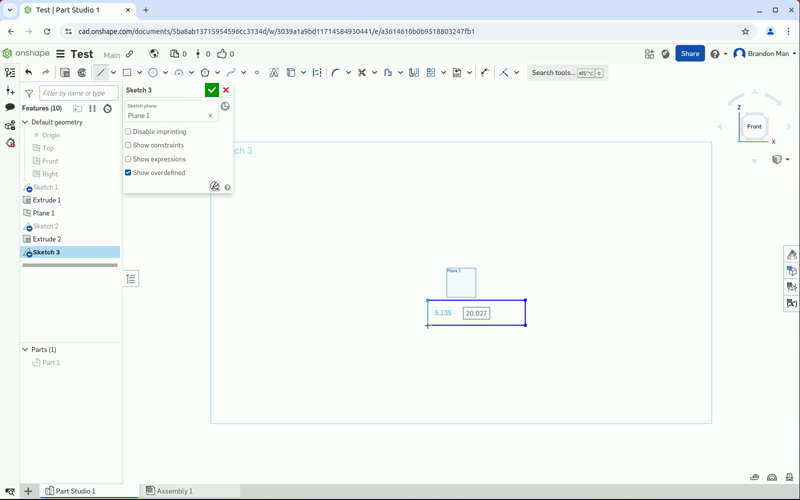
key_up(shift)
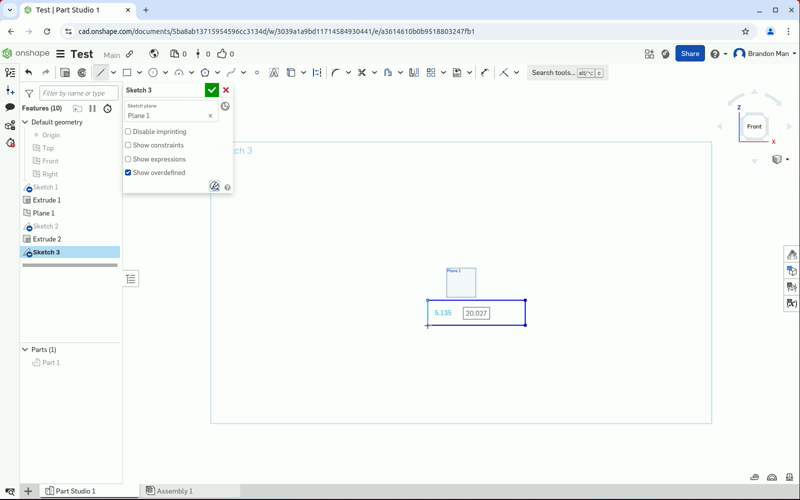
click(427, 325)
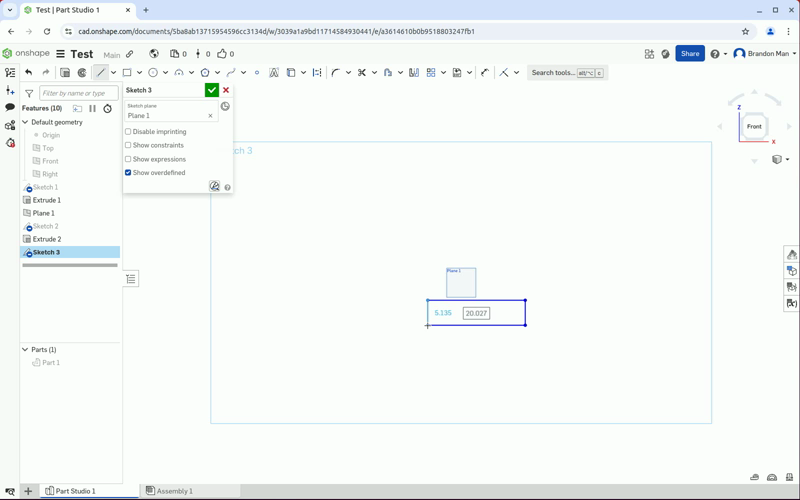
key(esc)
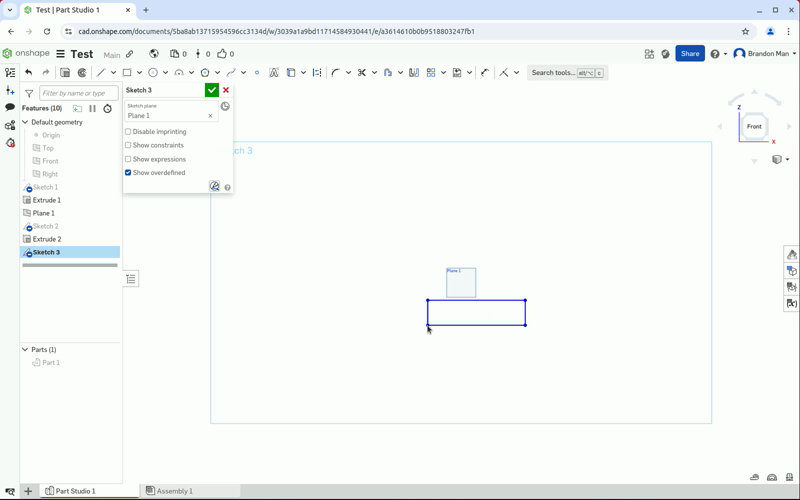
mouse_move(522, 320)
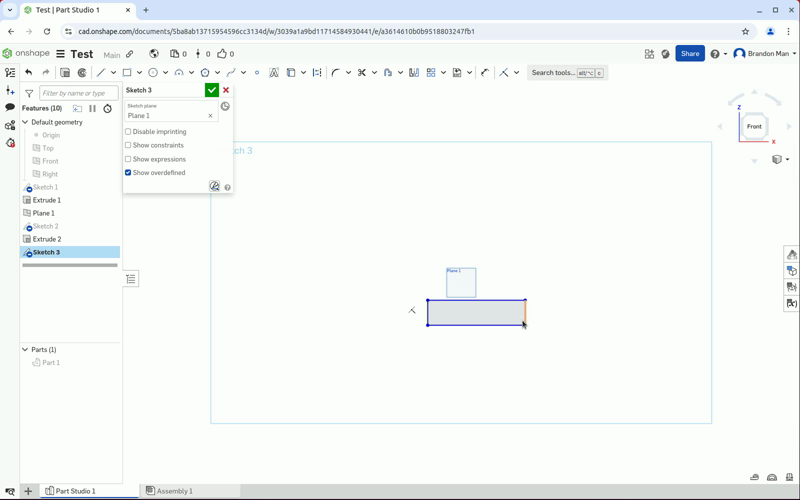
click(522, 320)
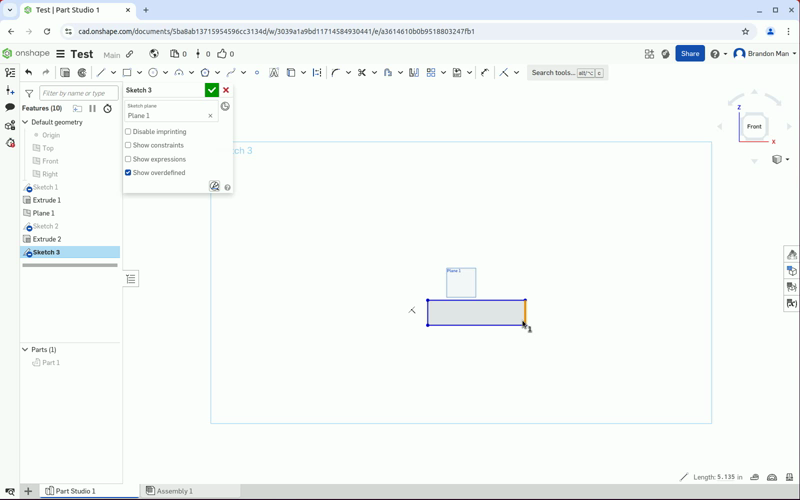
mouse_move(73, 352)
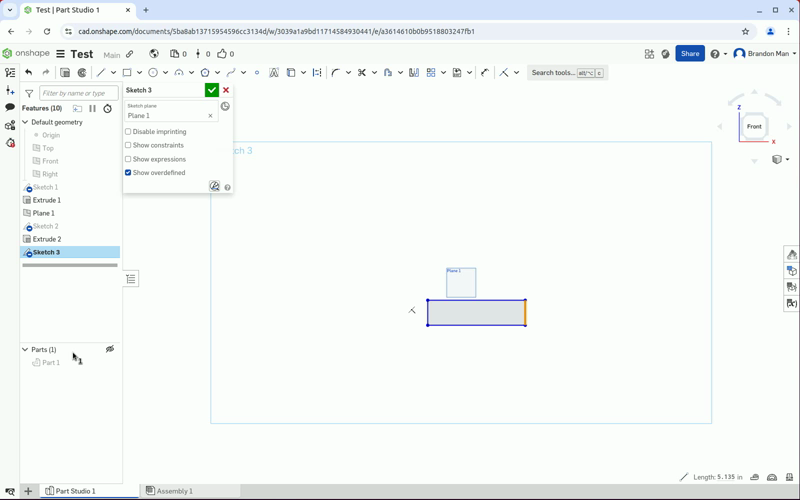
key(shift+y)
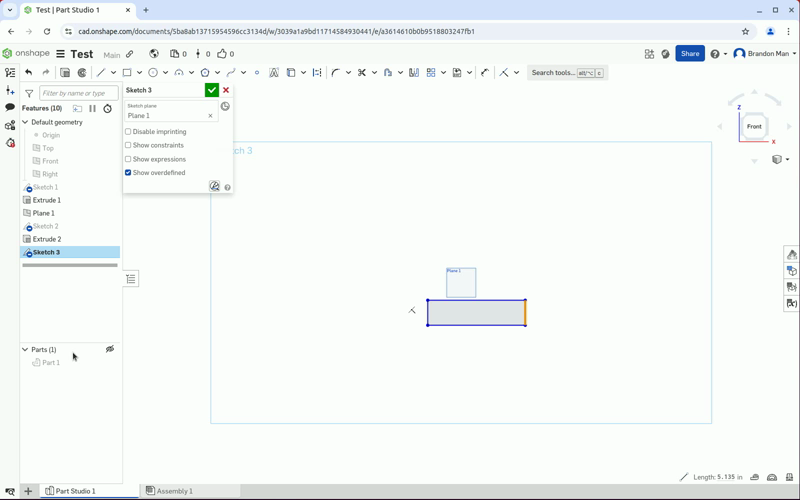
key(shift+e)
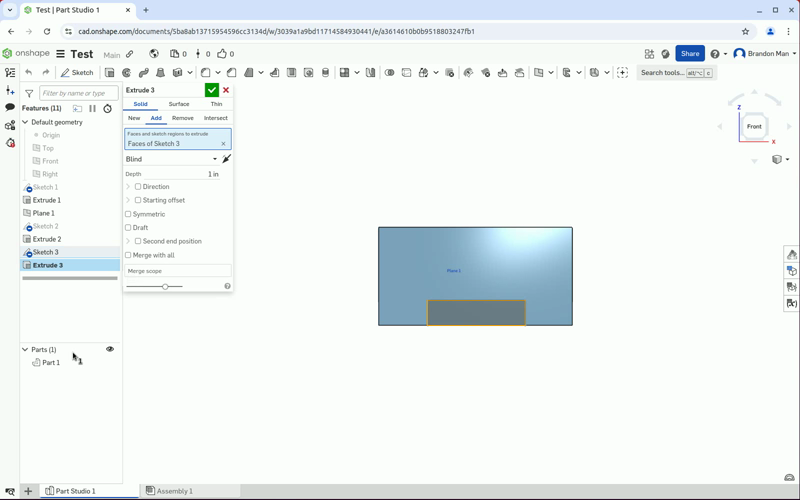
mouse_move(143, 106)
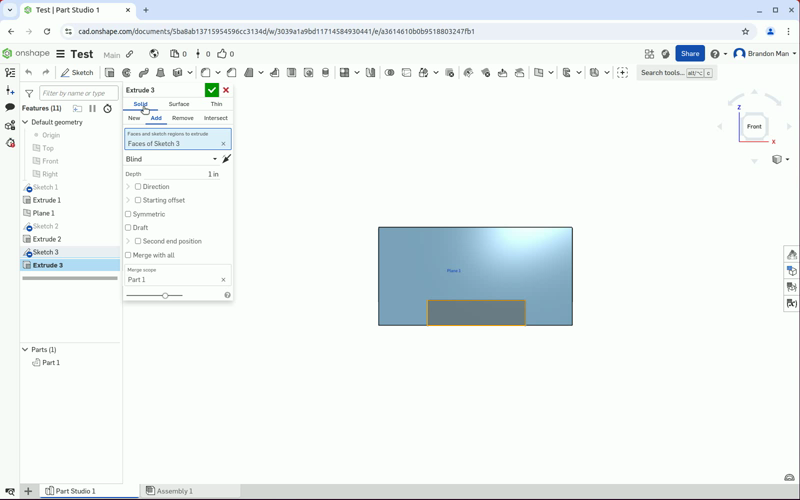
click(143, 106)
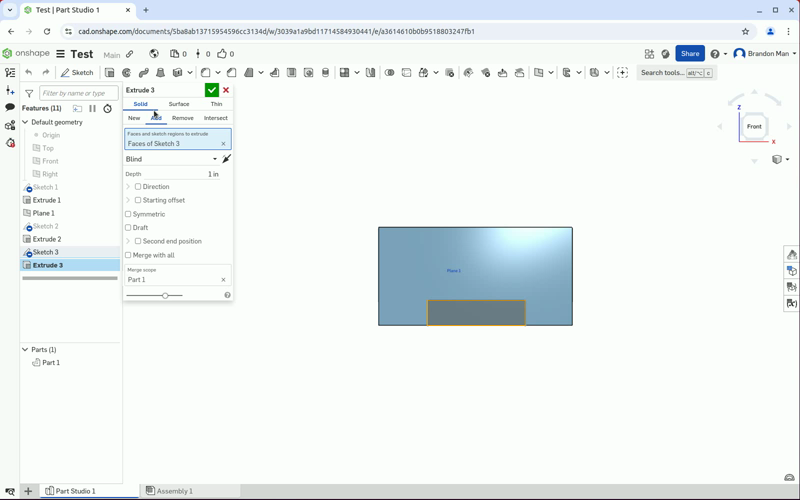
mouse_move(186, 120)
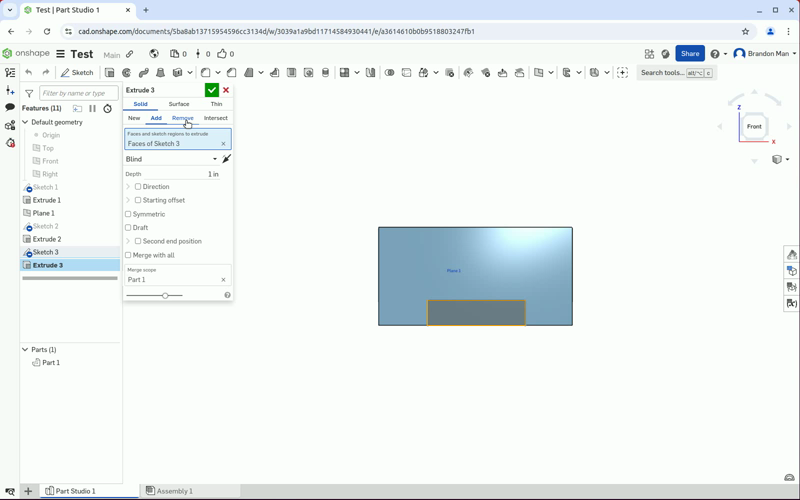
click(186, 120)
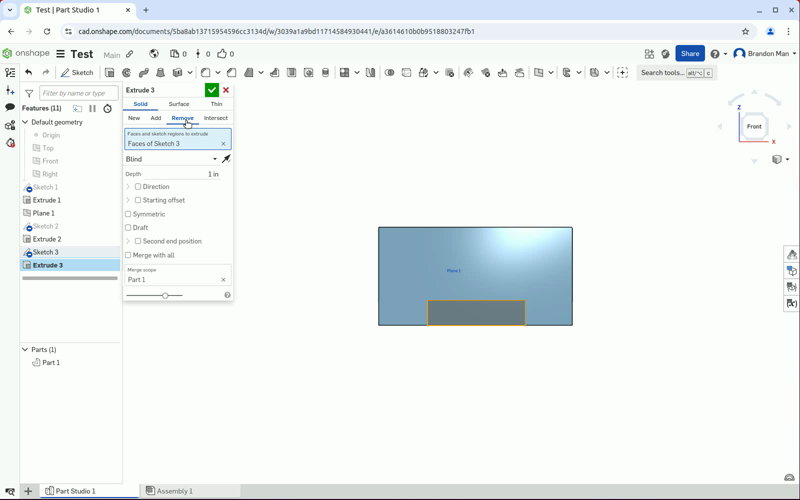
key(tab, 4)
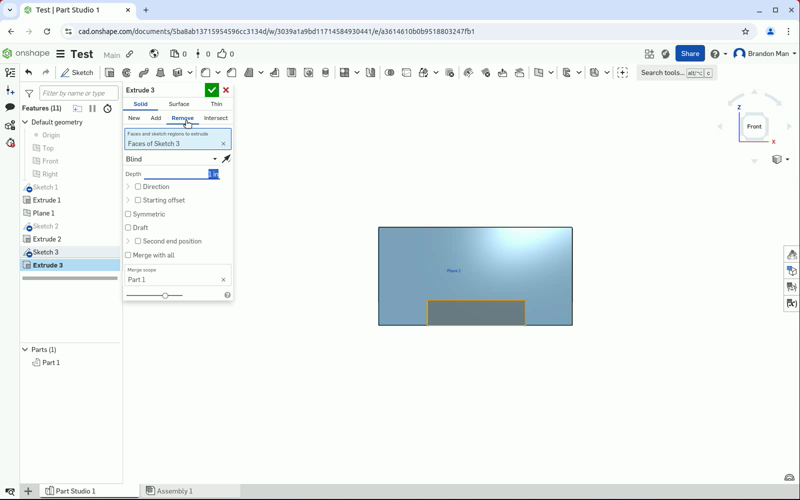
text(5.055)
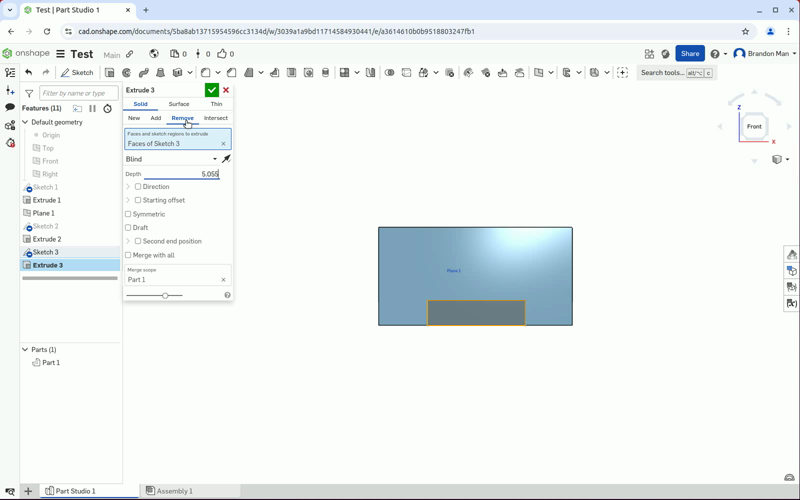
key(tab, 6)
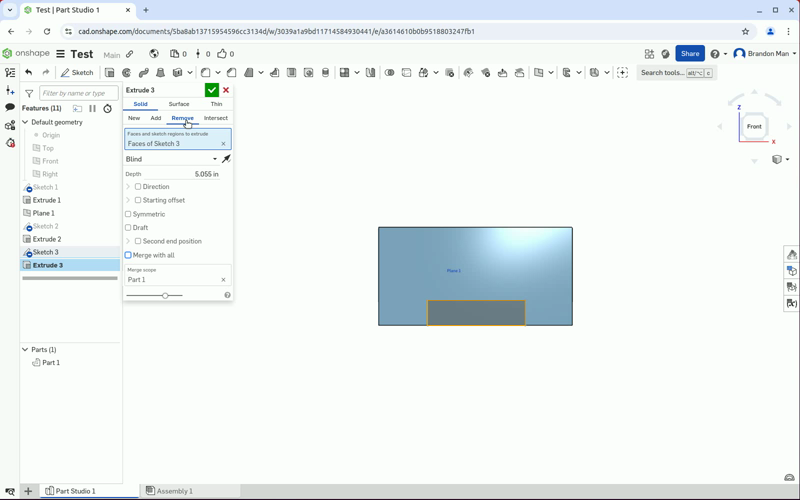
key(space)
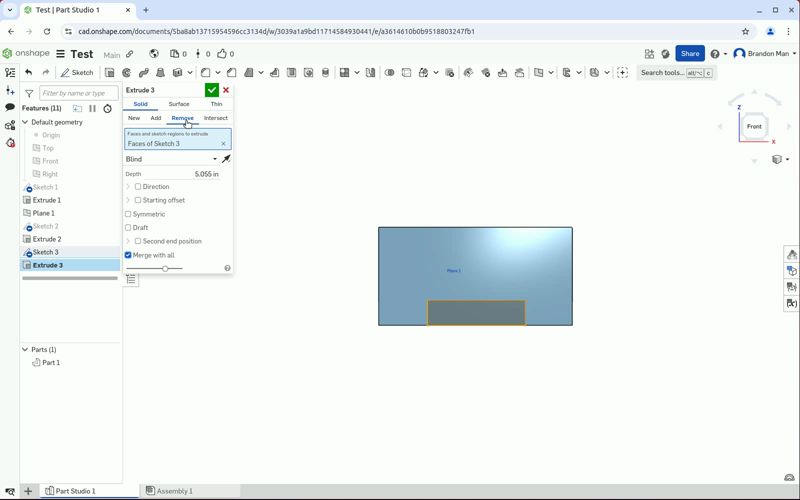
key(enter)
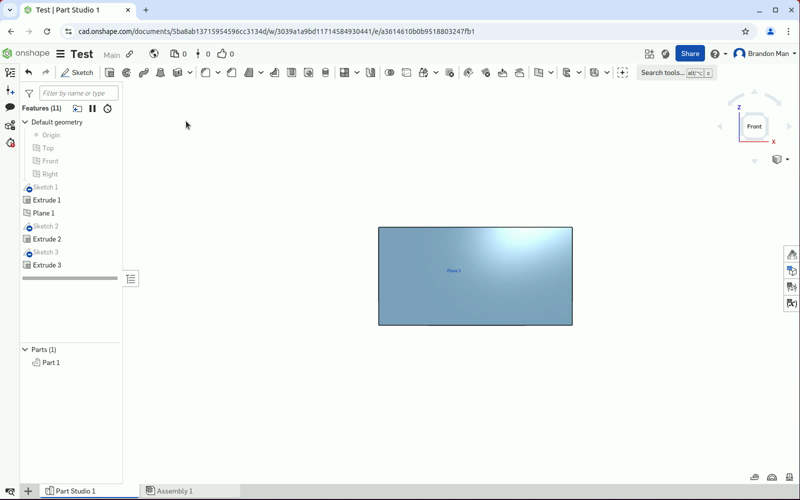
key(shift+h)
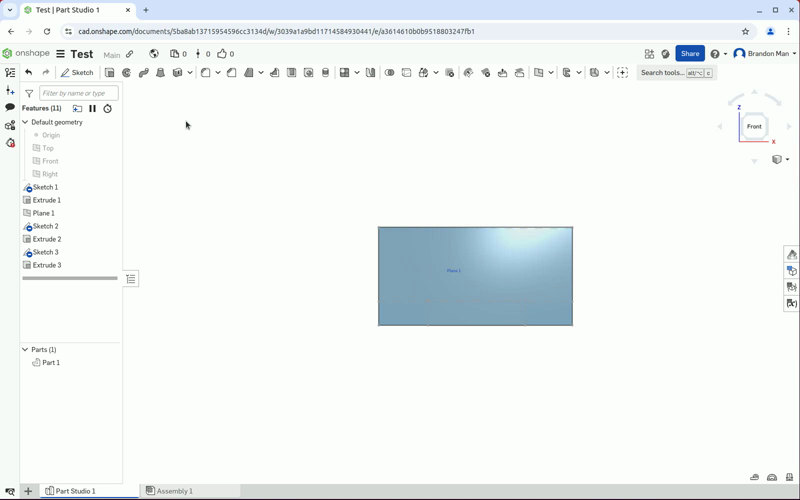
key(shift+h)
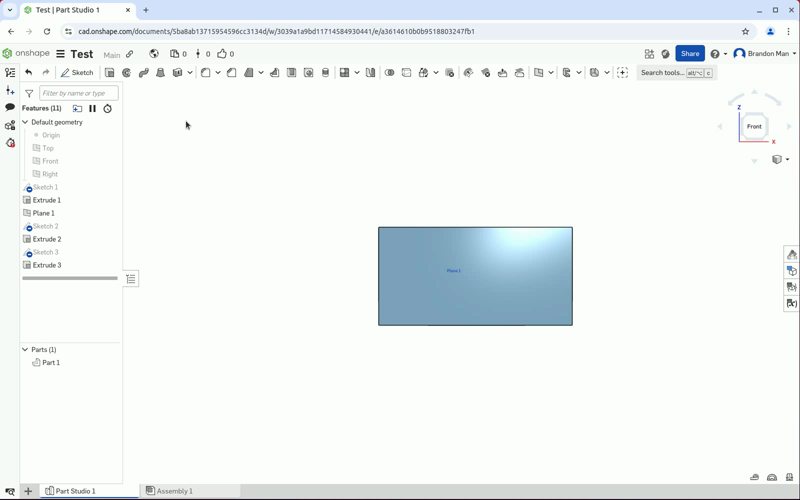
mouse_move(73, 189)
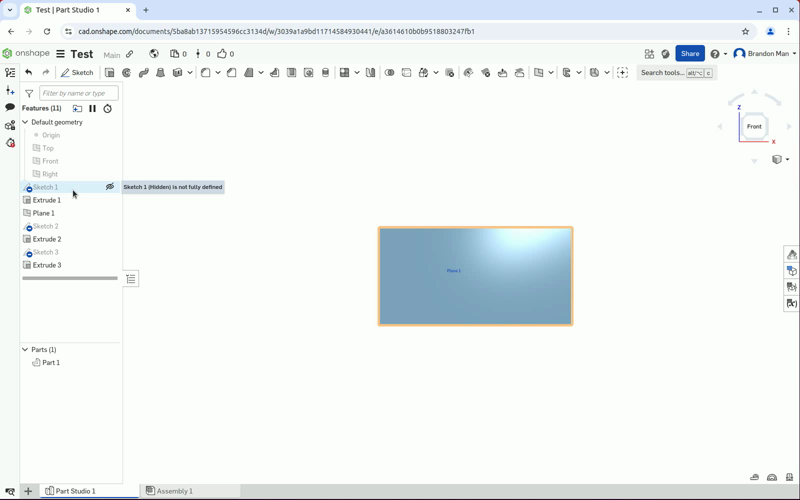
click(73, 189)
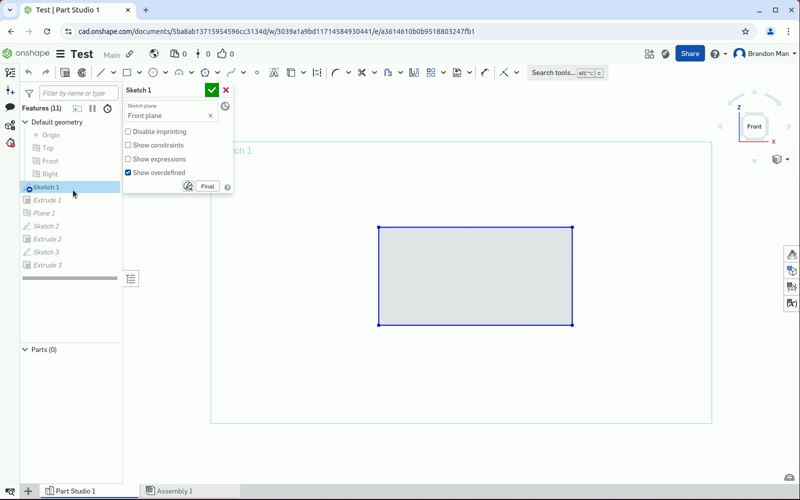
mouse_move(229, 92)
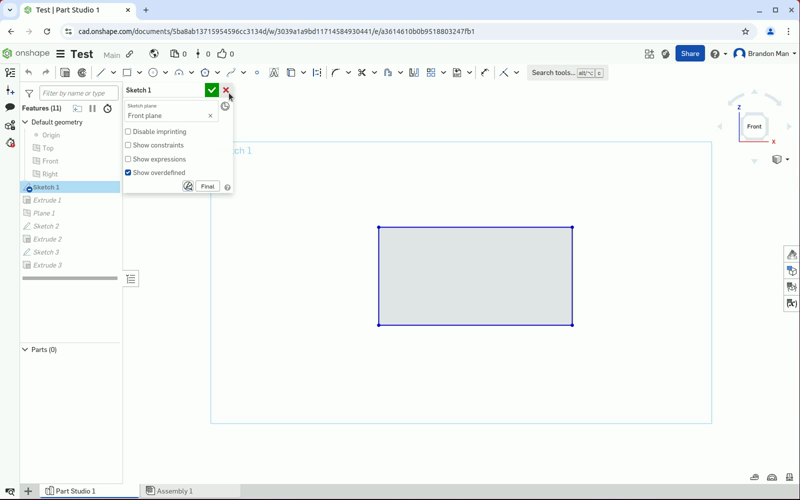
click(229, 92)
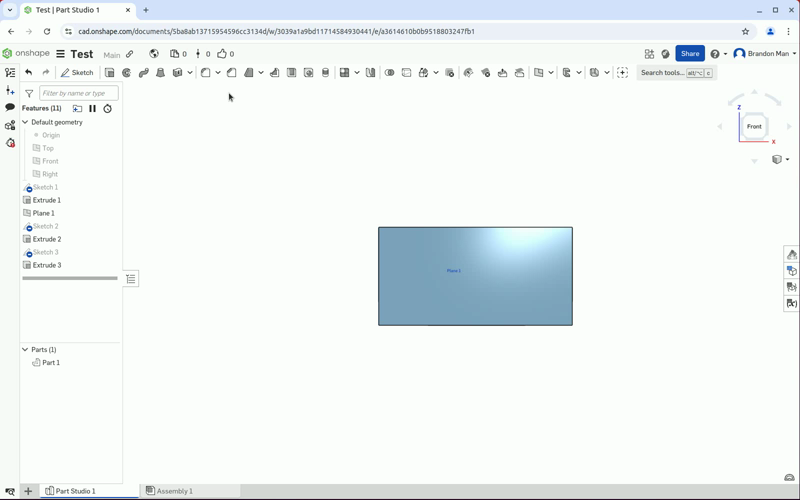
mouse_move(541, 75)
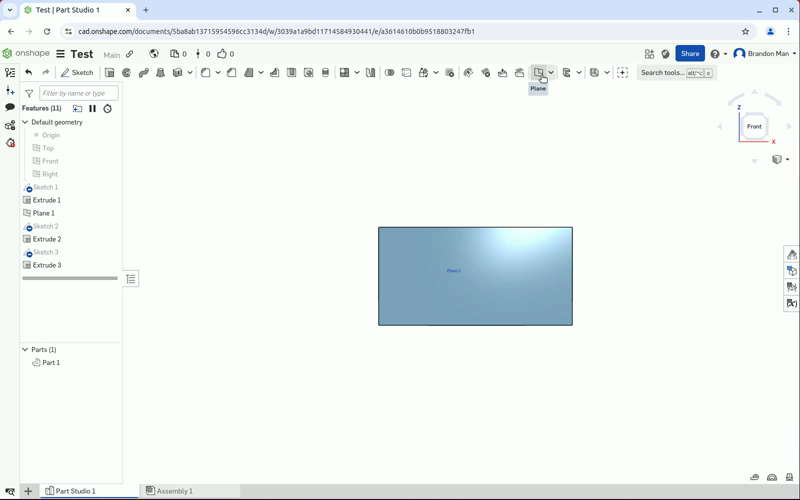
click(541, 75)
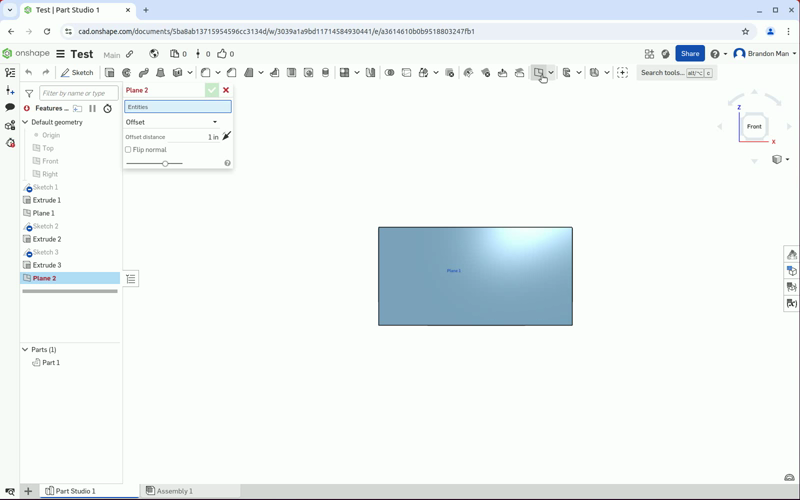
mouse_move(73, 163)
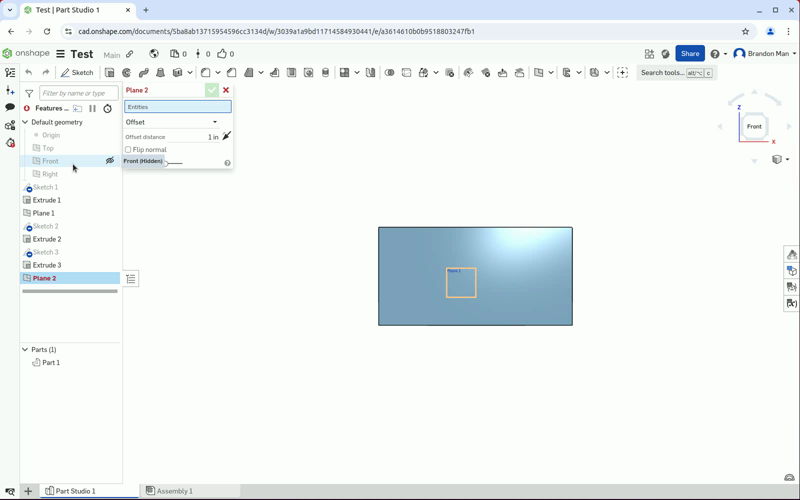
click(73, 163)
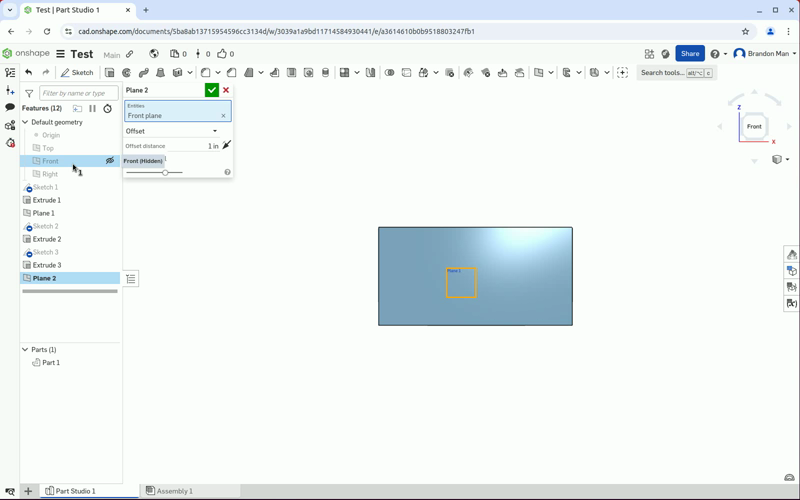
key(tab, 2)
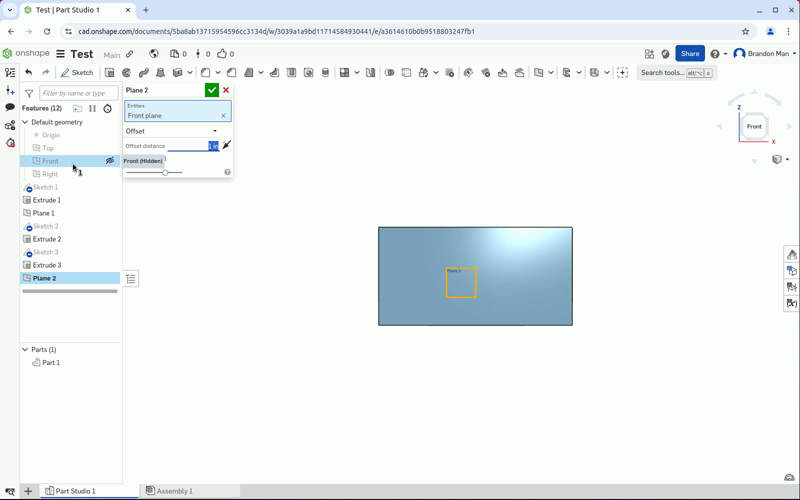
text(9.86)
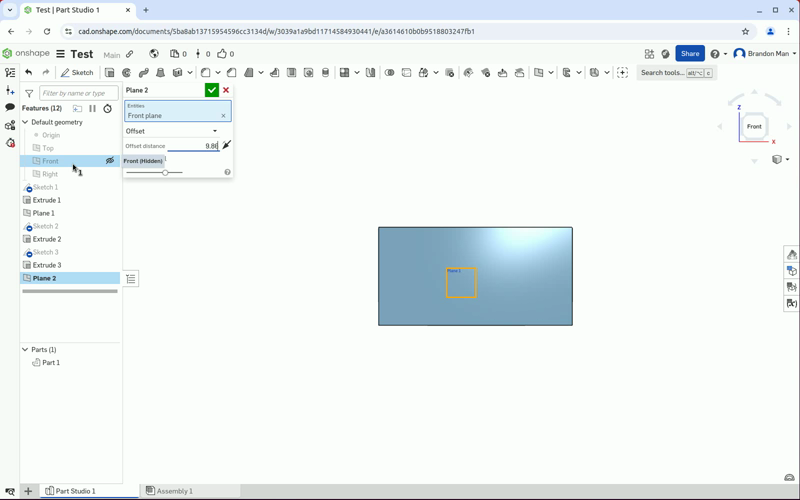
key(enter, 2)
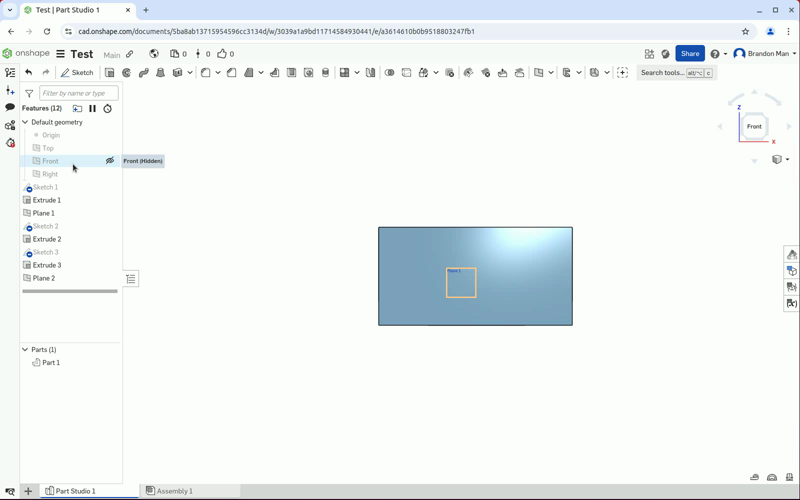
key(shift+s)
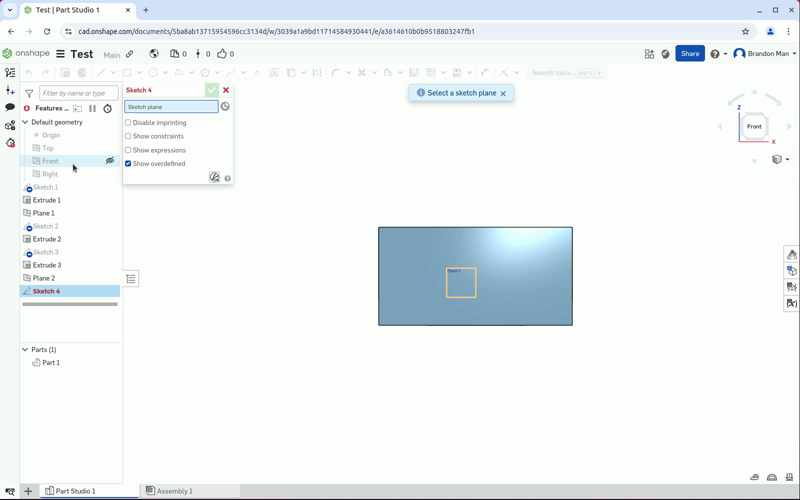
mouse_move(73, 280)
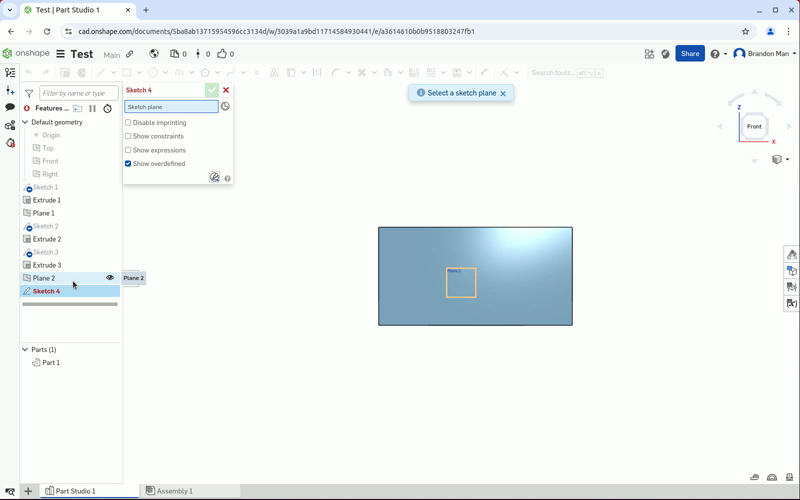
click(73, 280)
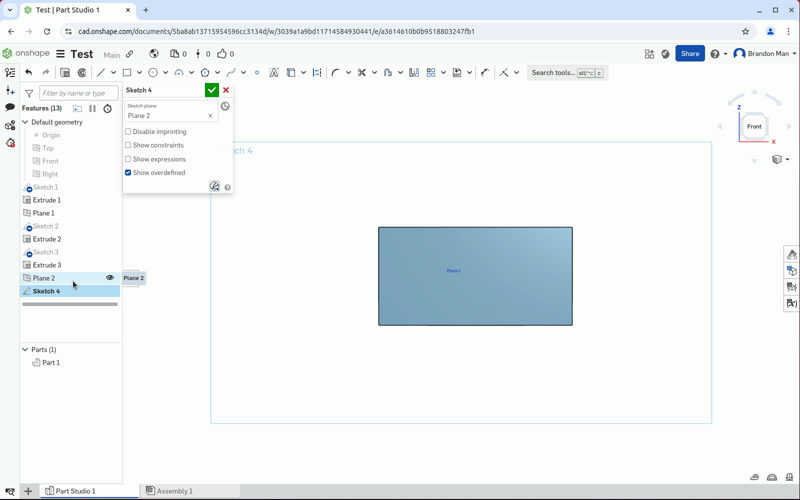
mouse_move(73, 352)
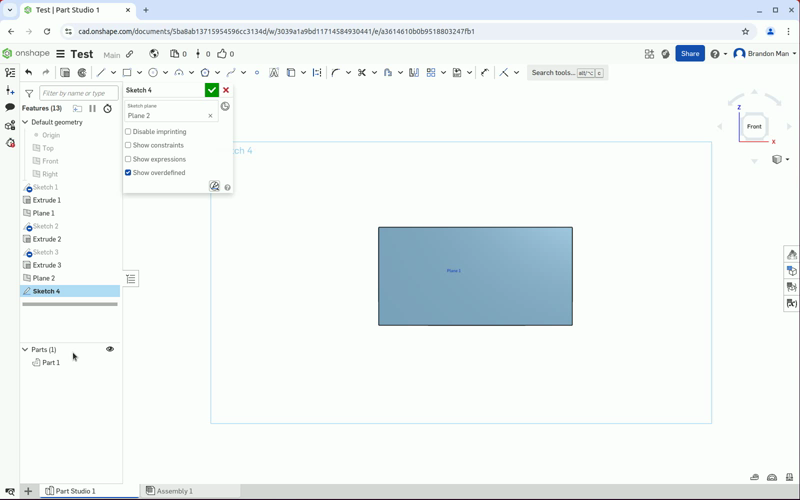
key(y)
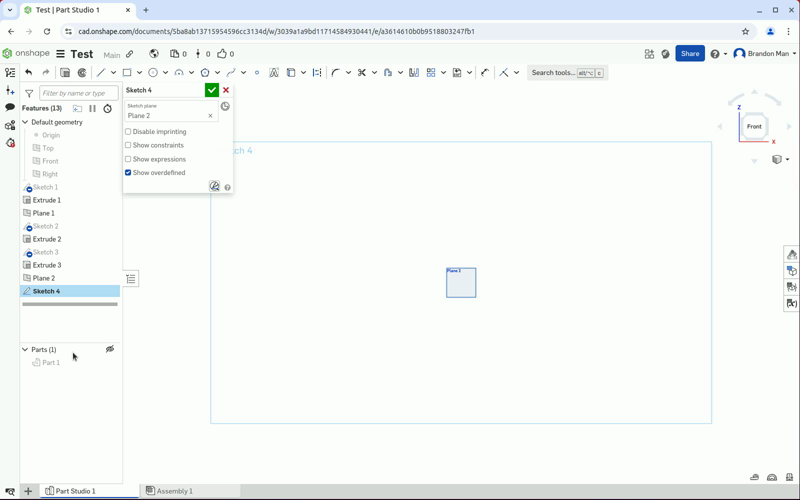
key(l)
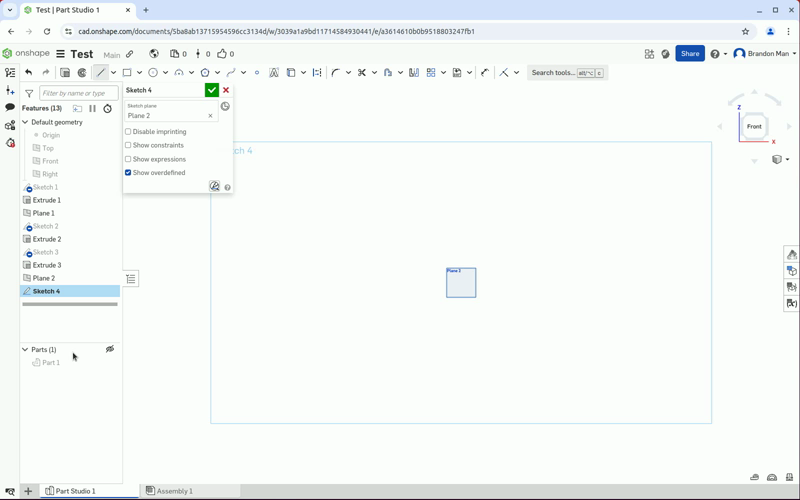
key_down(shift)
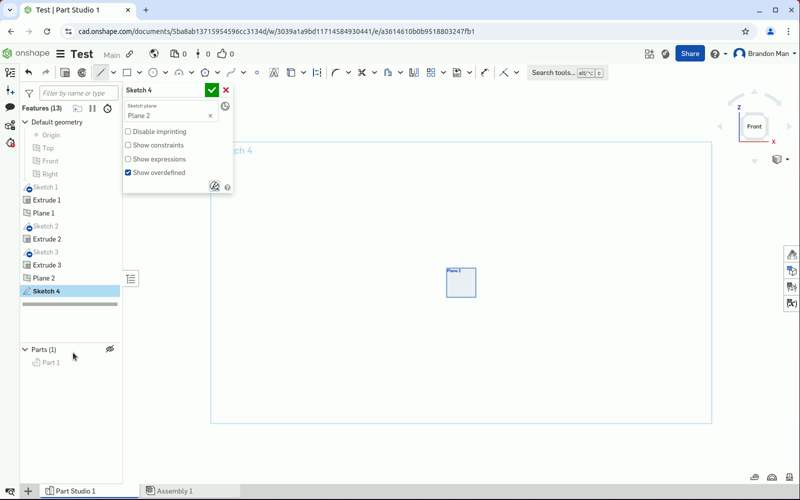
mouse_move(427, 252)
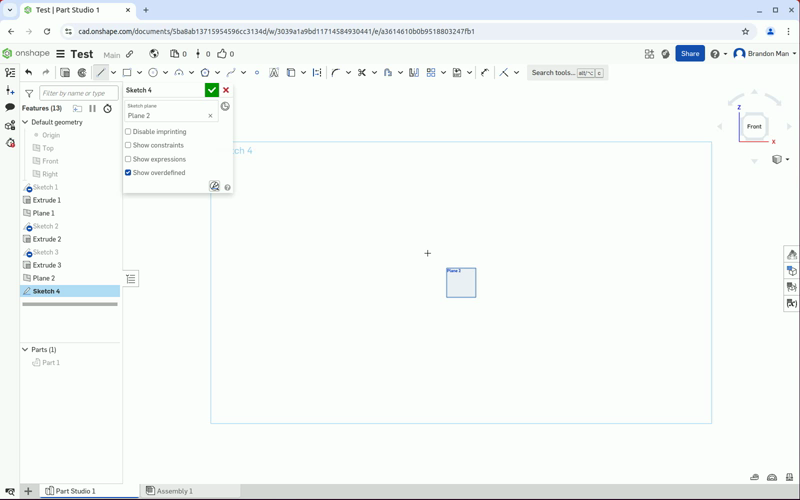
click(427, 252)
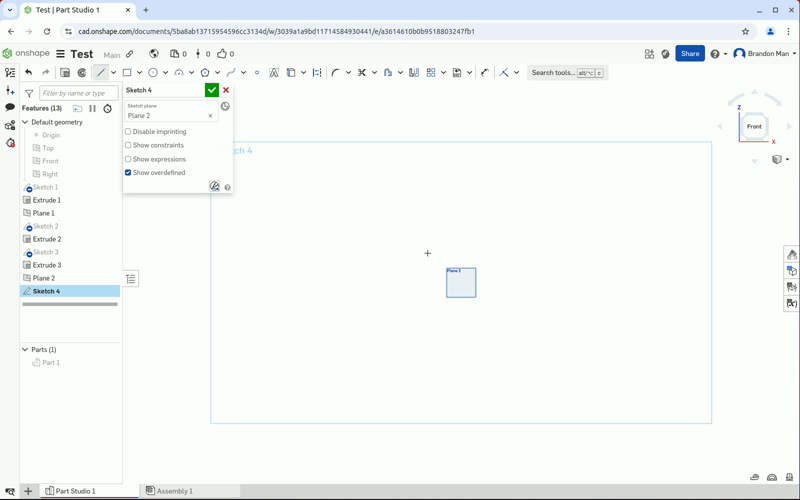
key_up(shift)
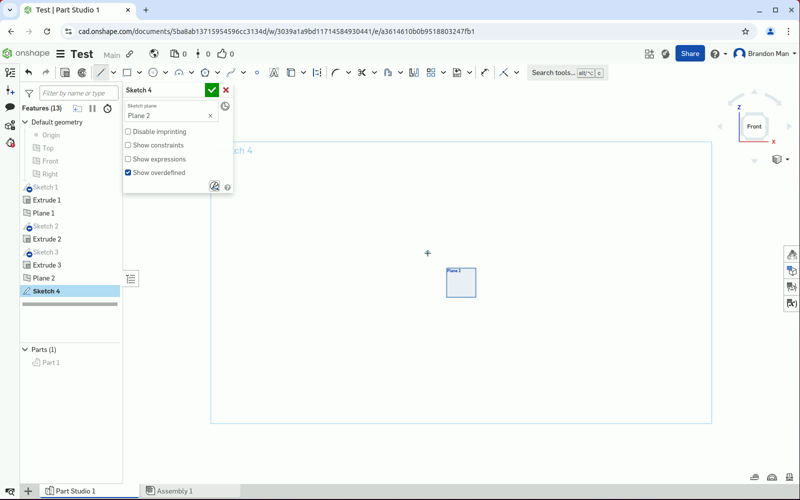
key_down(shift)
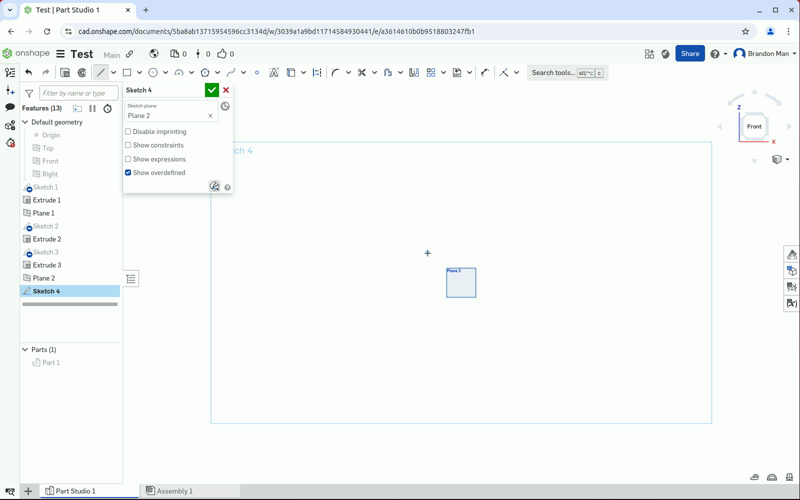
mouse_move(525, 252)
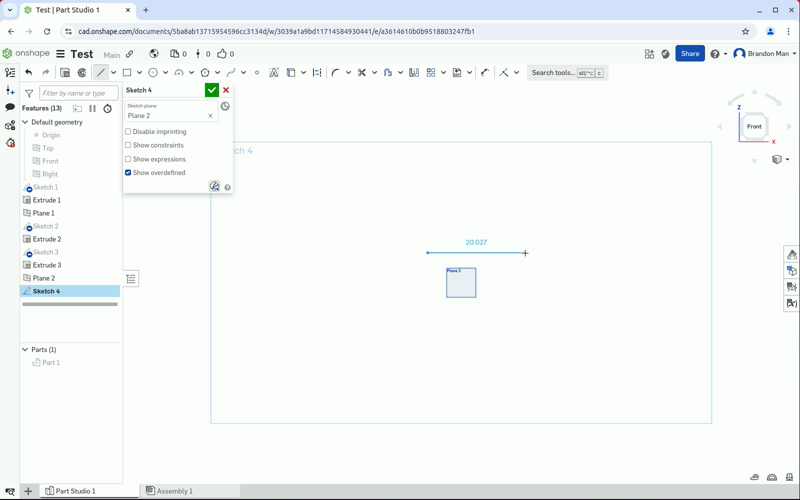
click(525, 252)
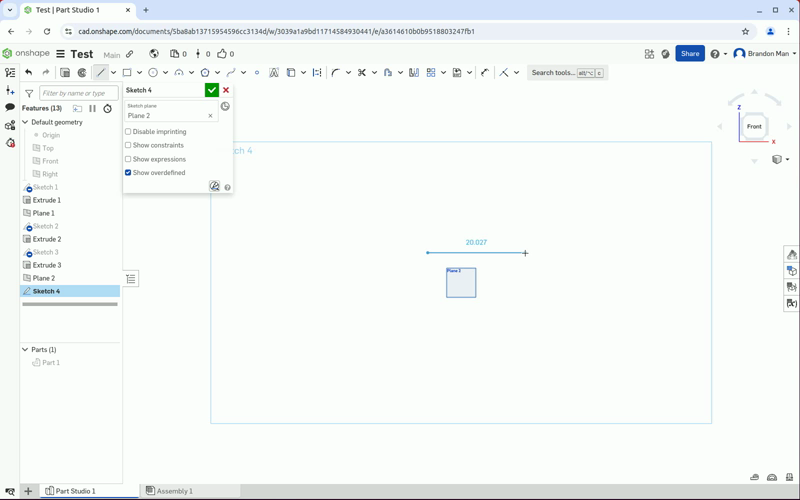
key_up(shift)
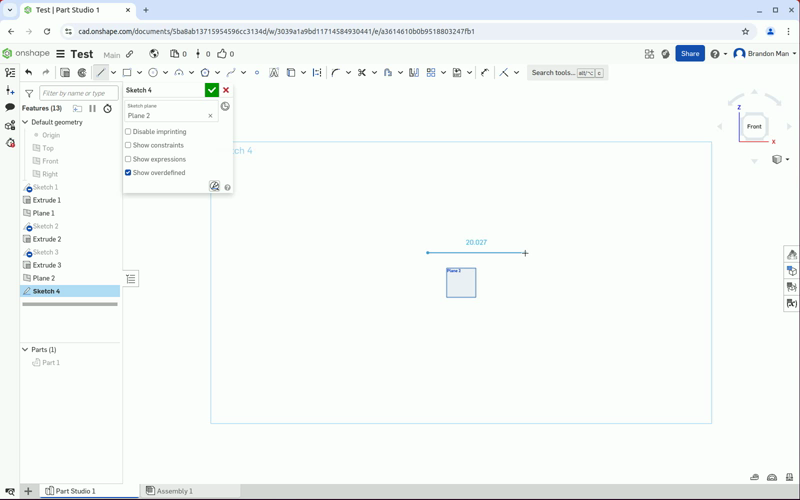
key_down(shift)
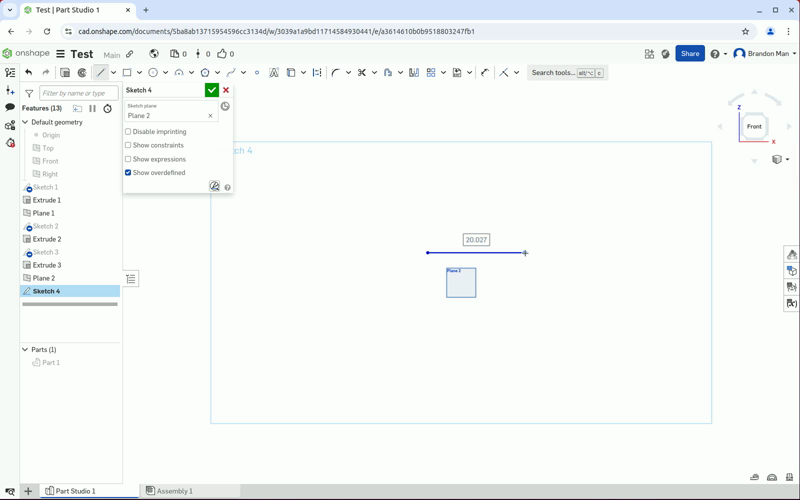
mouse_move(555, 252)
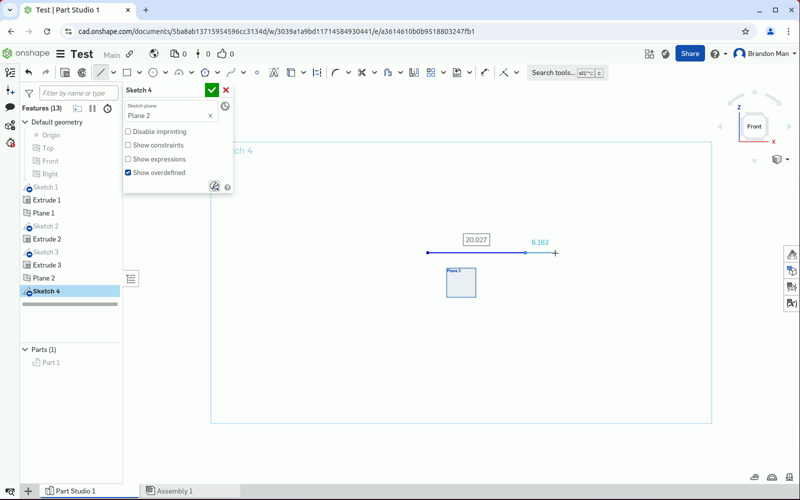
mouse_move(525, 227)
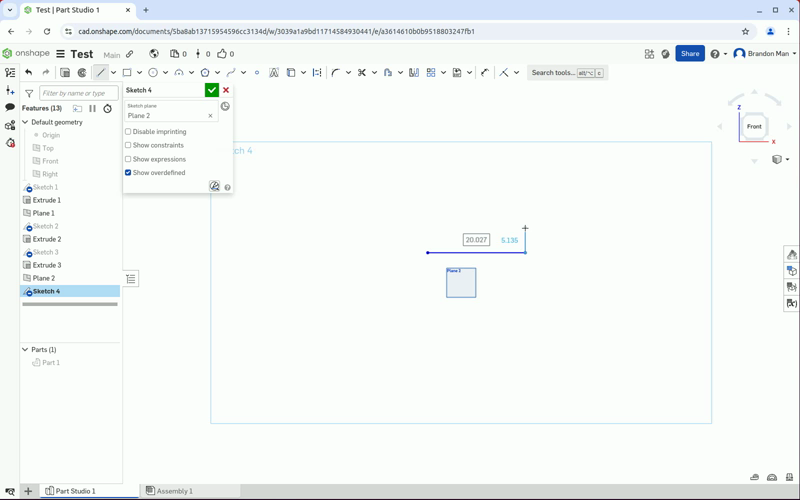
click(525, 227)
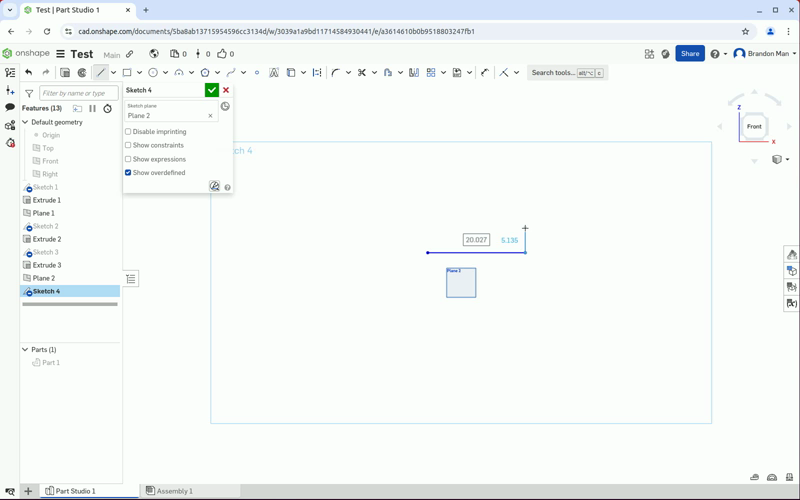
key_up(shift)
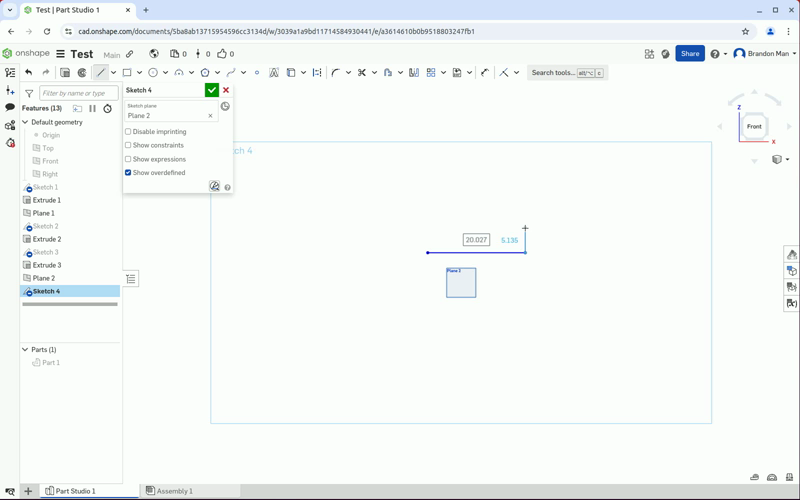
key_down(shift)
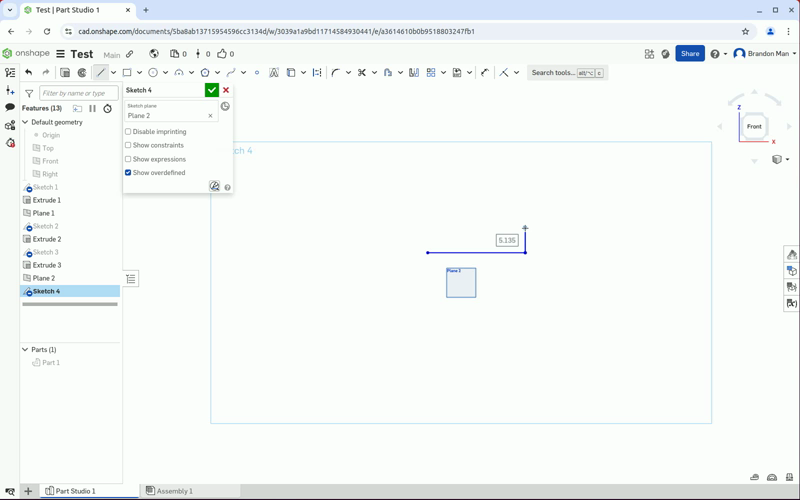
mouse_move(427, 227)
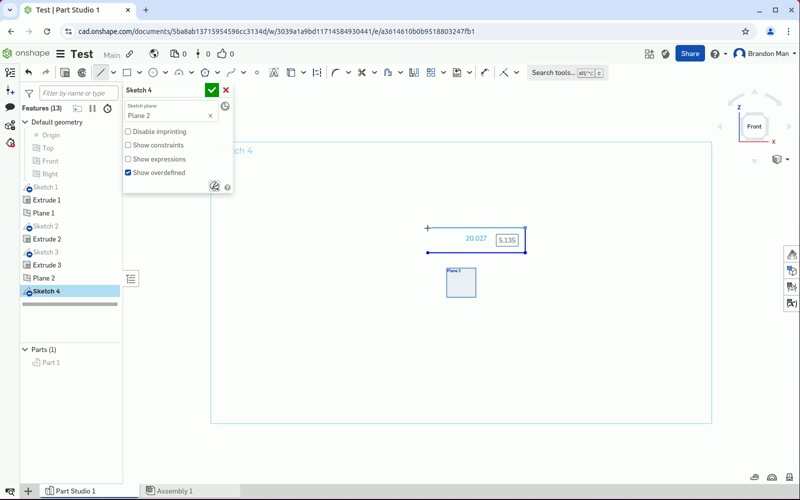
click(427, 227)
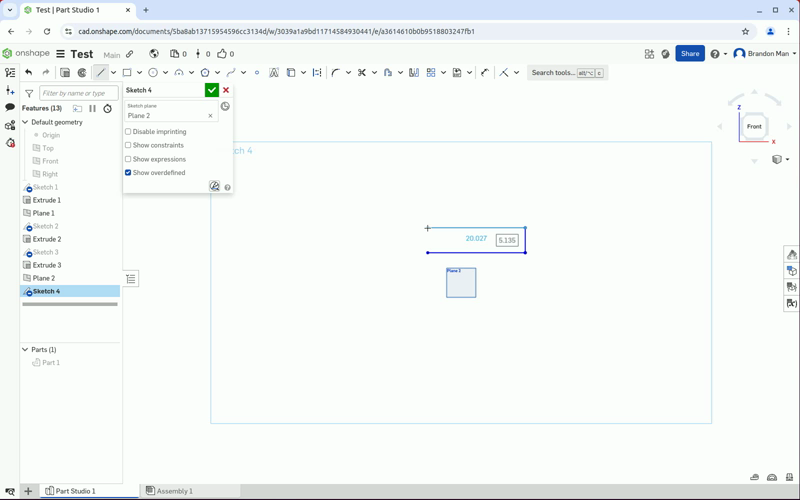
key_up(shift)
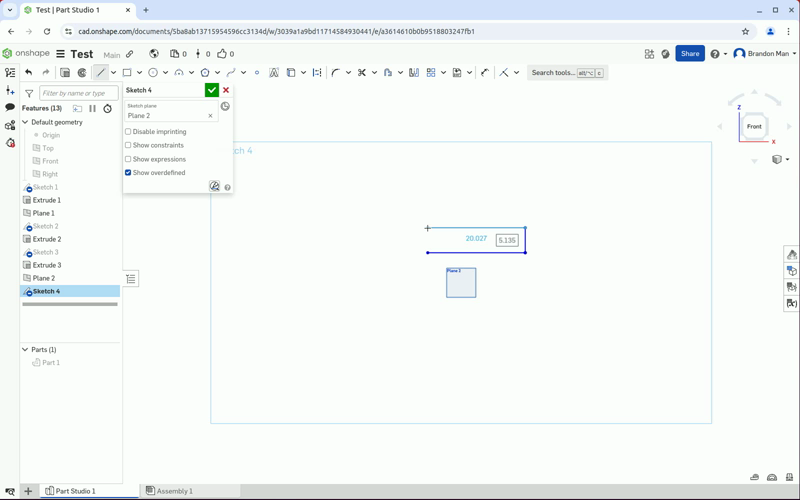
mouse_move(457, 227)
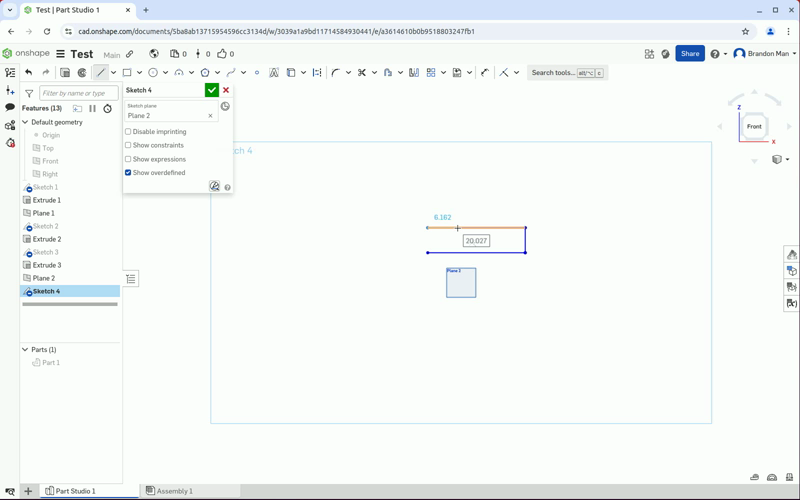
key_down(shift)
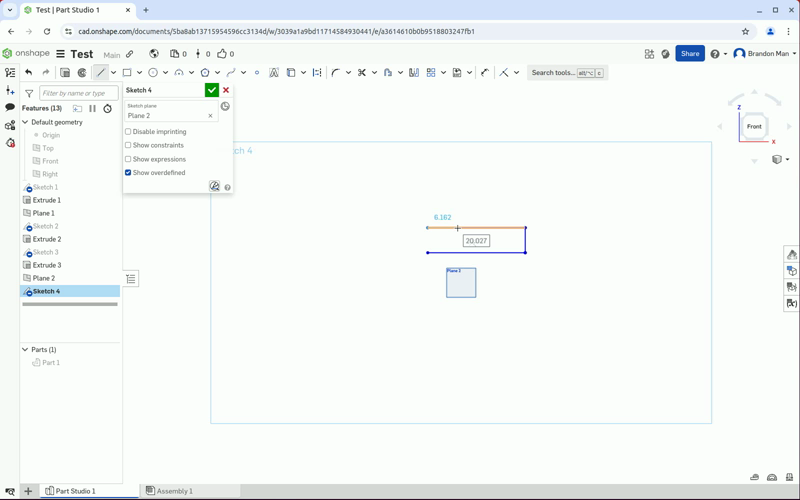
mouse_move(427, 252)
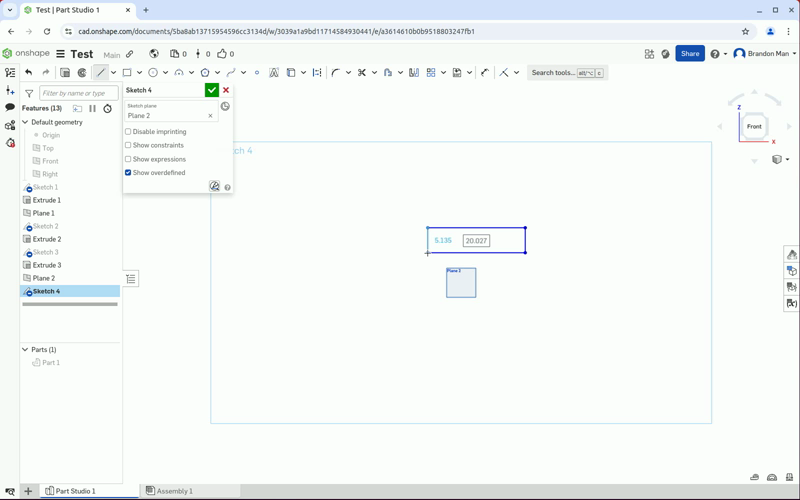
key_up(shift)
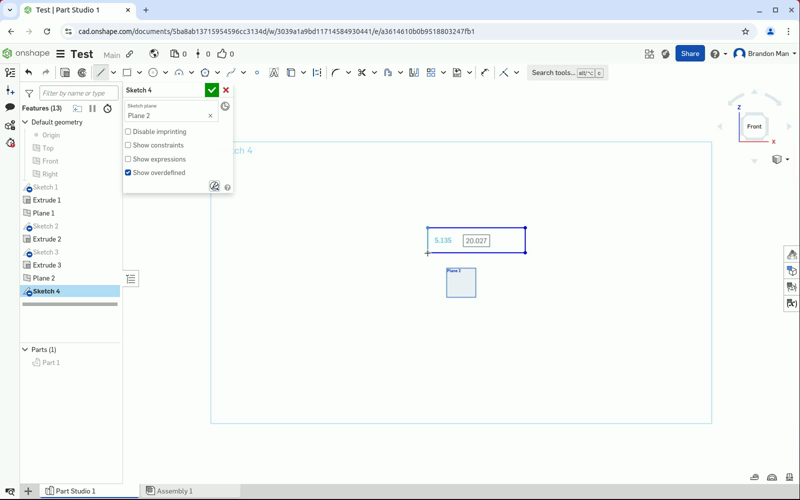
click(427, 252)
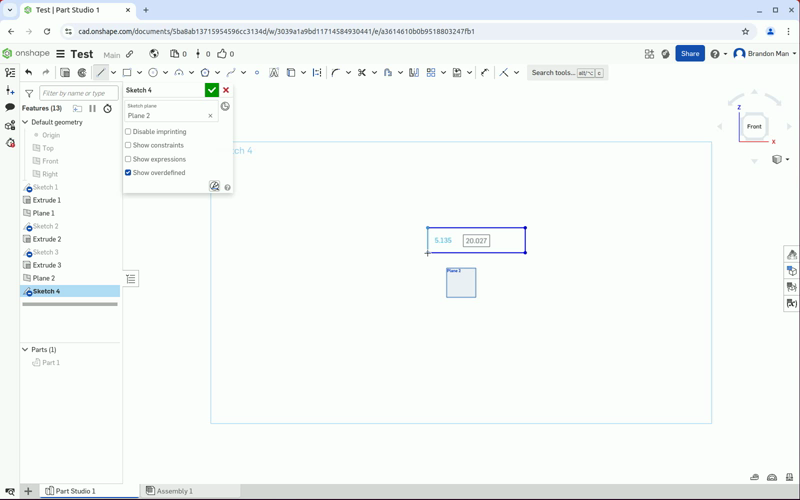
key(esc)
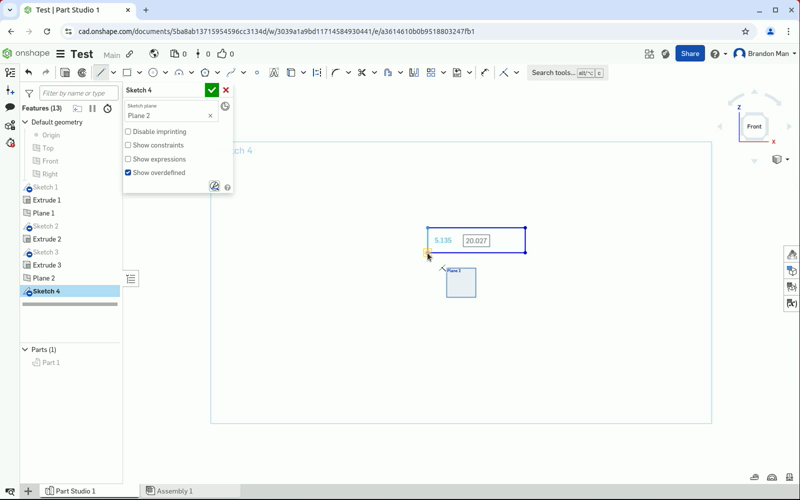
mouse_move(463, 229)
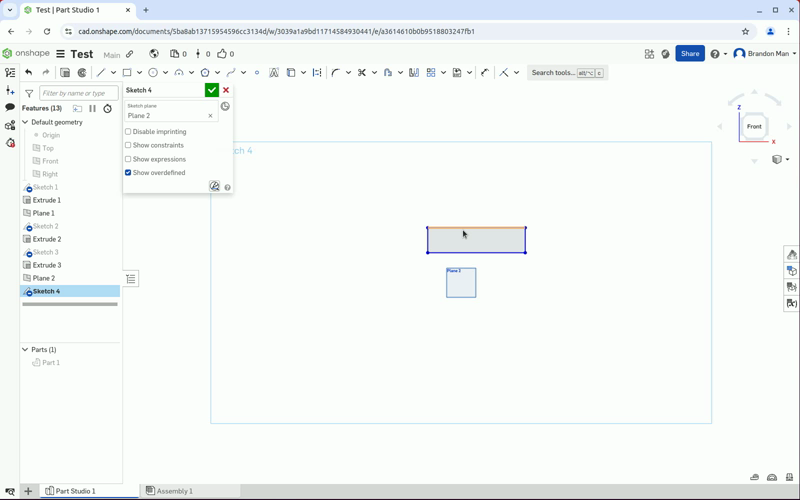
click(463, 229)
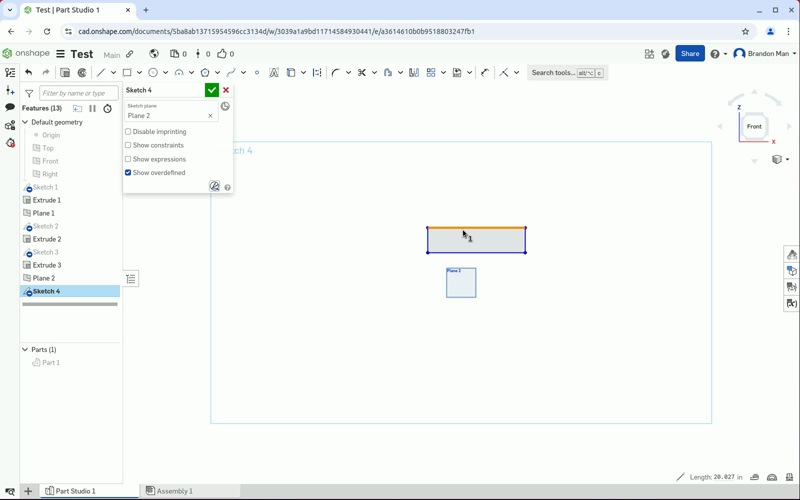
mouse_move(73, 352)
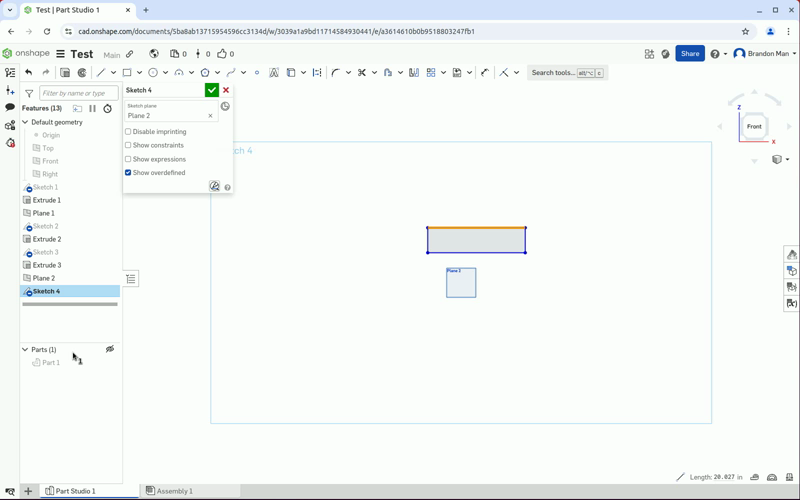
key(shift+y)
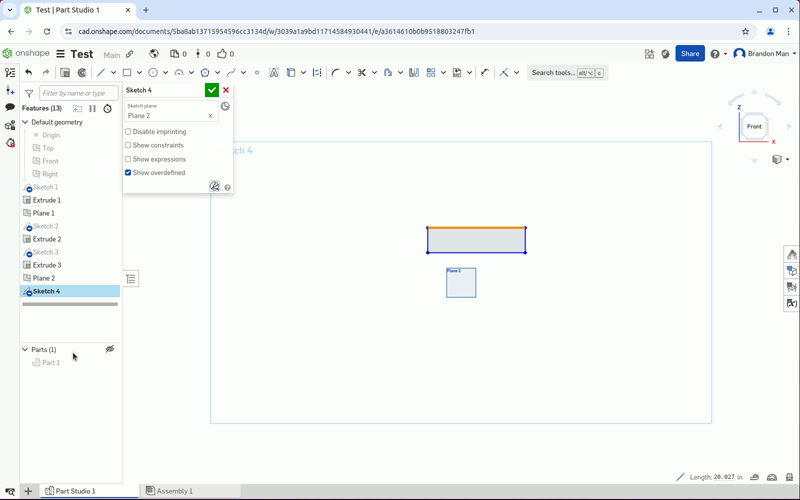
key(shift+e)
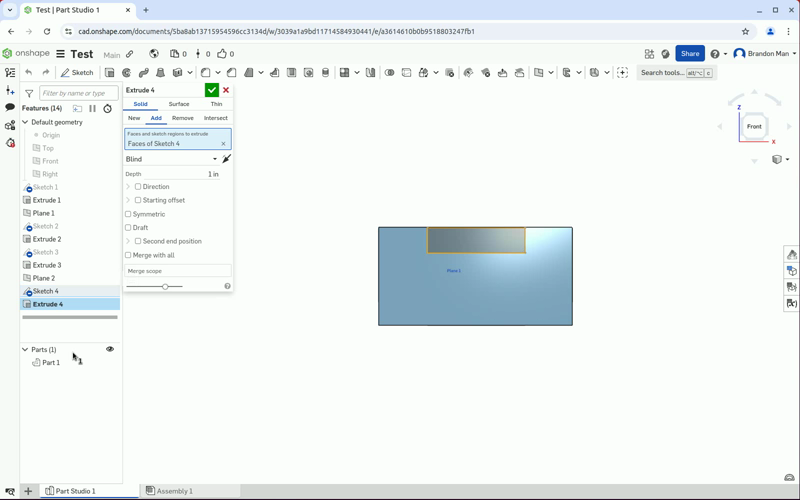
mouse_move(143, 106)
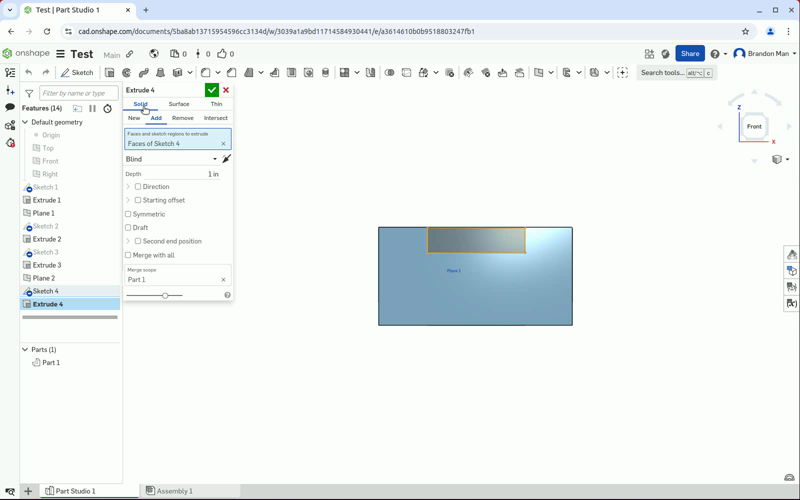
click(143, 106)
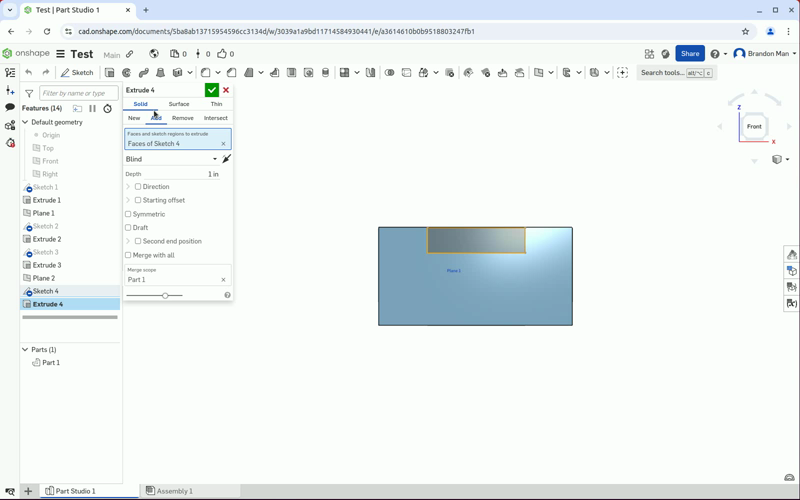
mouse_move(186, 120)
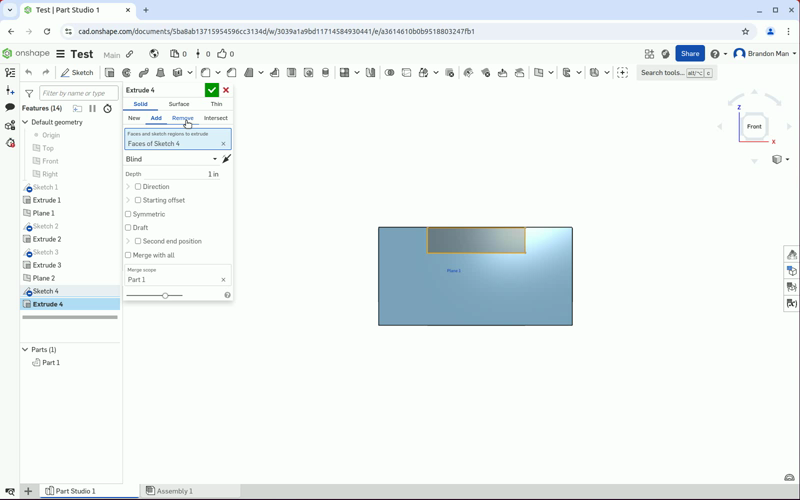
click(186, 120)
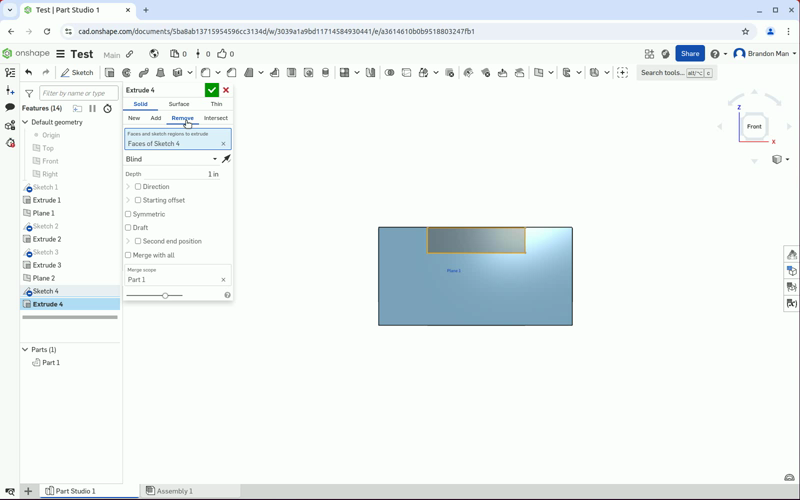
key(tab, 4)
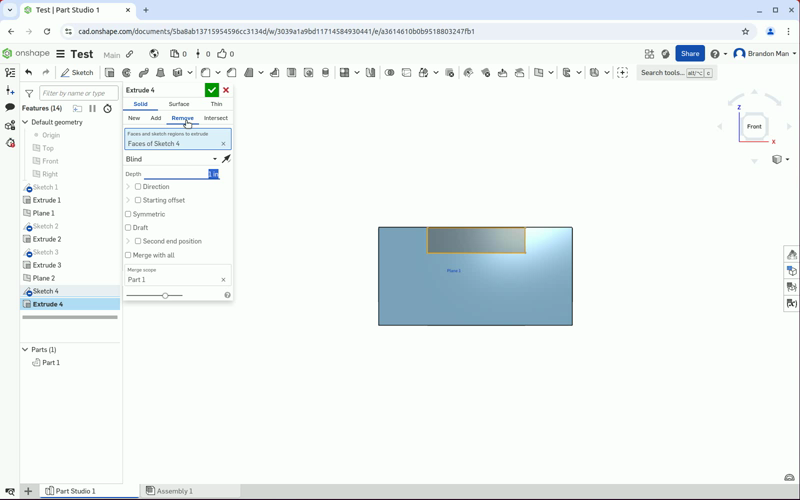
text(9.869)
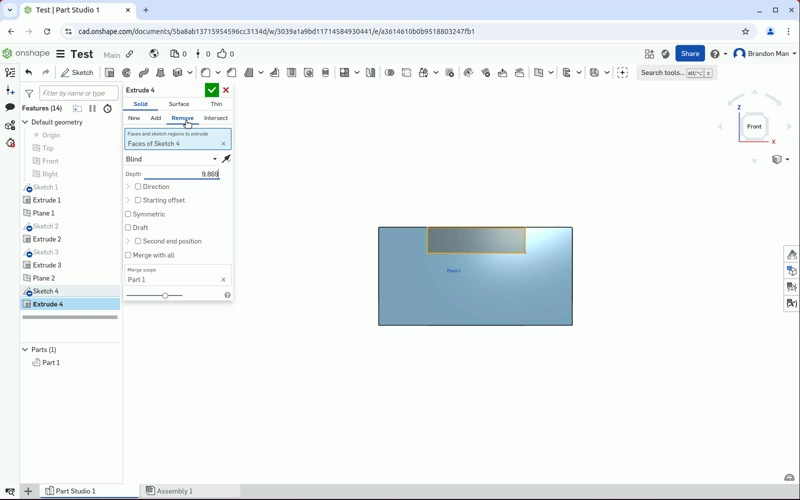
key(tab, 6)
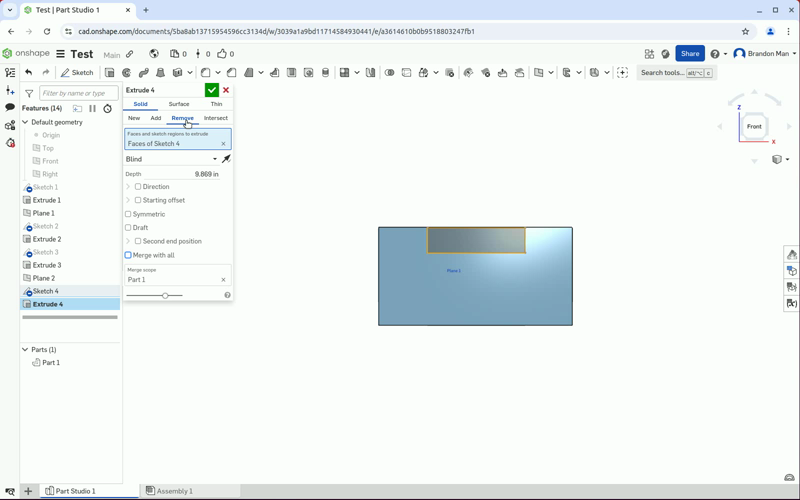
key(space)
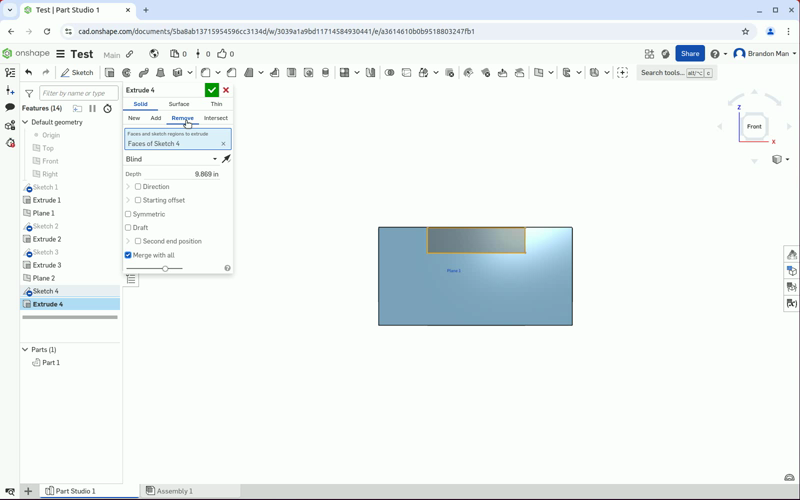
key(enter)
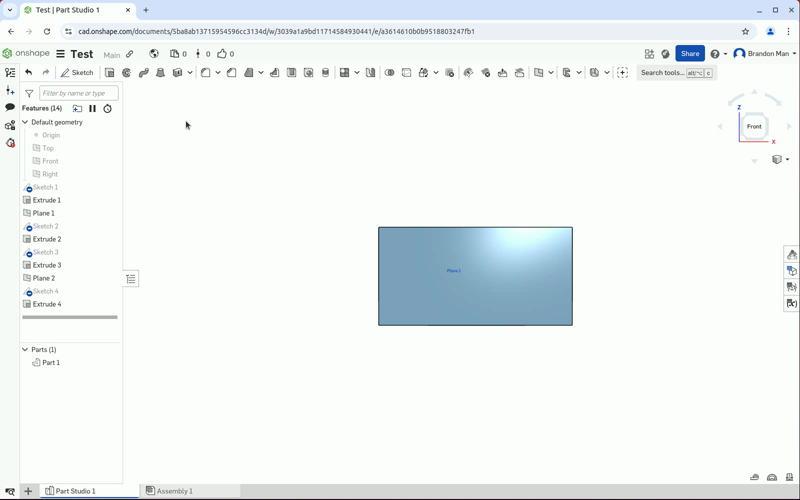
key(shift+h)
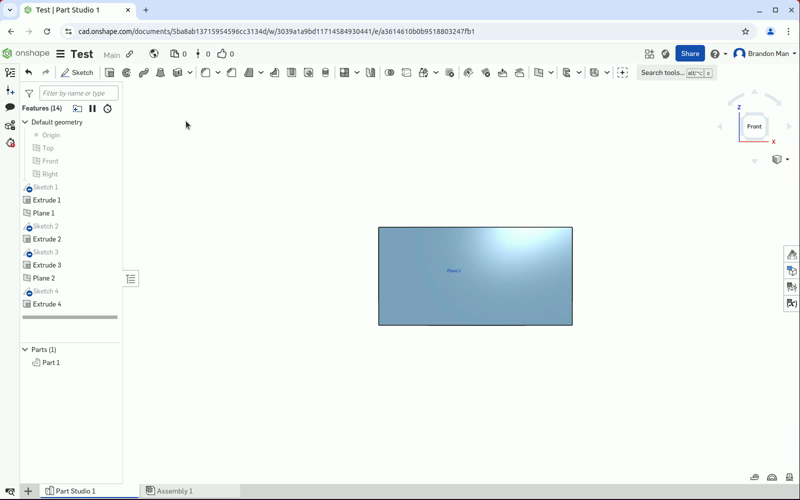
key(shift+h)
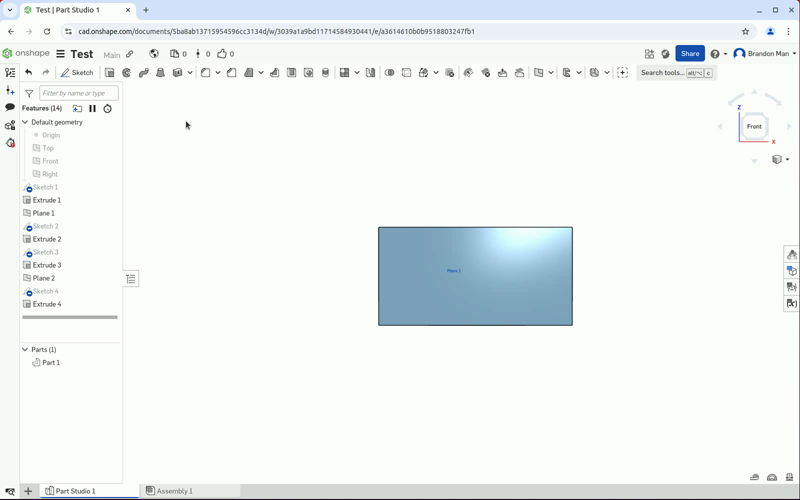
mouse_move(73, 189)
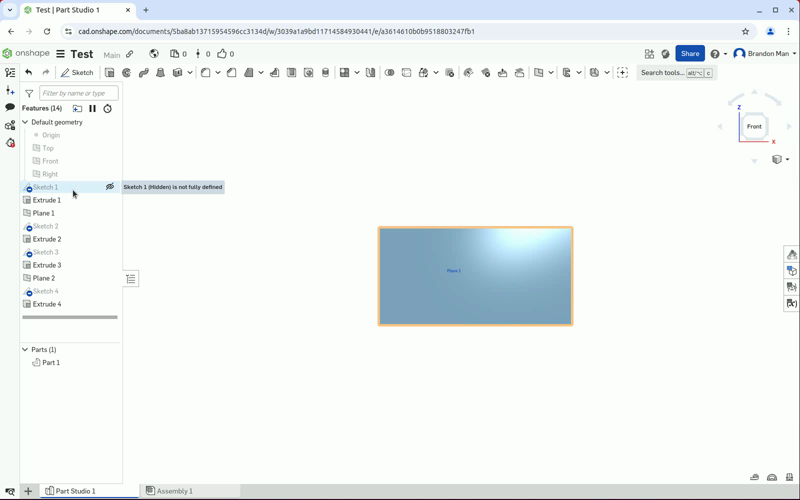
click(73, 189)
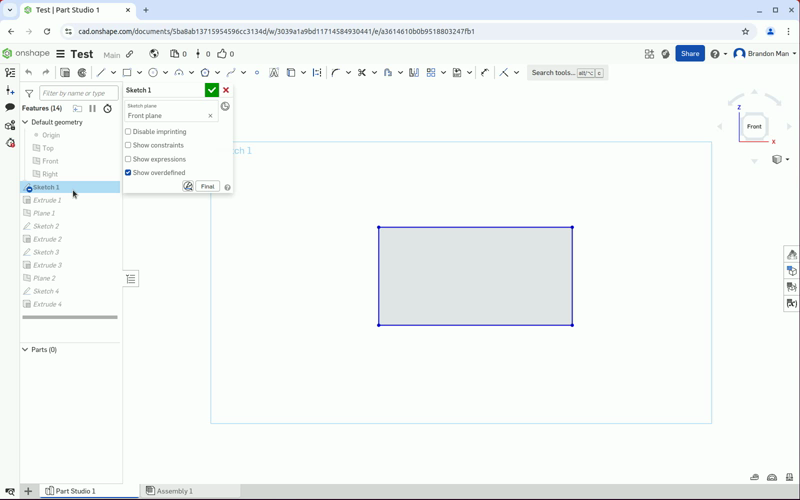
mouse_move(229, 92)
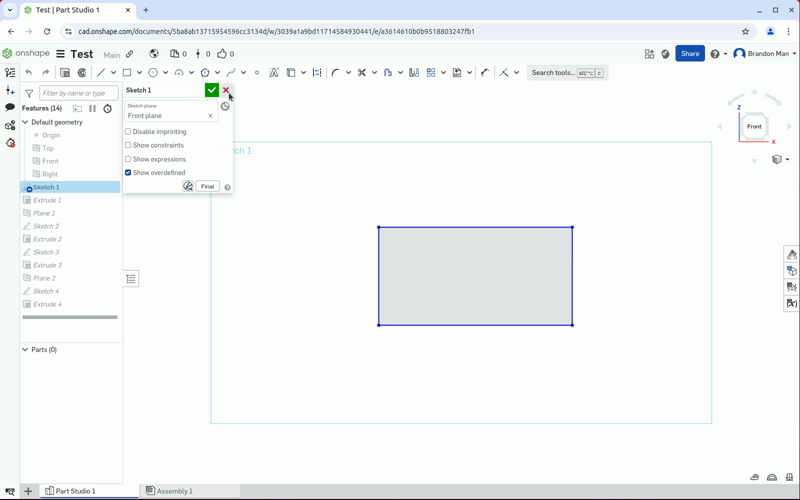
click(229, 92)
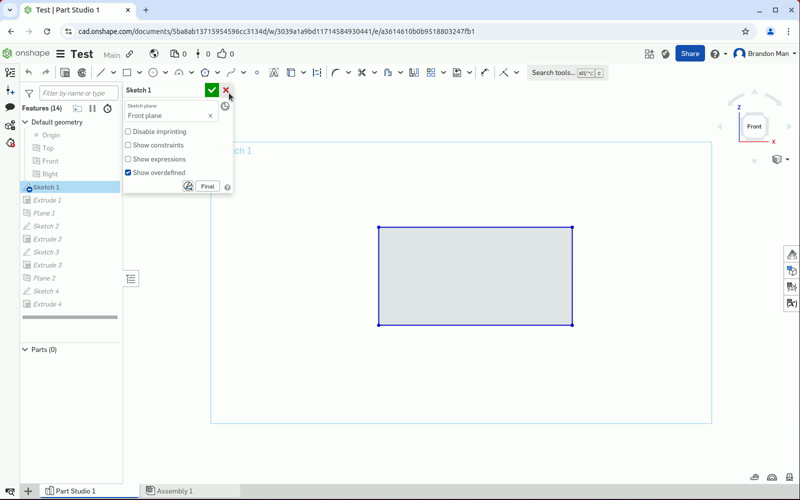
key(shift+s)
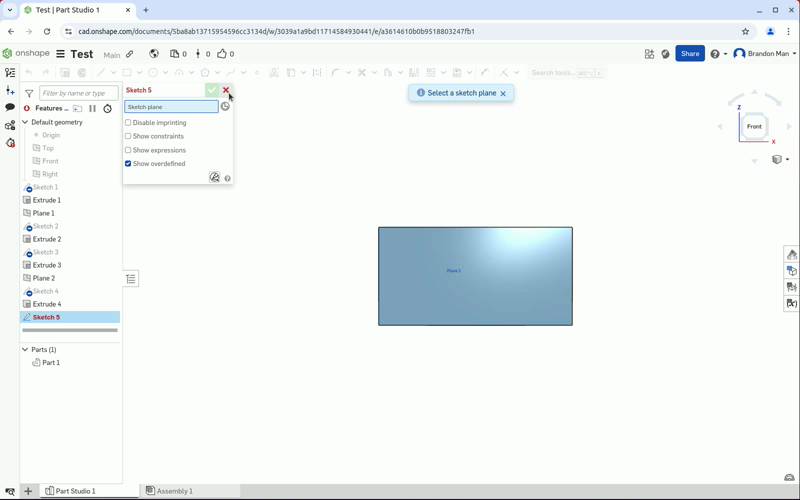
mouse_move(73, 280)
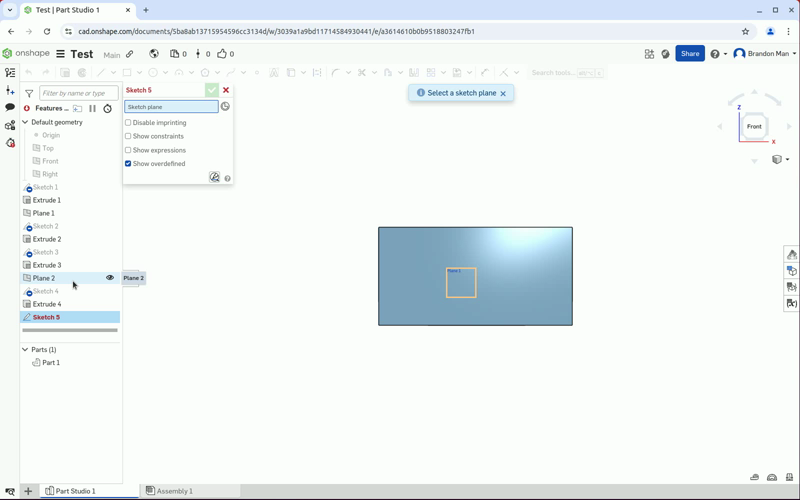
click(73, 280)
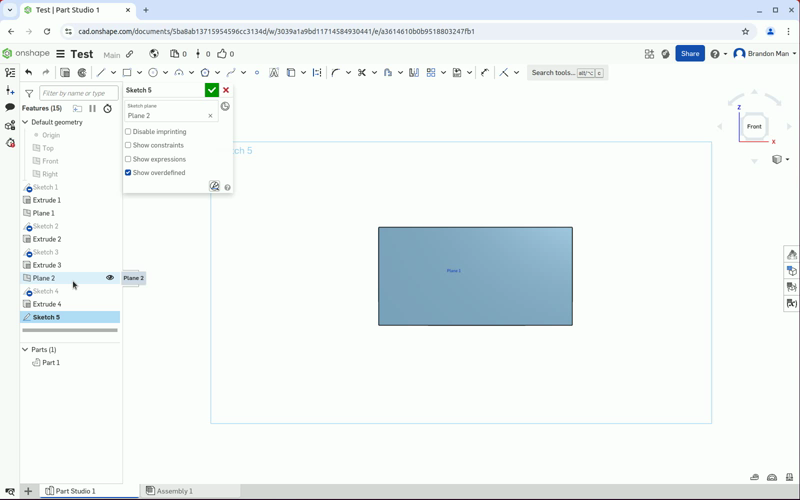
mouse_move(73, 352)
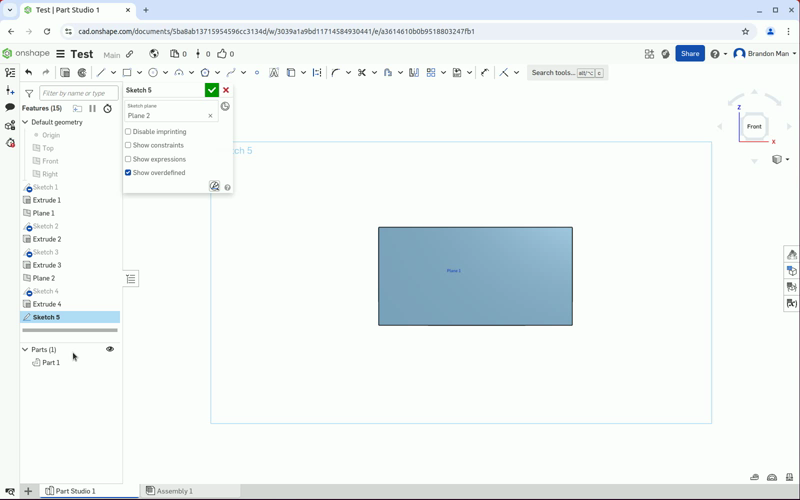
key(y)
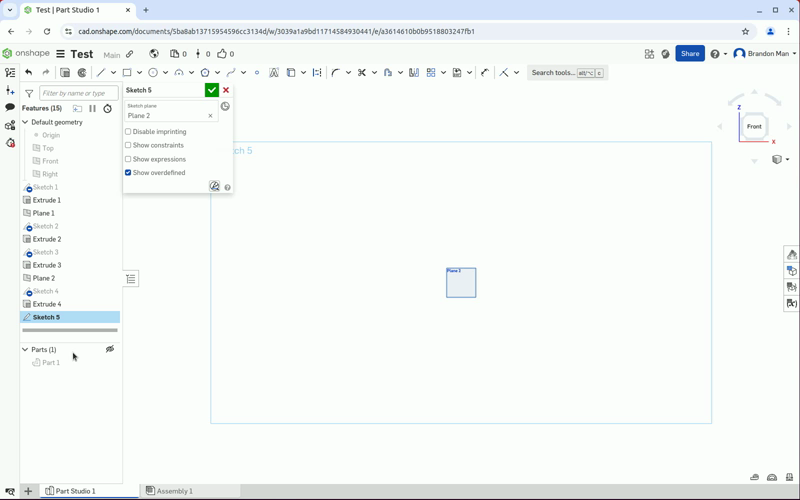
key(l)
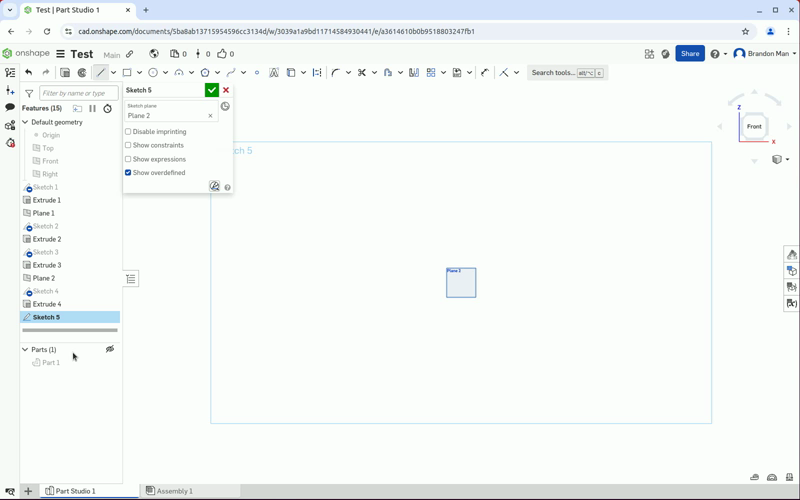
key_down(shift)
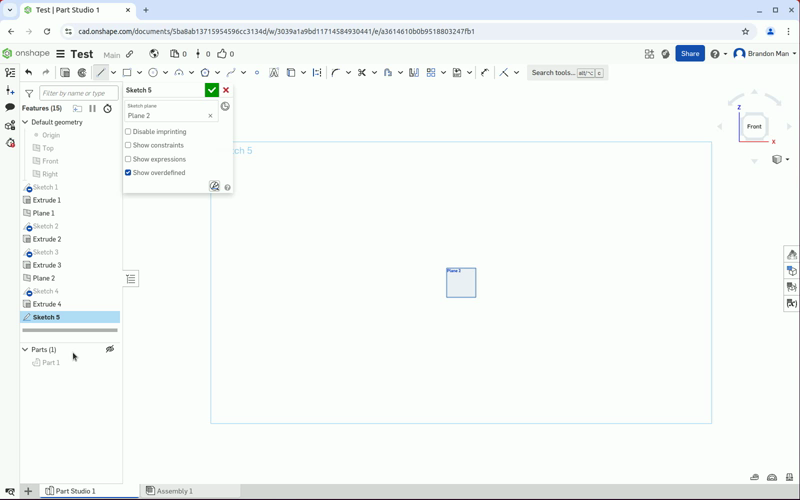
mouse_move(548, 227)
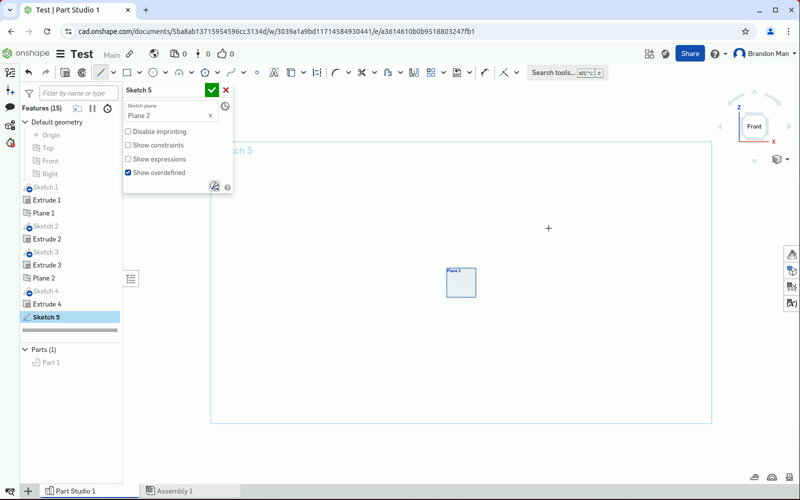
click(548, 227)
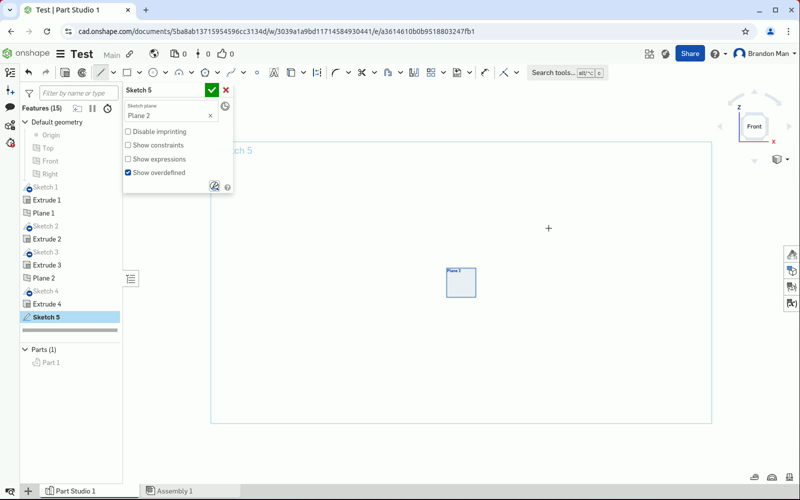
key_up(shift)
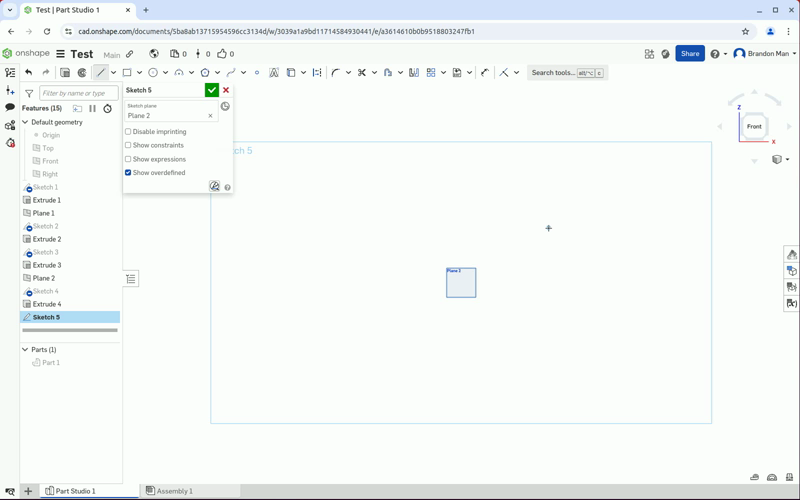
key_down(shift)
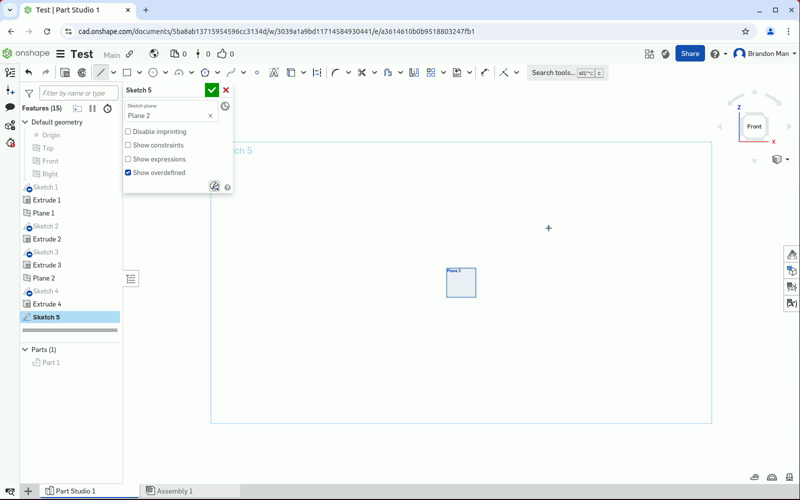
mouse_move(578, 227)
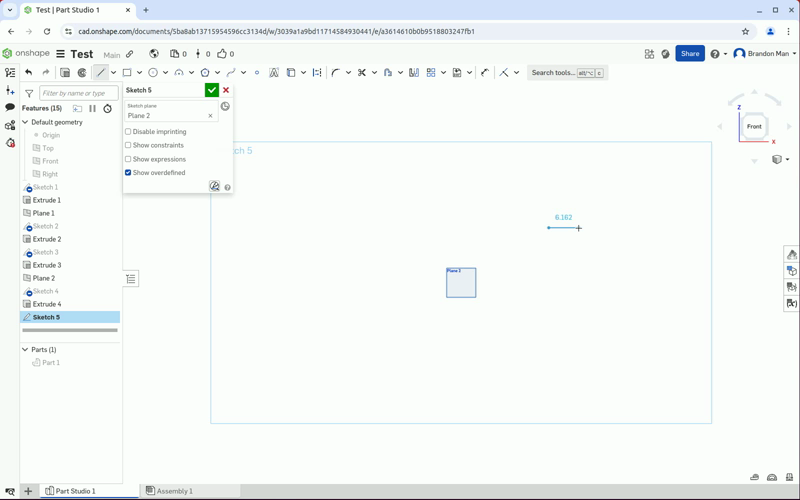
mouse_move(574, 253)
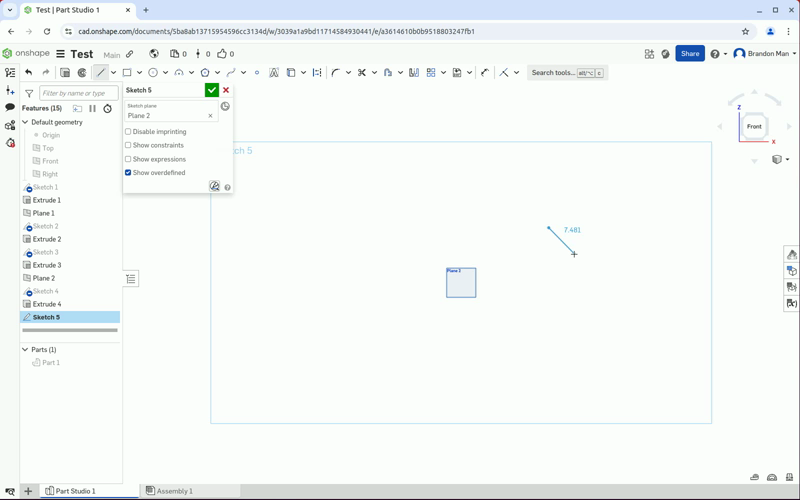
click(574, 253)
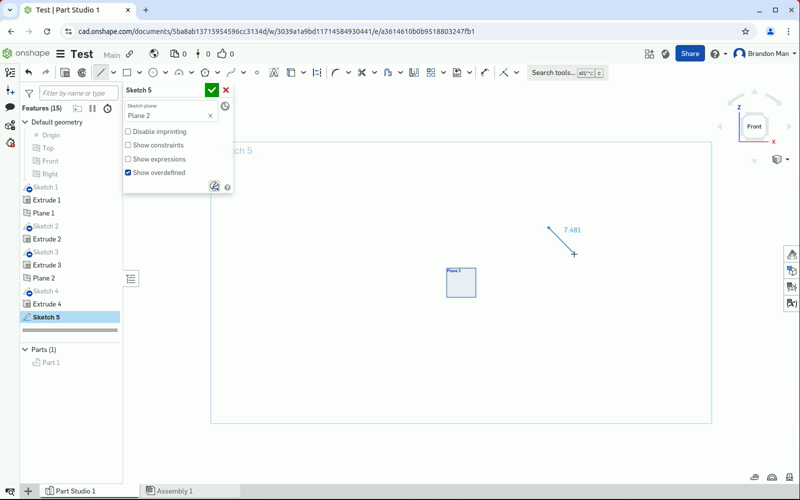
key_up(shift)
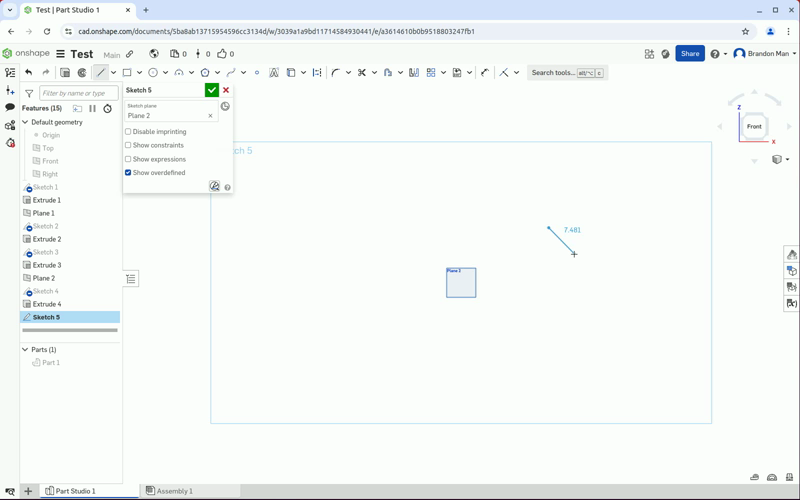
key_down(shift)
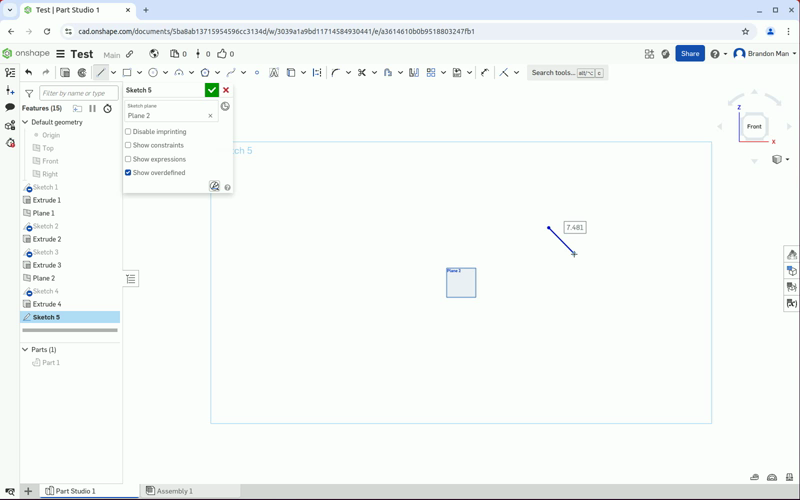
mouse_move(589, 253)
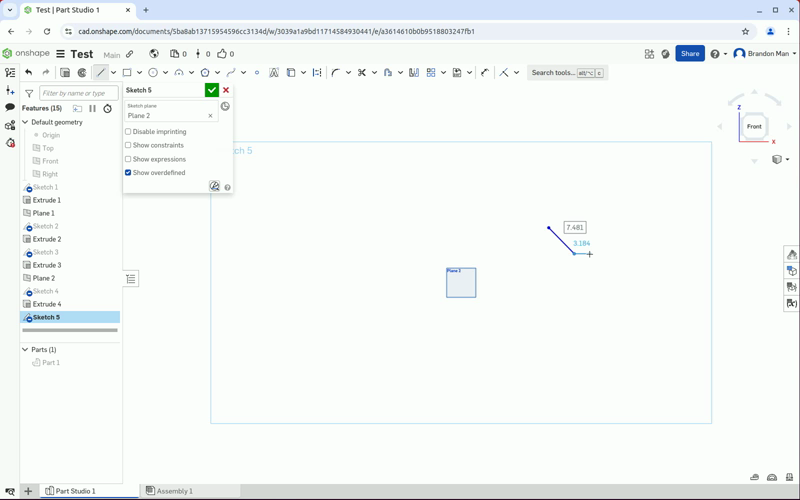
mouse_move(574, 227)
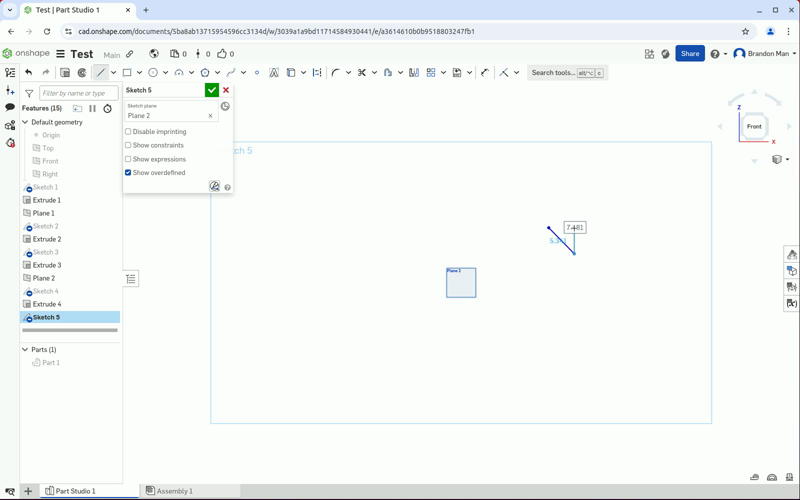
click(574, 227)
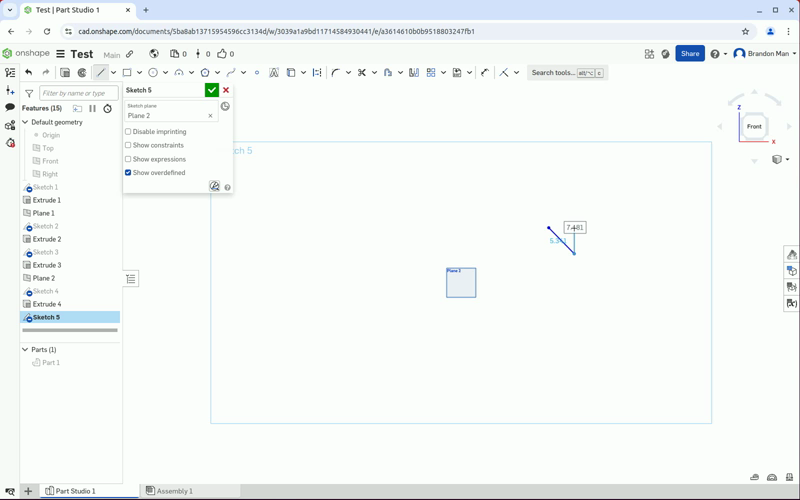
key_up(shift)
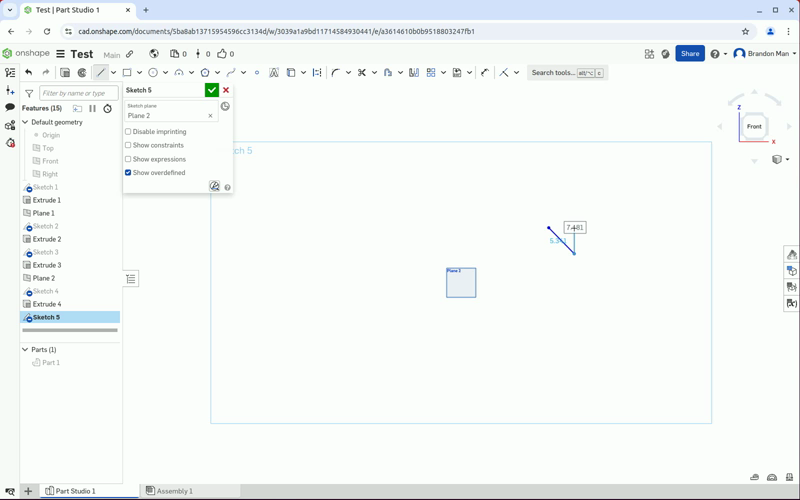
mouse_move(589, 227)
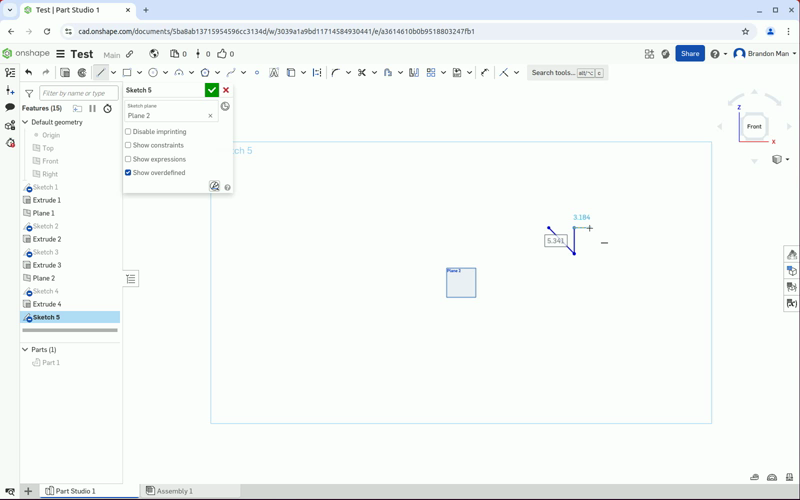
key_down(shift)
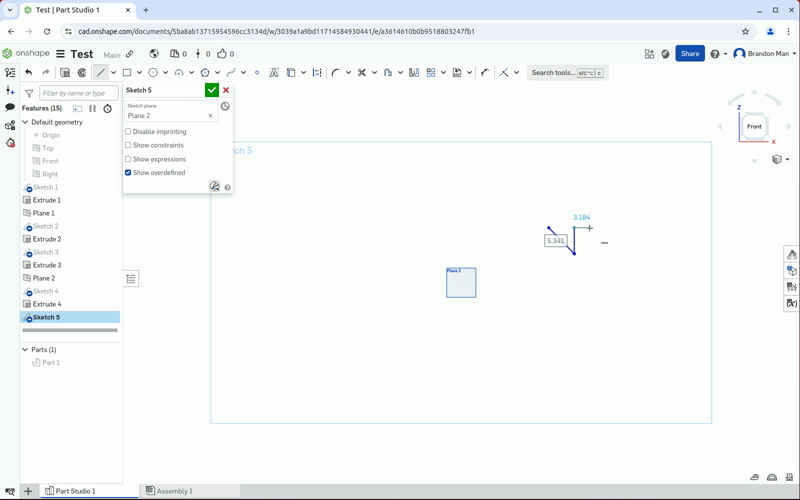
mouse_move(548, 227)
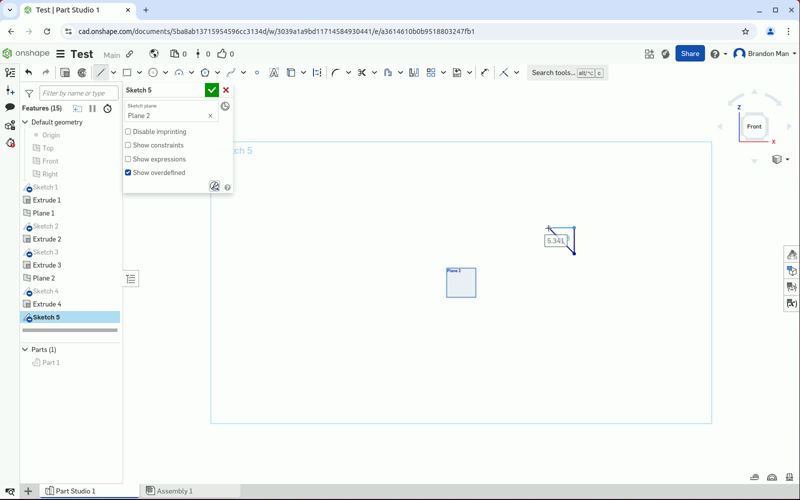
key_up(shift)
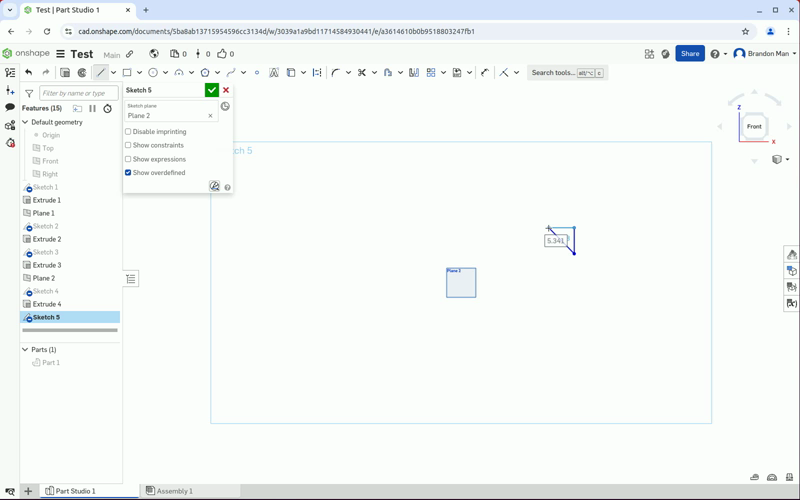
click(548, 227)
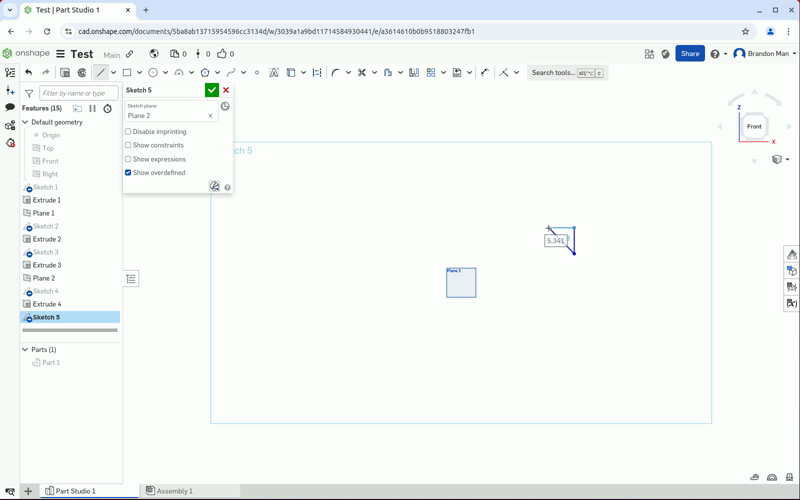
key(esc)
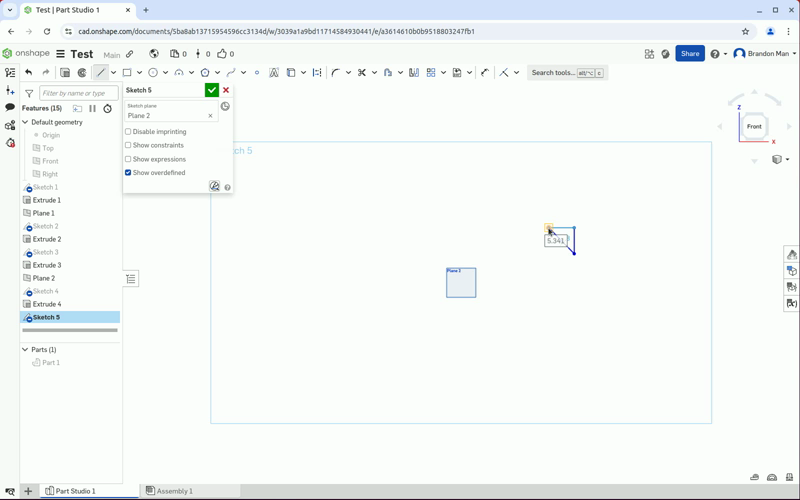
mouse_move(558, 231)
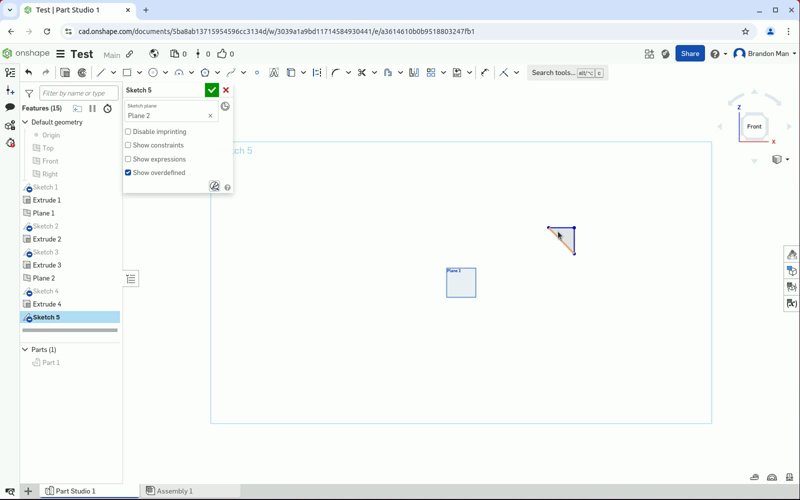
scroll(6)
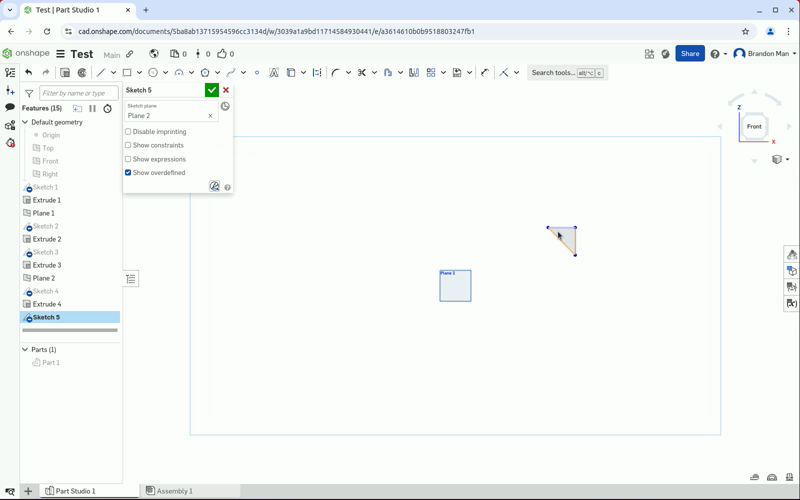
scroll(6)
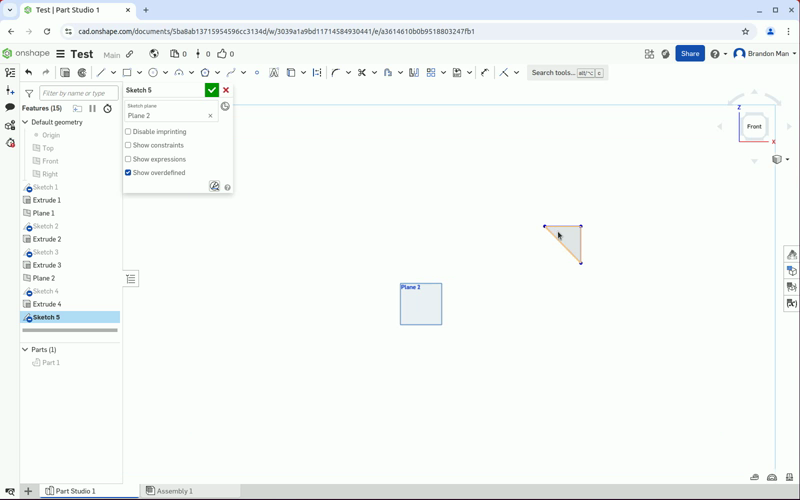
scroll(6)
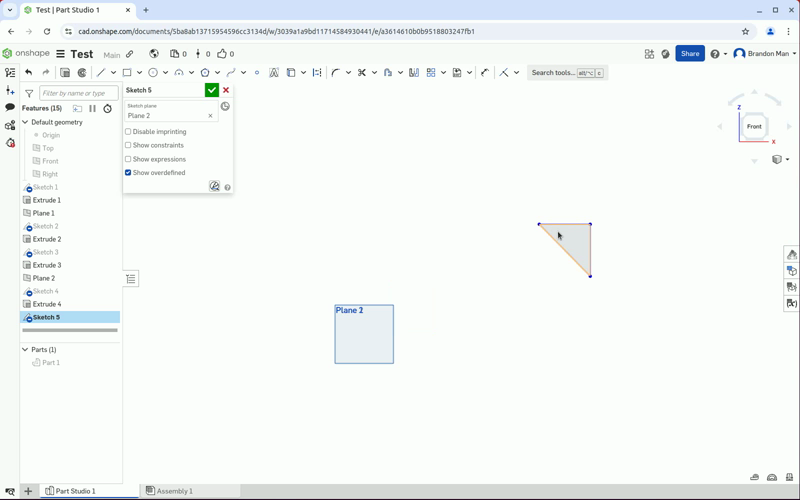
scroll(6)
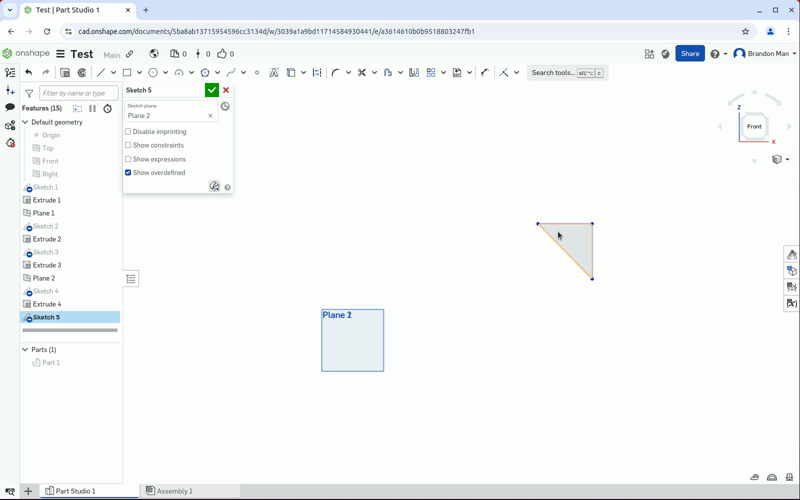
scroll(6)
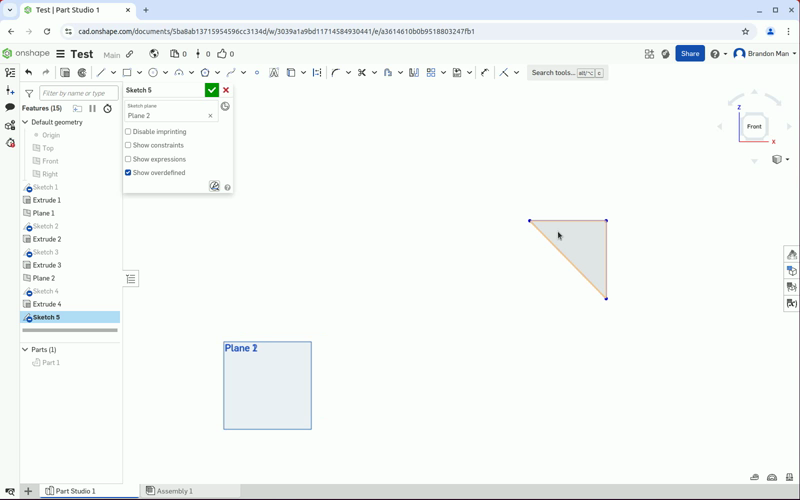
scroll(6)
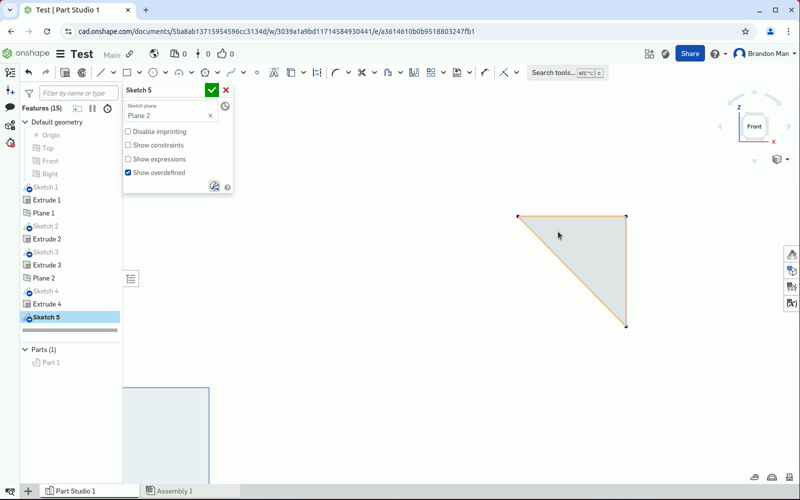
scroll(6)
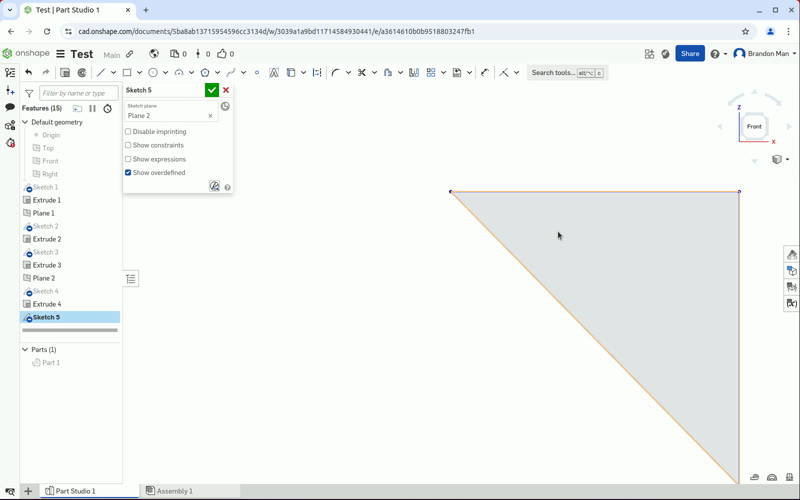
click(558, 231)
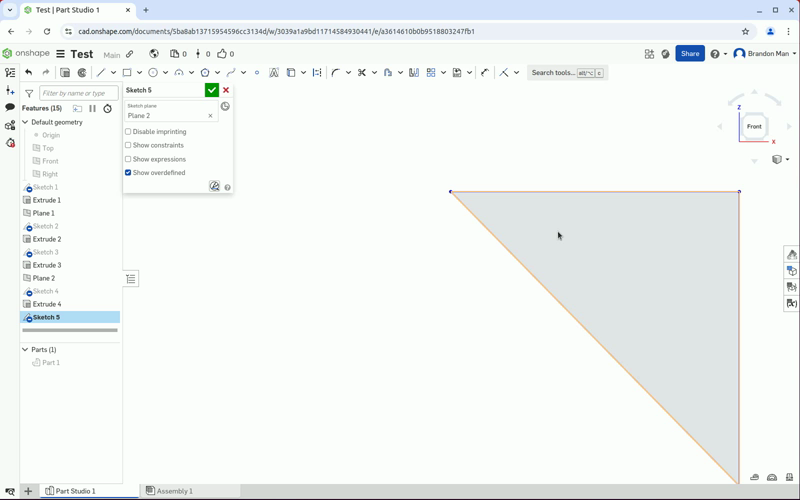
scroll(-6)
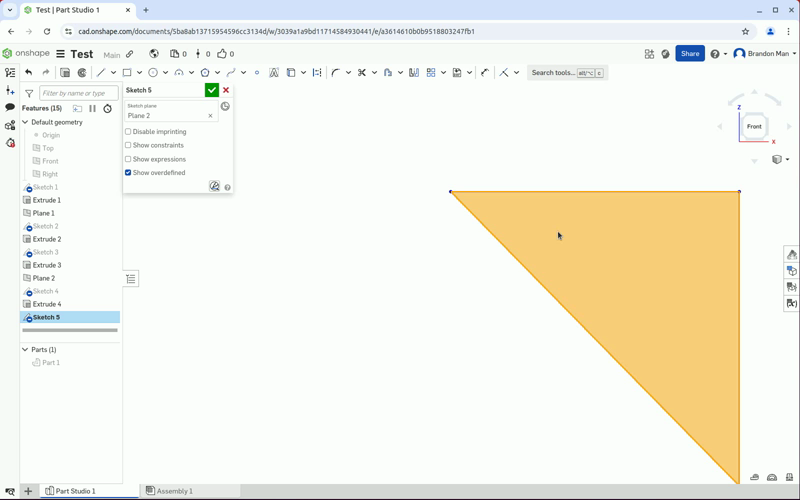
scroll(-6)
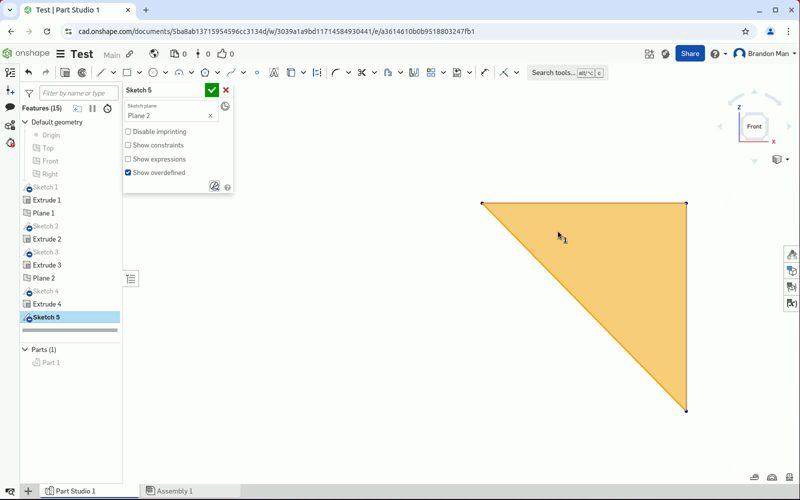
scroll(-6)
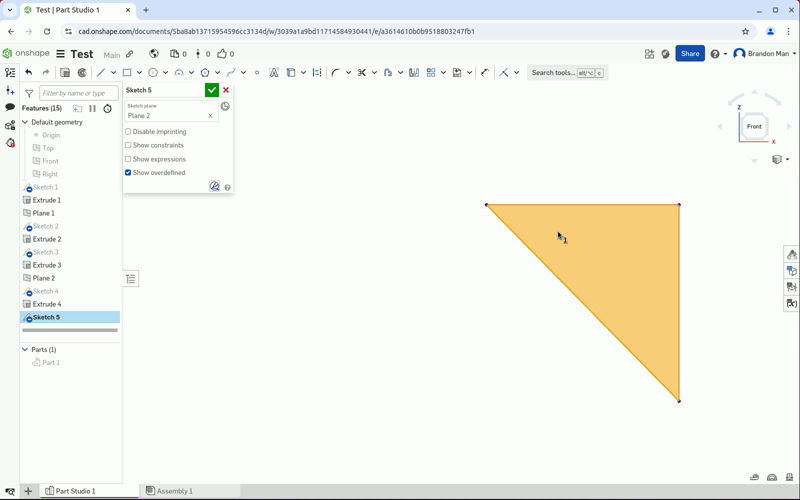
scroll(-6)
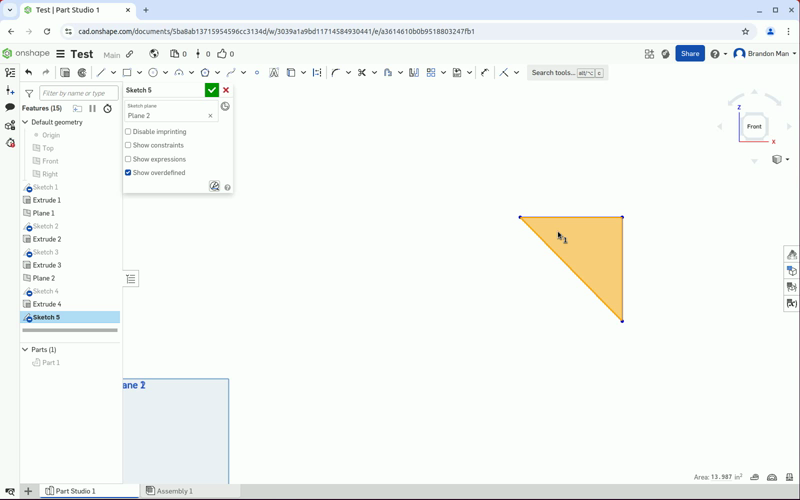
scroll(-6)
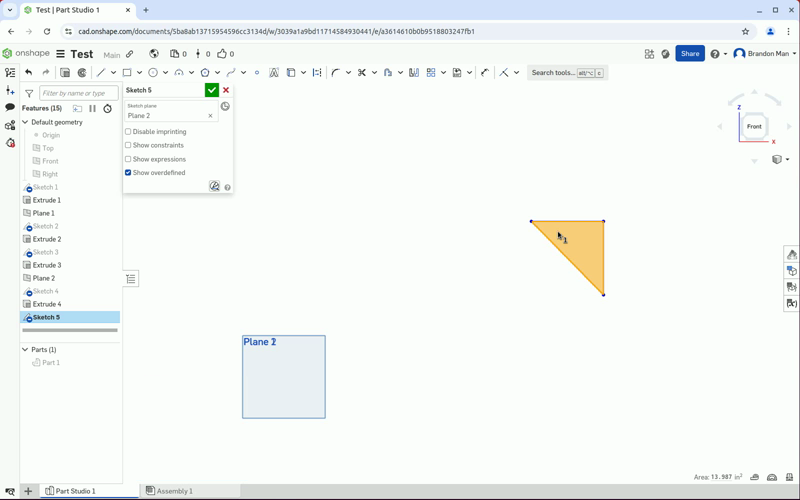
scroll(-6)
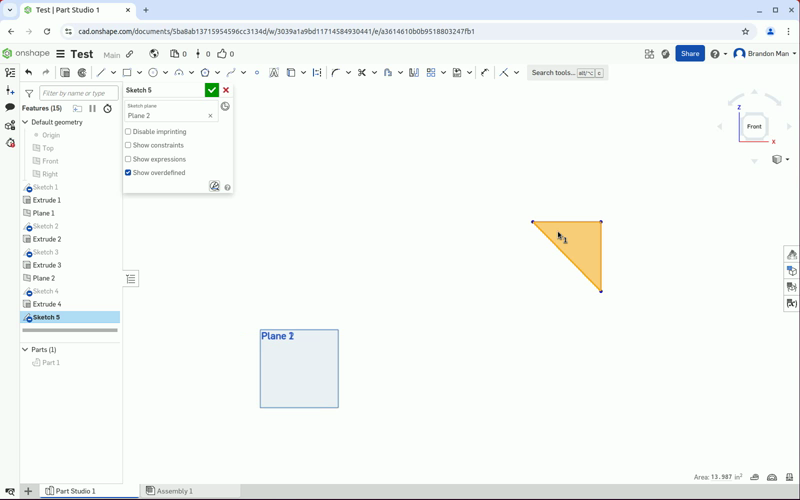
scroll(-6)
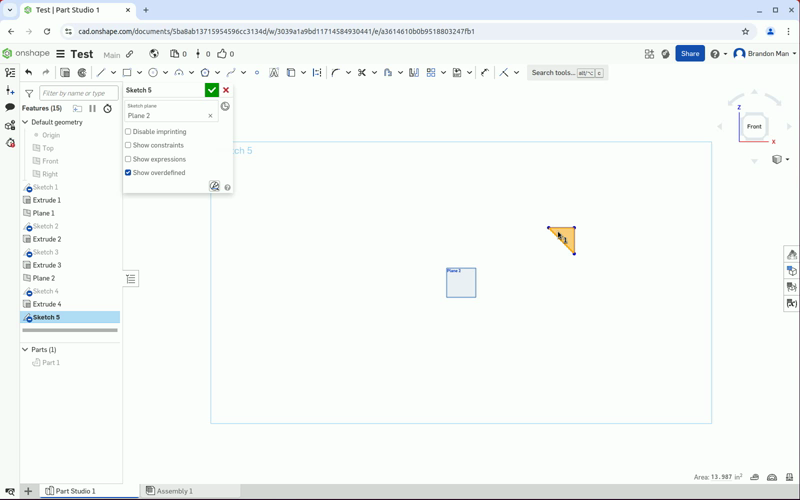
mouse_move(73, 352)
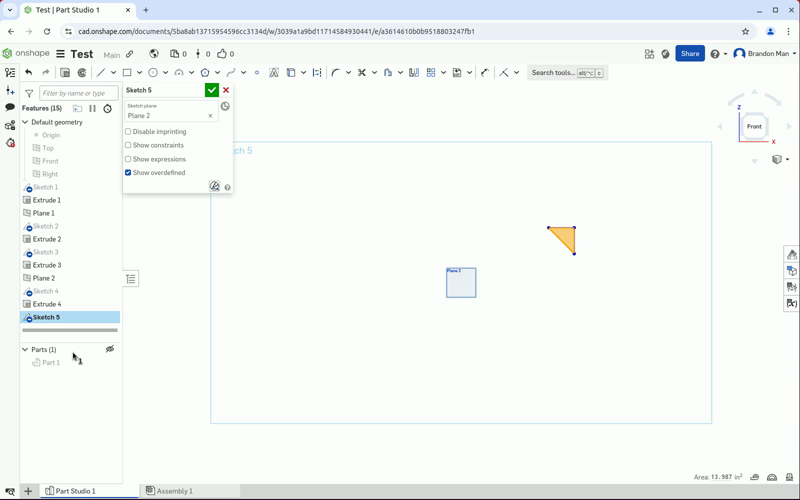
key(shift+y)
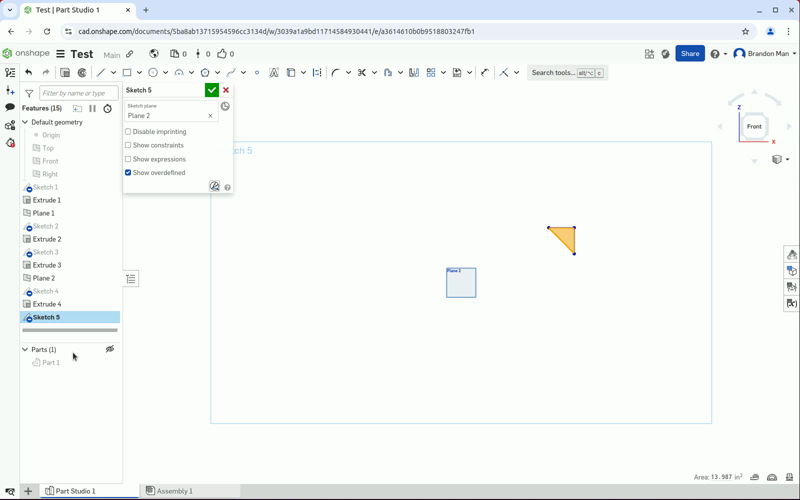
key(shift+e)
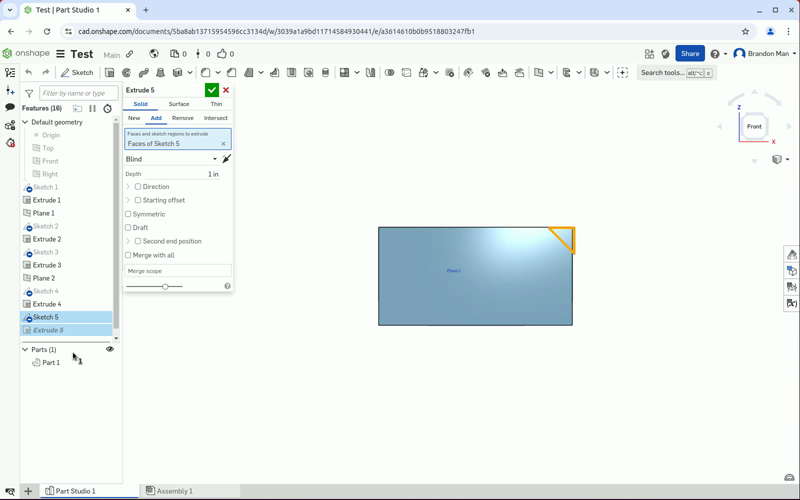
mouse_move(143, 106)
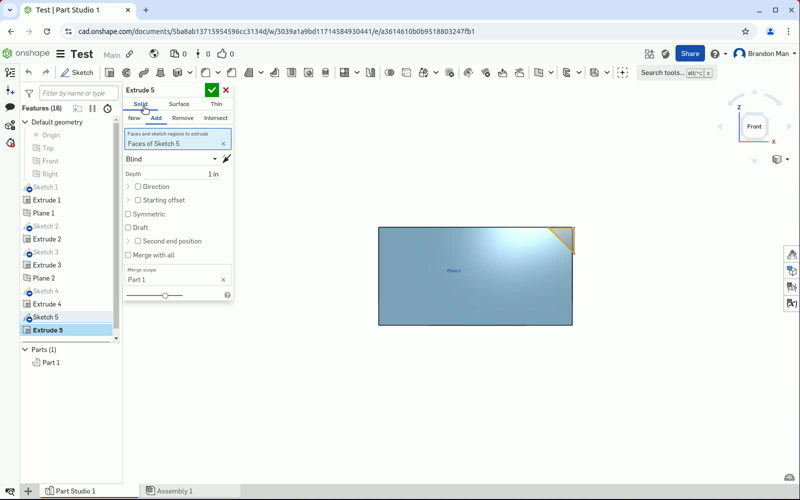
click(143, 106)
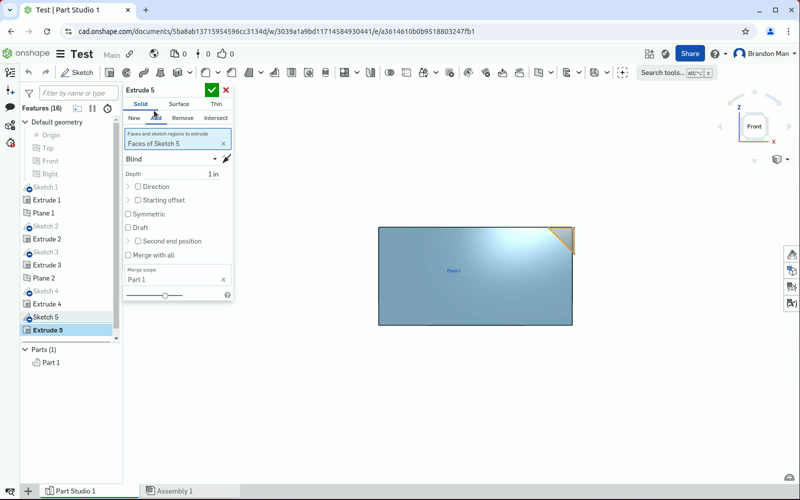
mouse_move(186, 120)
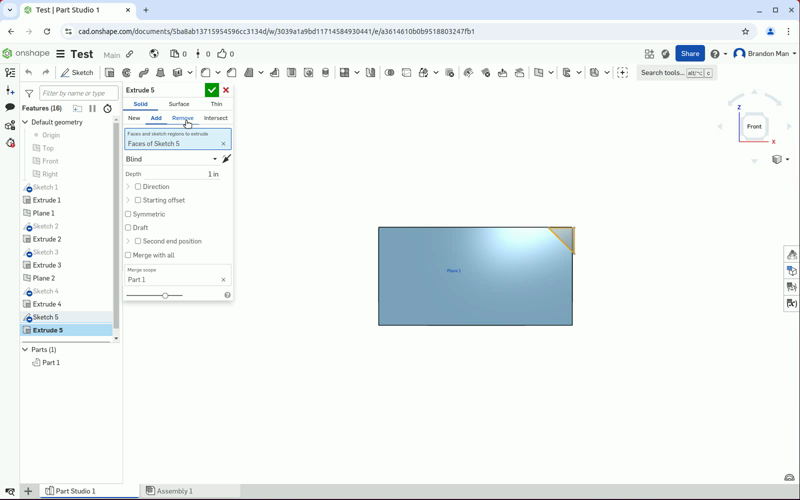
click(186, 120)
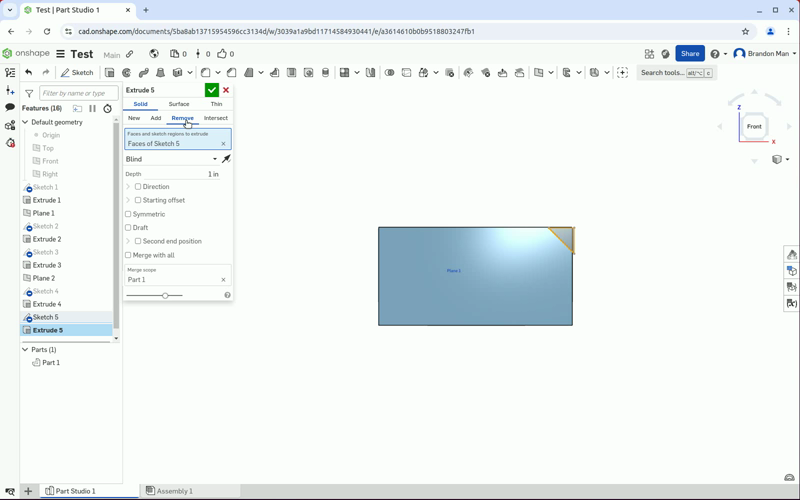
key(tab, 4)
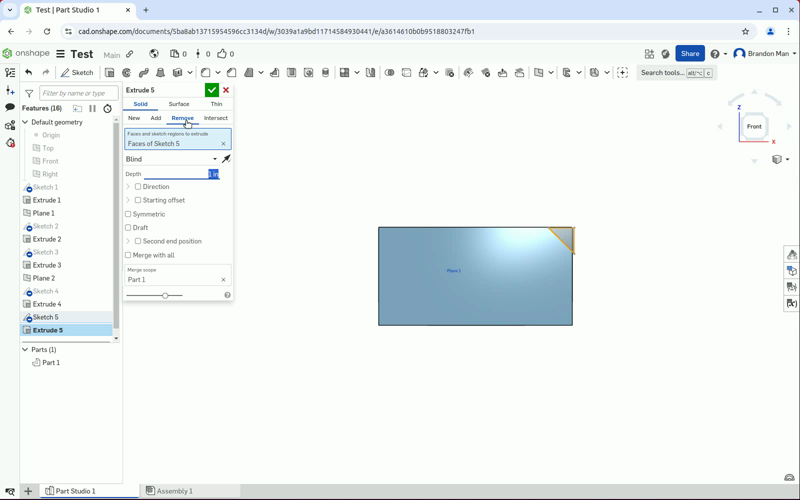
text(9.869)
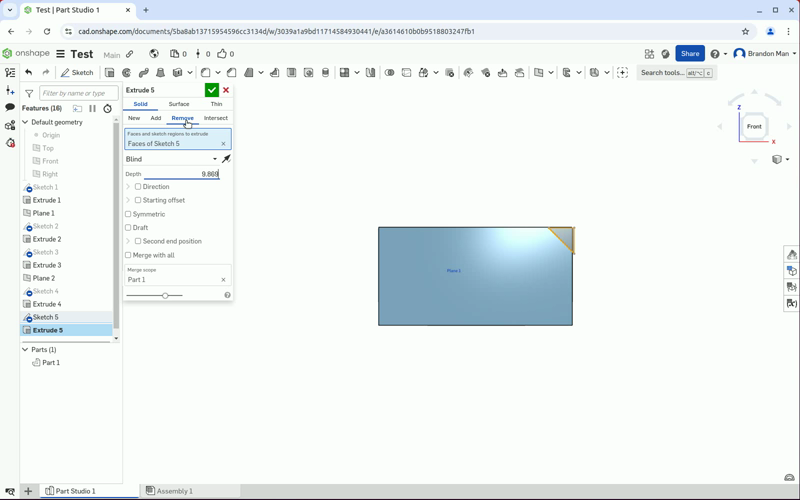
key(tab, 6)
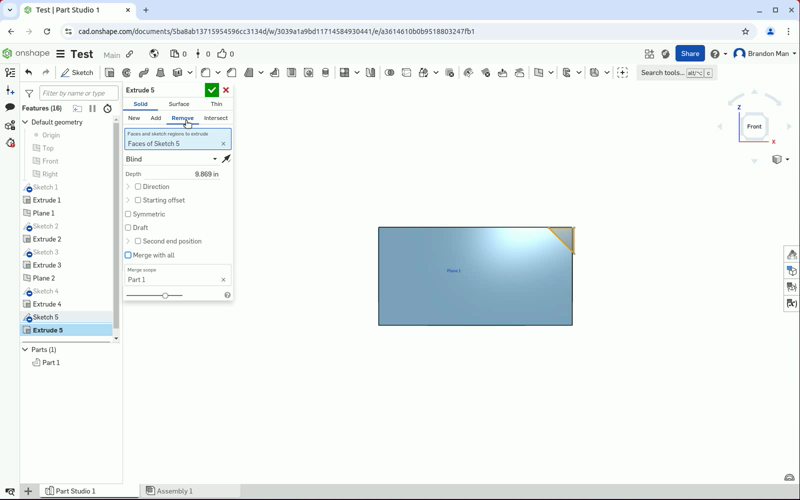
key(space)
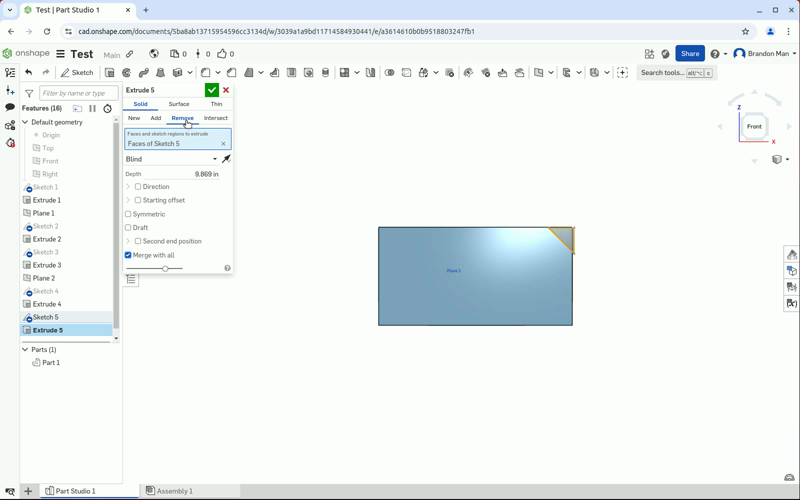
key(enter)
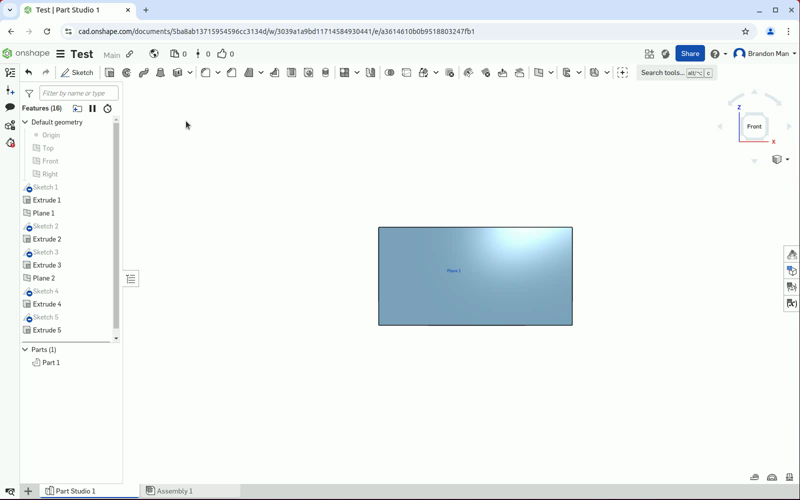
key(shift+h)
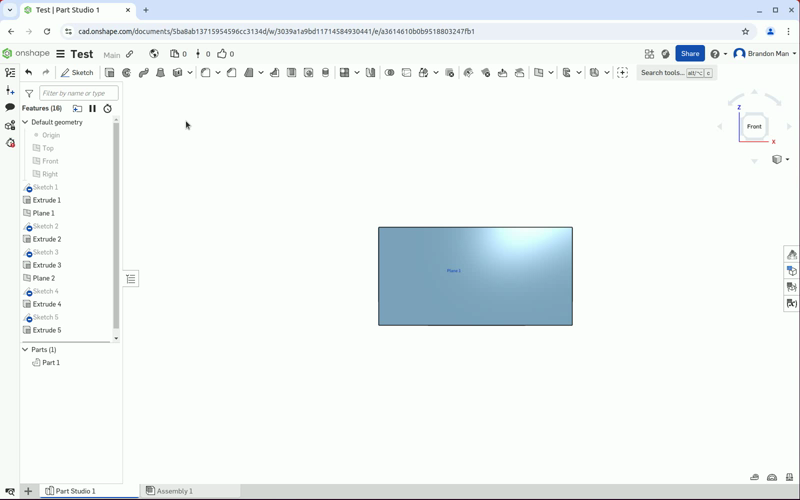
key(shift+h)
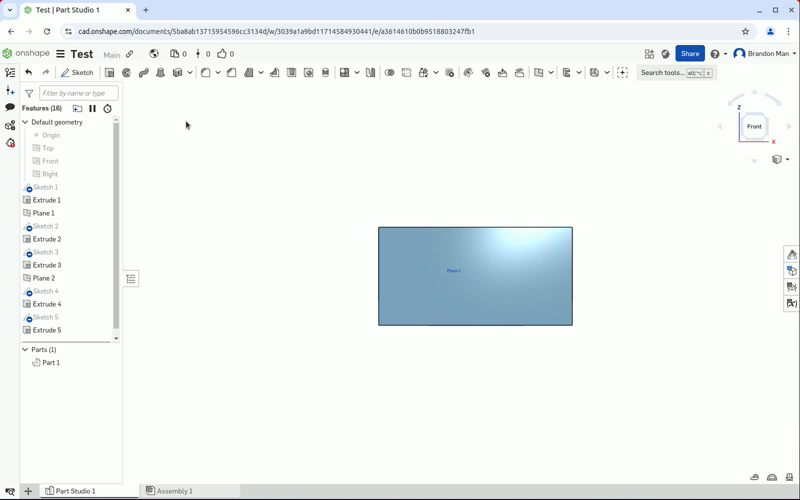
mouse_move(69, 189)
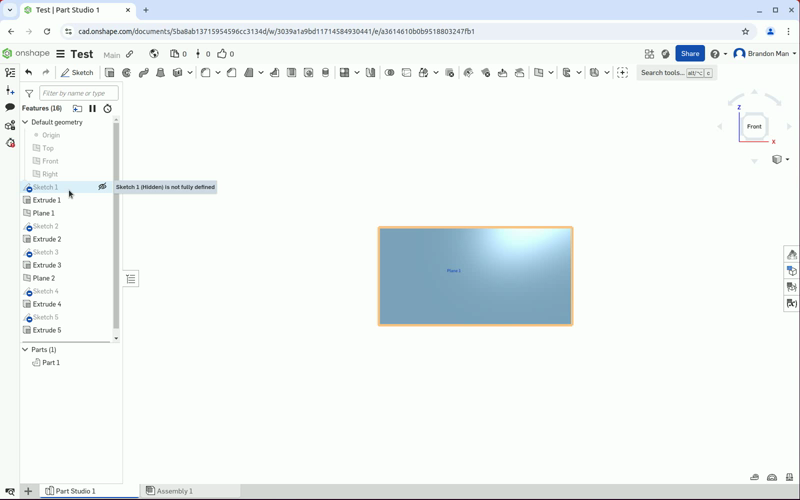
click(69, 189)
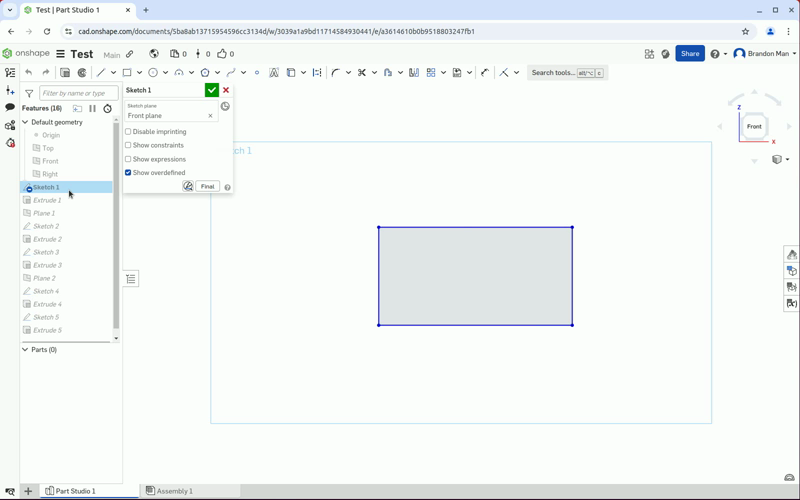
mouse_move(229, 92)
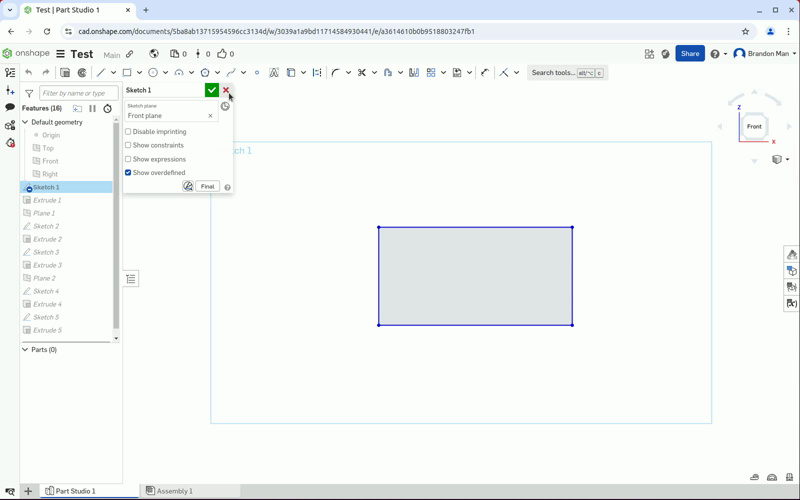
click(229, 92)
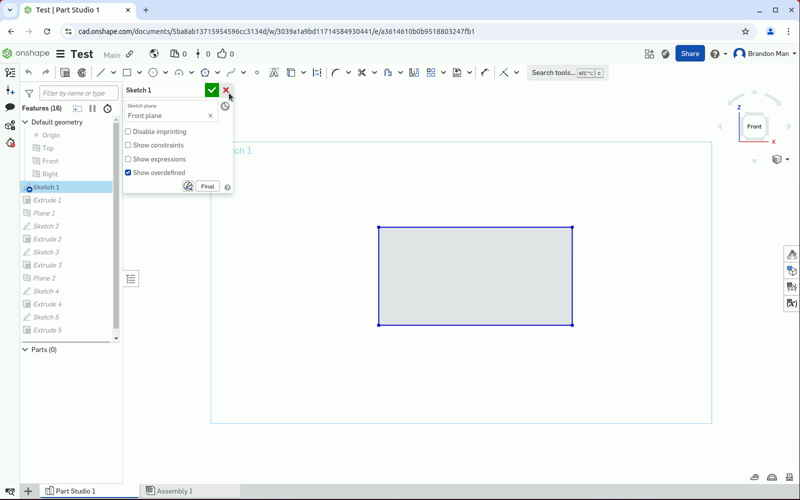
key(shift+s)
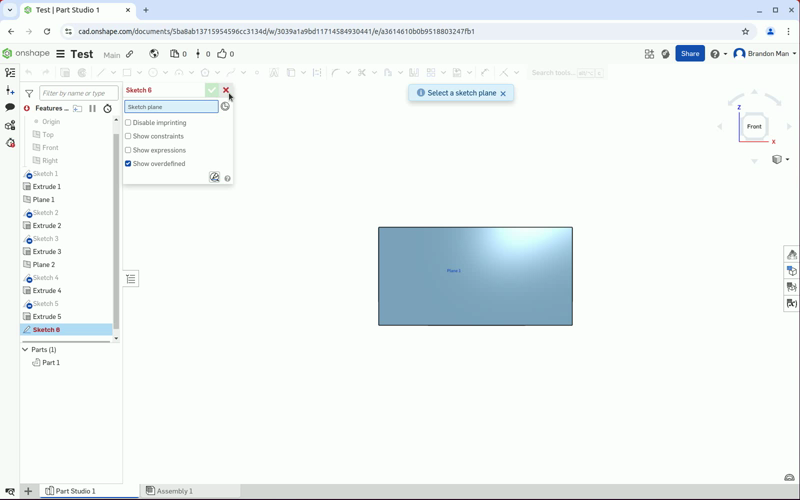
mouse_move(69, 267)
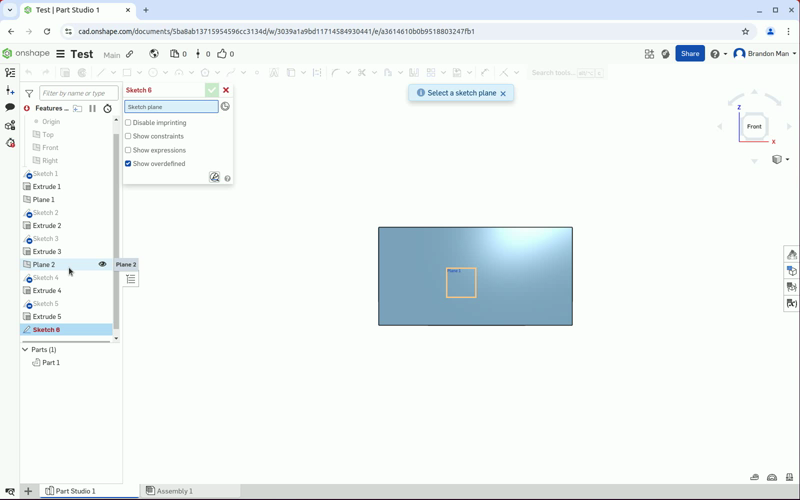
click(69, 267)
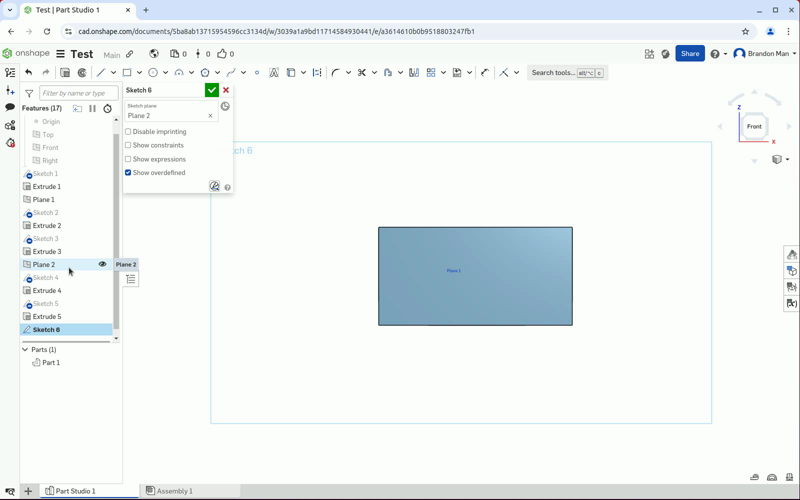
mouse_move(73, 352)
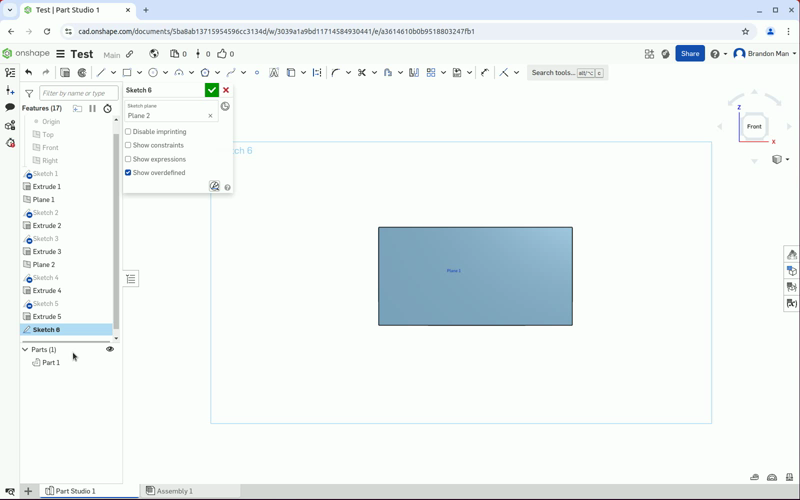
key(y)
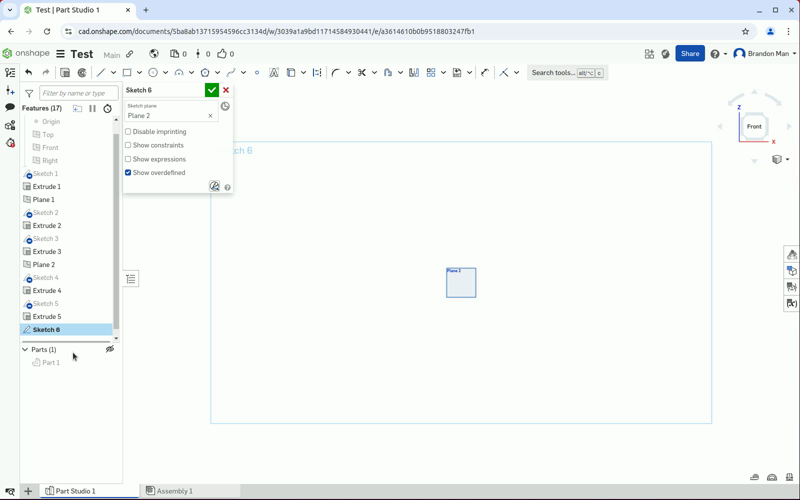
key(l)
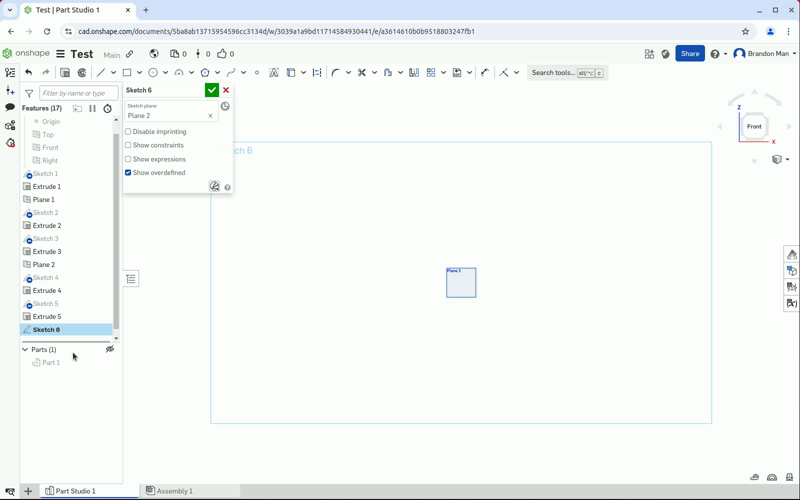
key_down(shift)
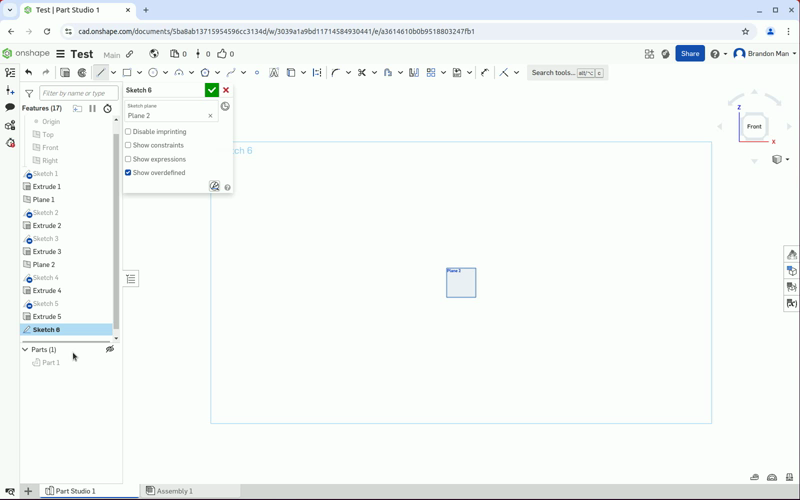
mouse_move(378, 252)
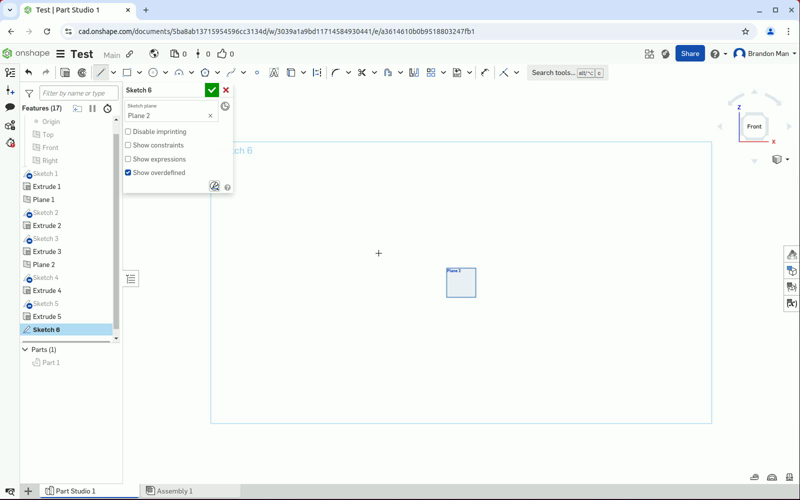
click(378, 252)
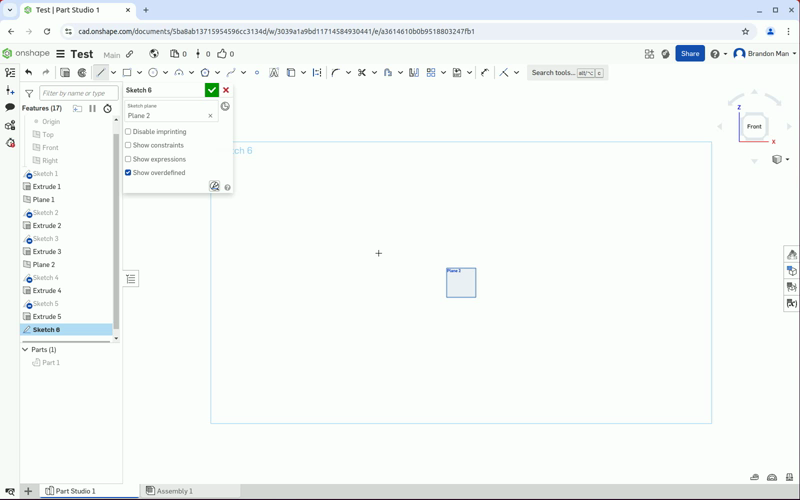
key_up(shift)
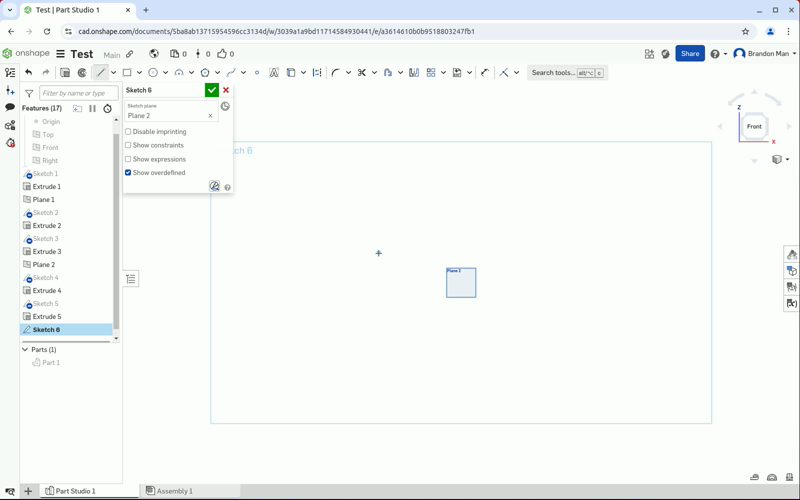
key_down(shift)
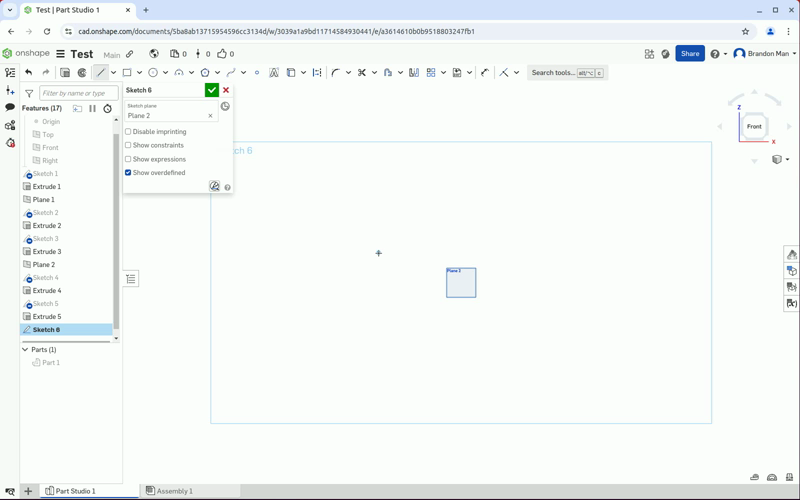
mouse_move(408, 252)
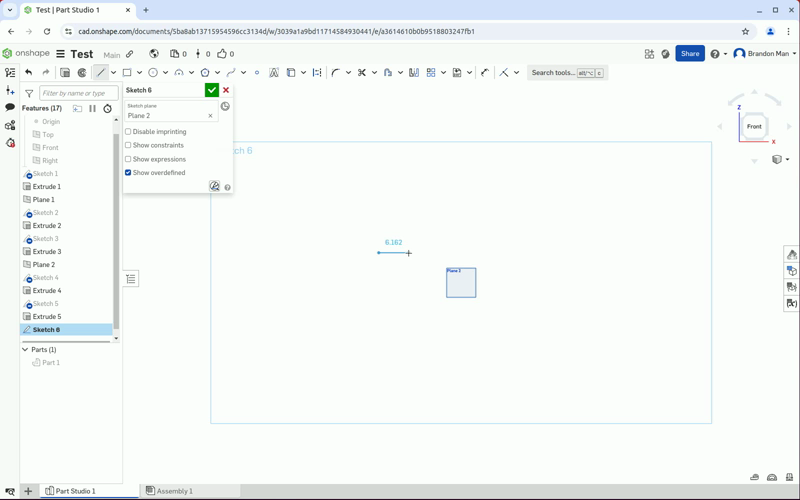
mouse_move(404, 226)
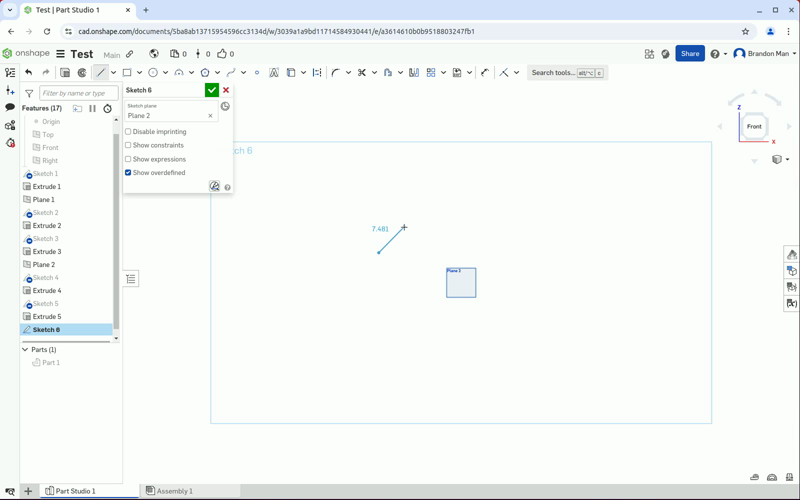
click(404, 226)
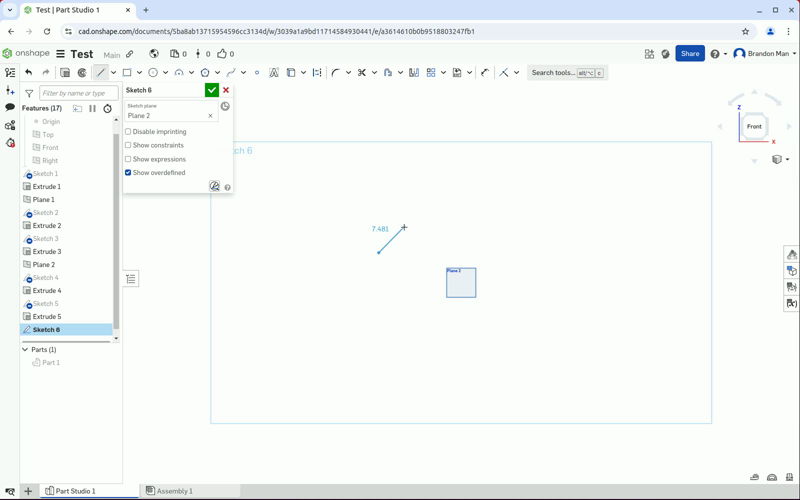
key_up(shift)
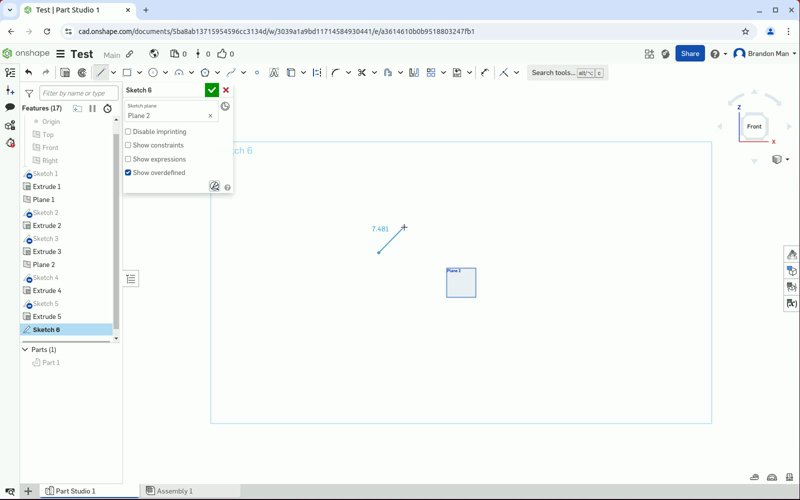
key_down(shift)
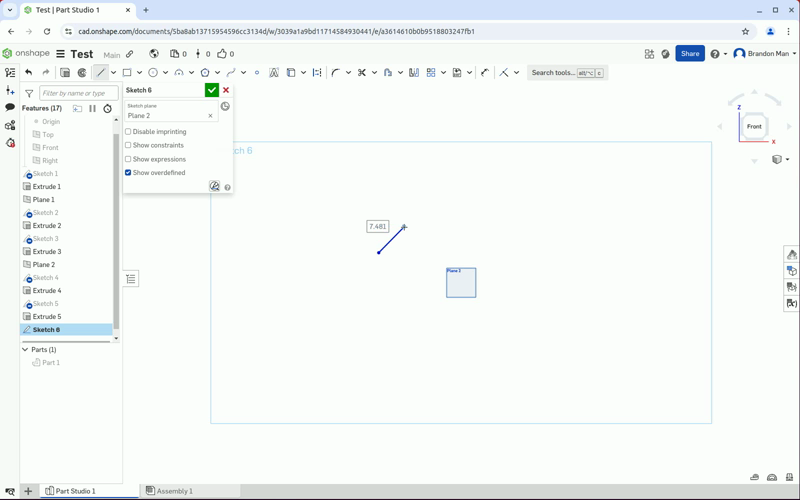
mouse_move(434, 226)
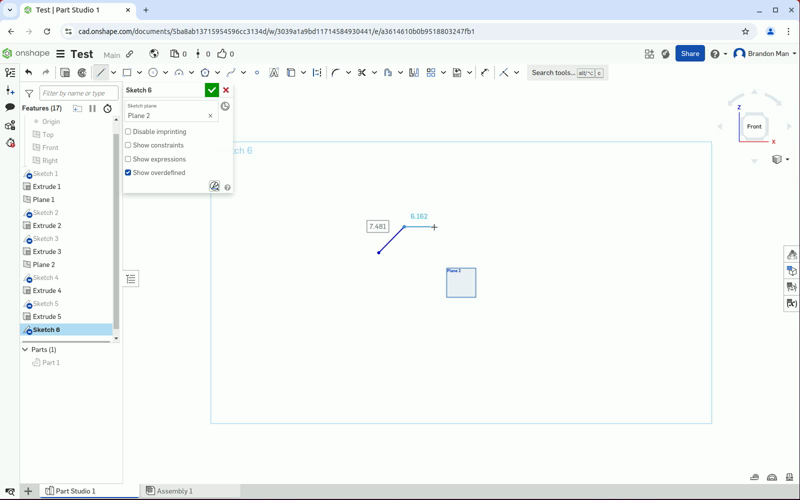
mouse_move(378, 226)
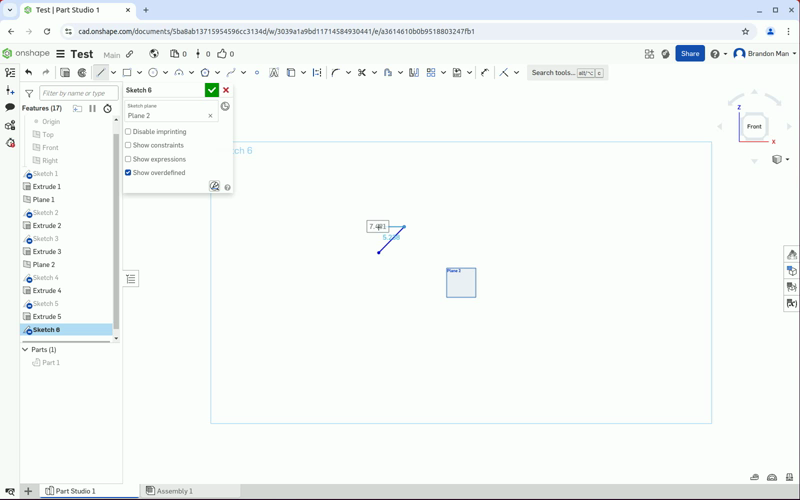
click(378, 226)
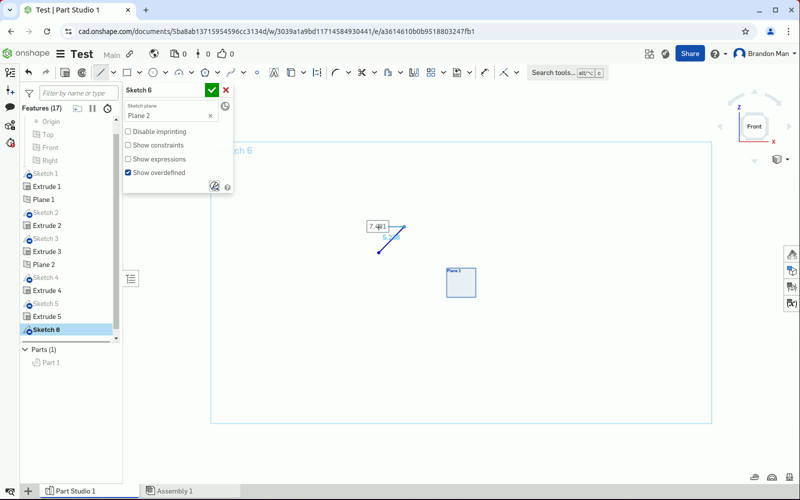
key_up(shift)
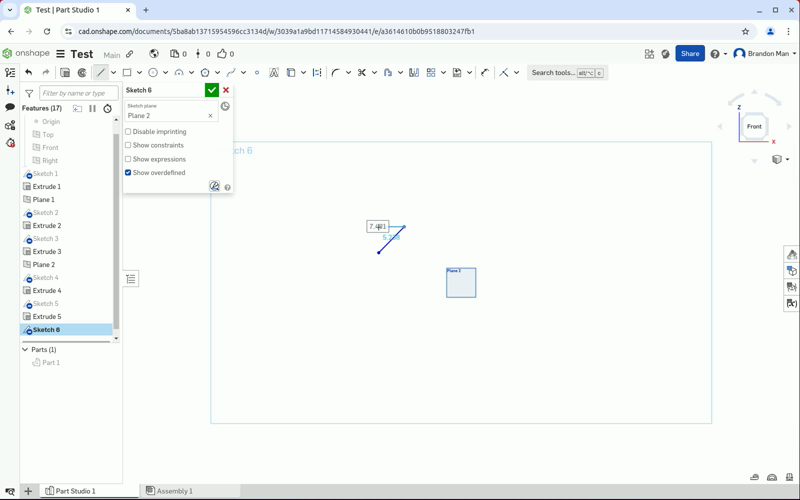
mouse_move(408, 226)
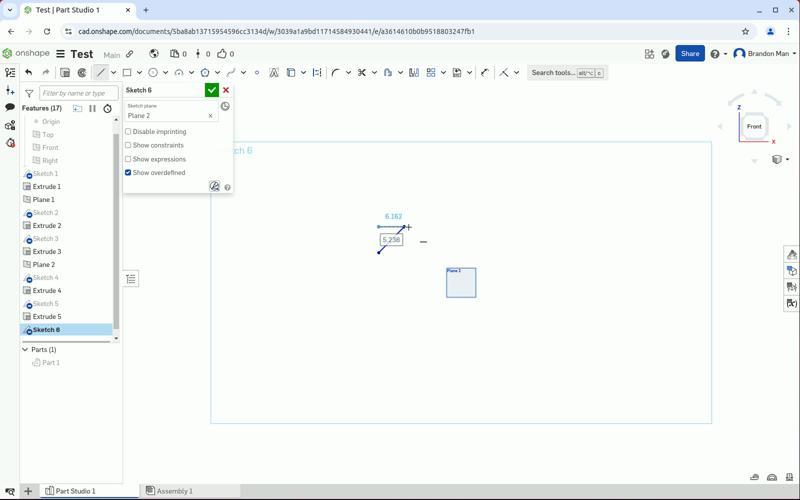
key_down(shift)
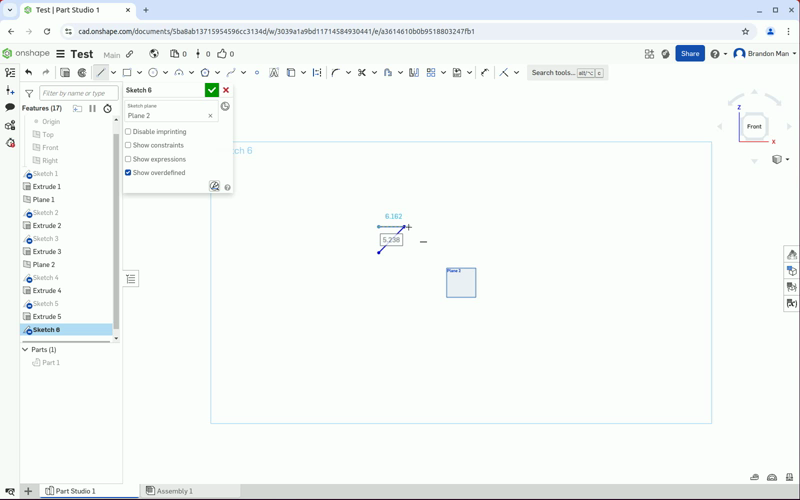
mouse_move(378, 252)
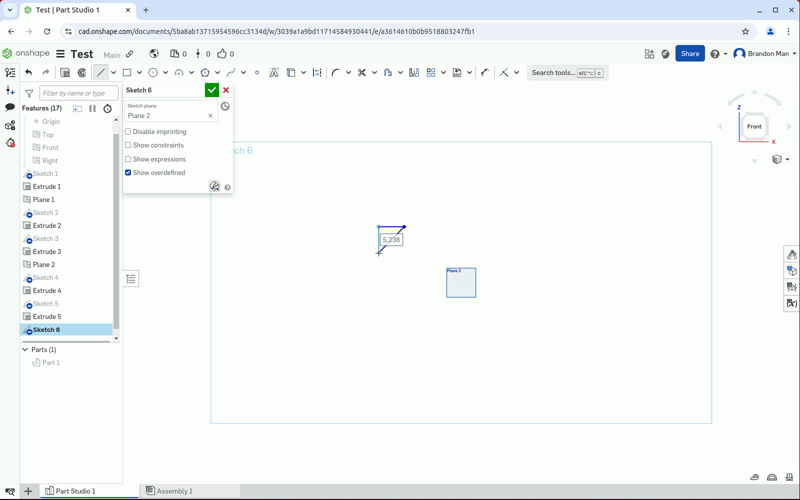
key_up(shift)
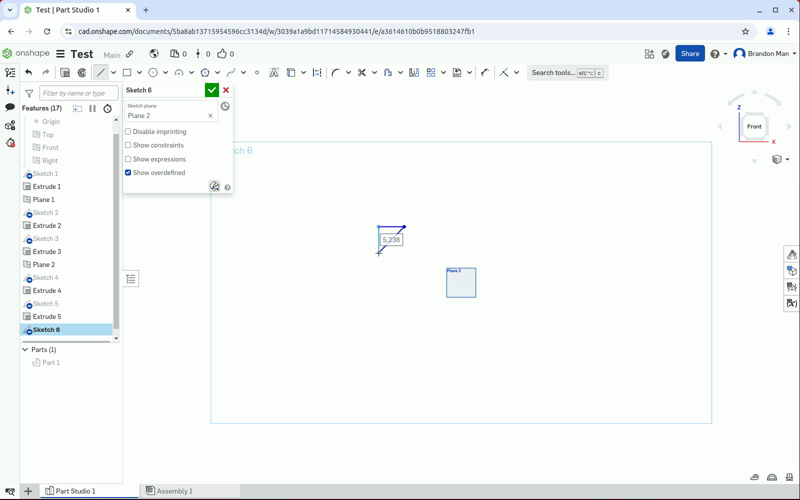
click(378, 252)
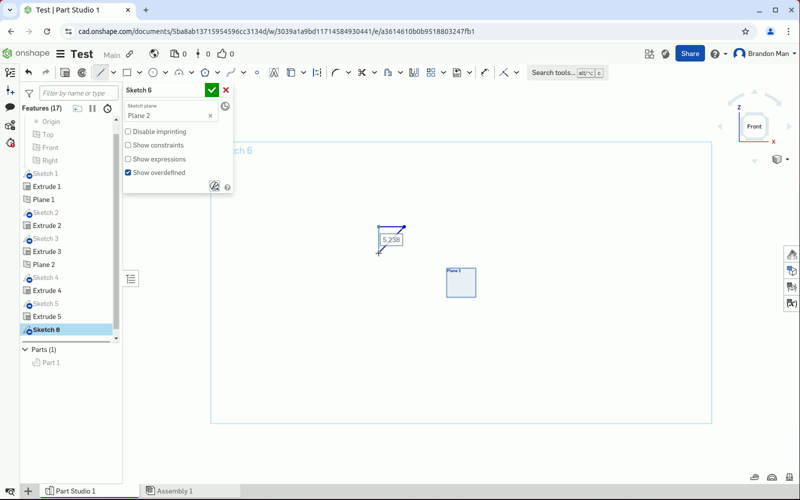
key(esc)
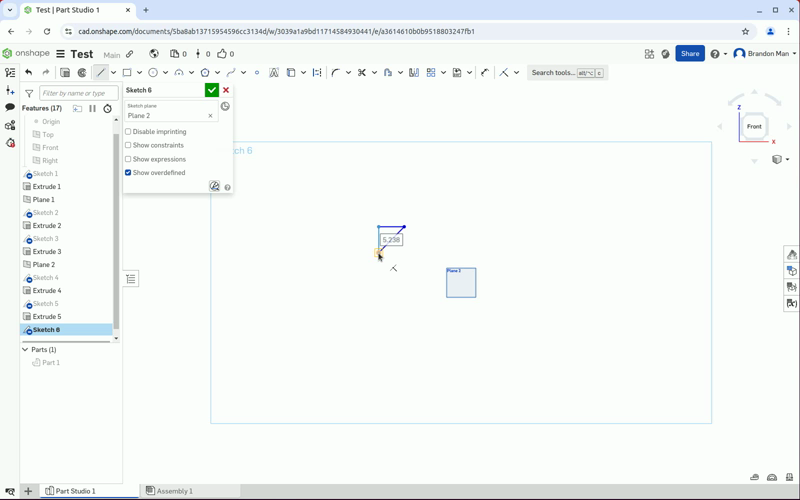
mouse_move(383, 234)
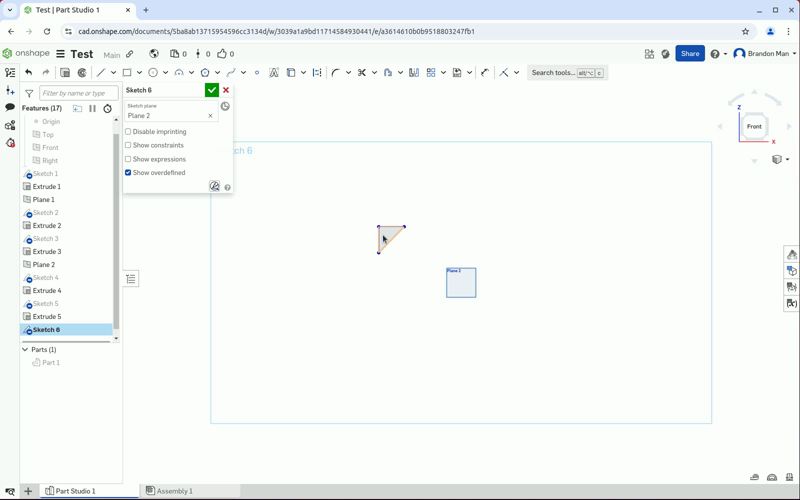
scroll(6)
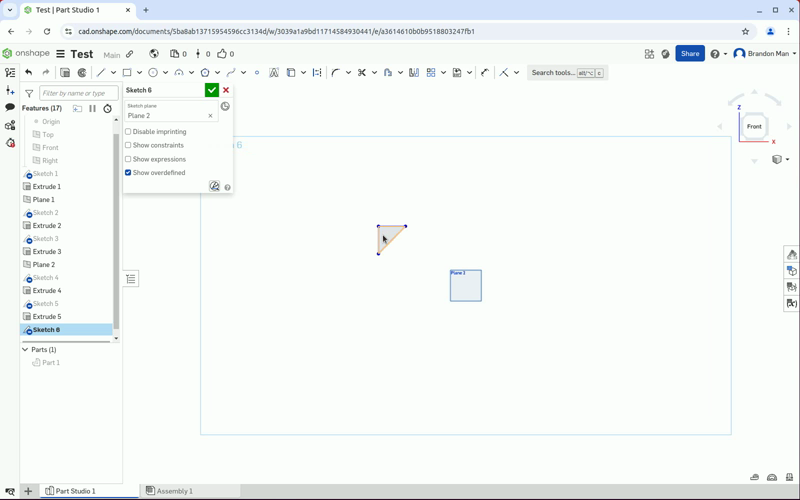
scroll(6)
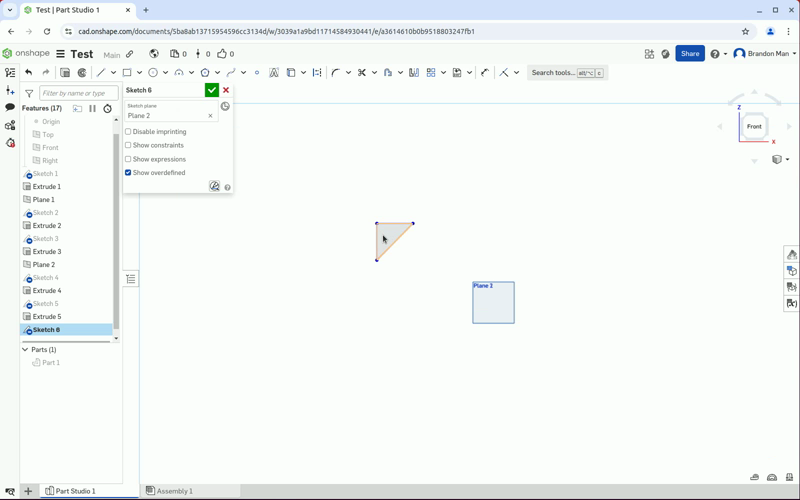
scroll(6)
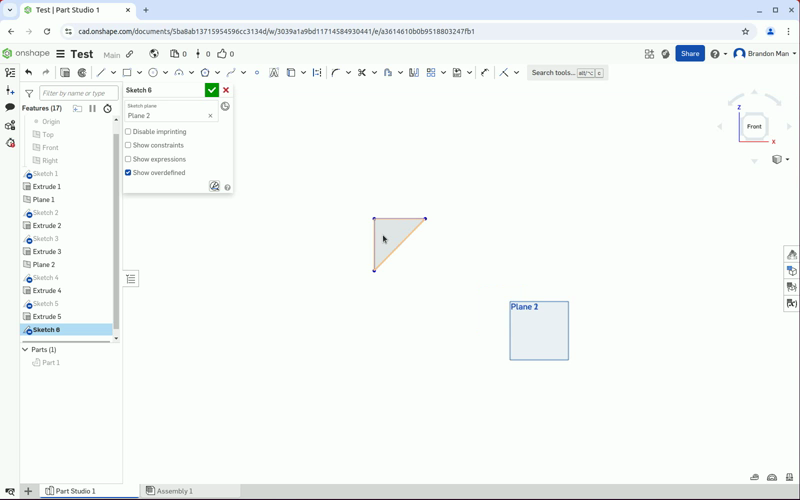
scroll(6)
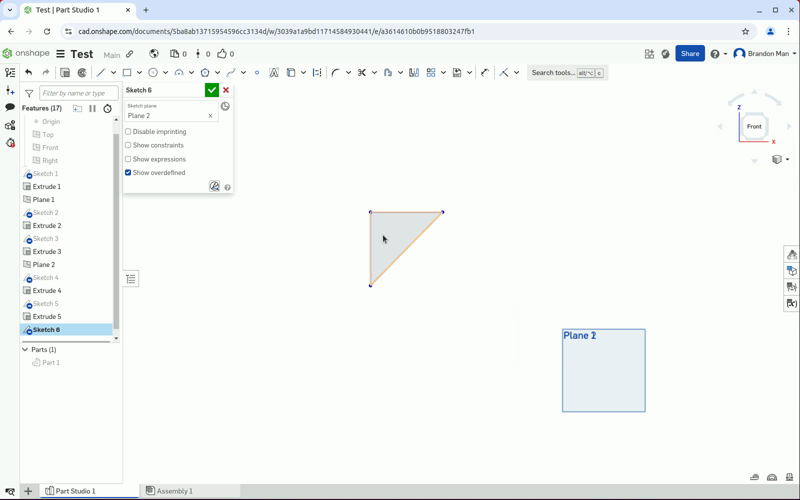
scroll(6)
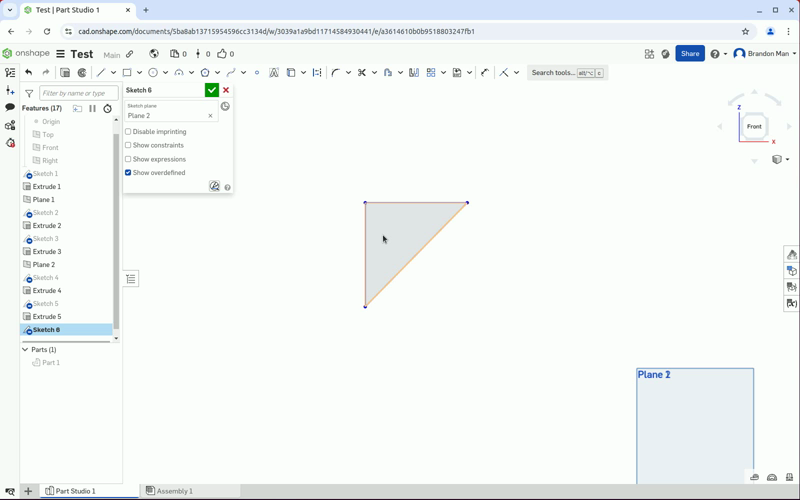
scroll(6)
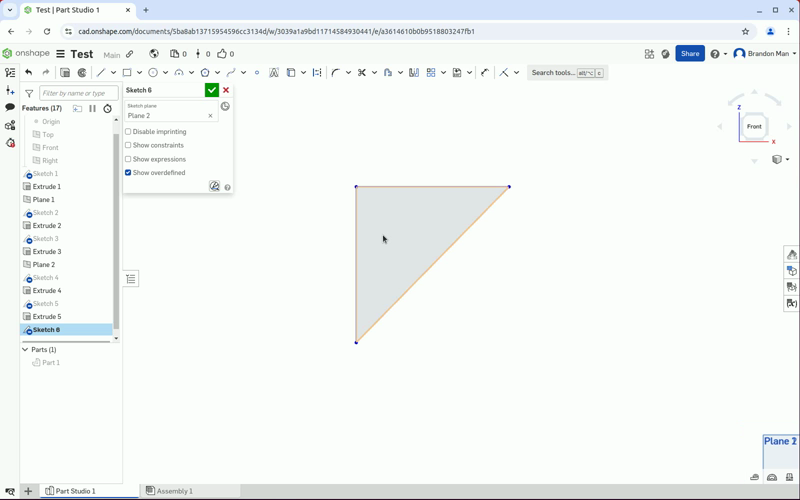
scroll(6)
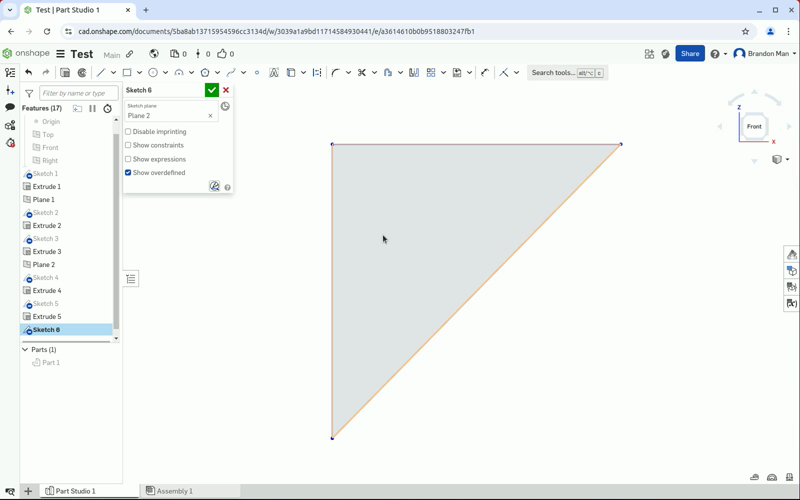
click(383, 234)
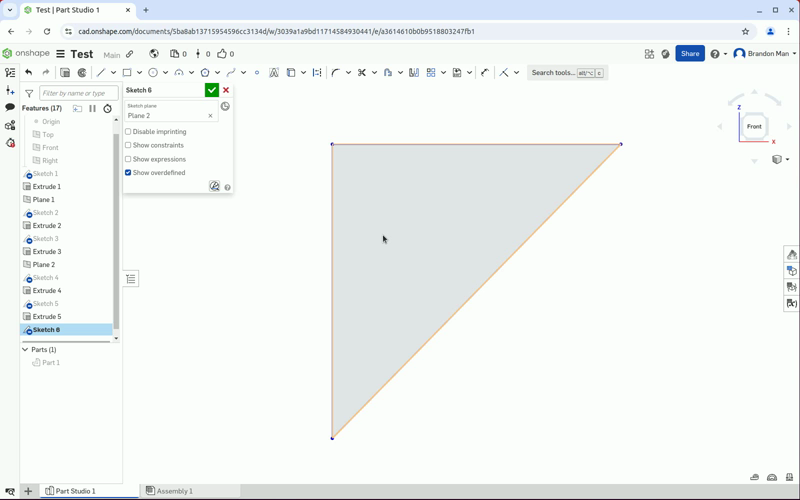
scroll(-6)
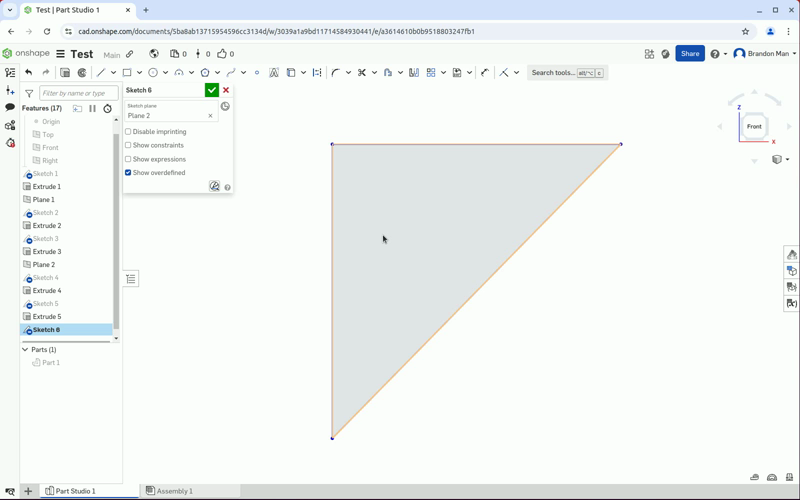
scroll(-6)
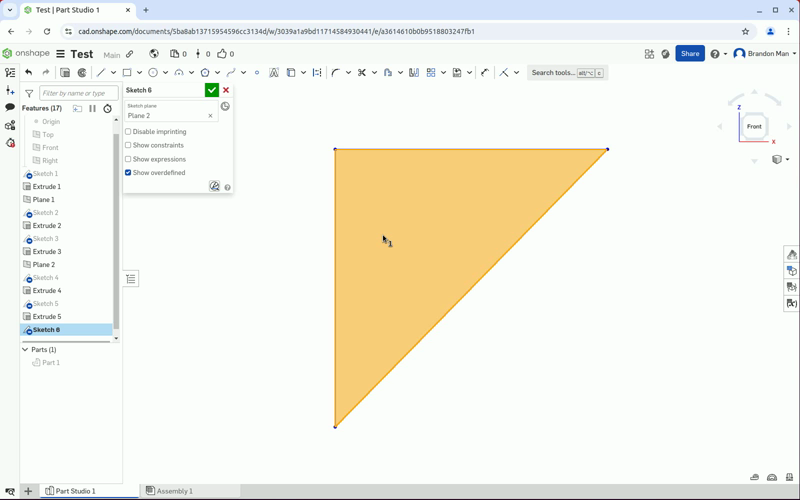
scroll(-6)
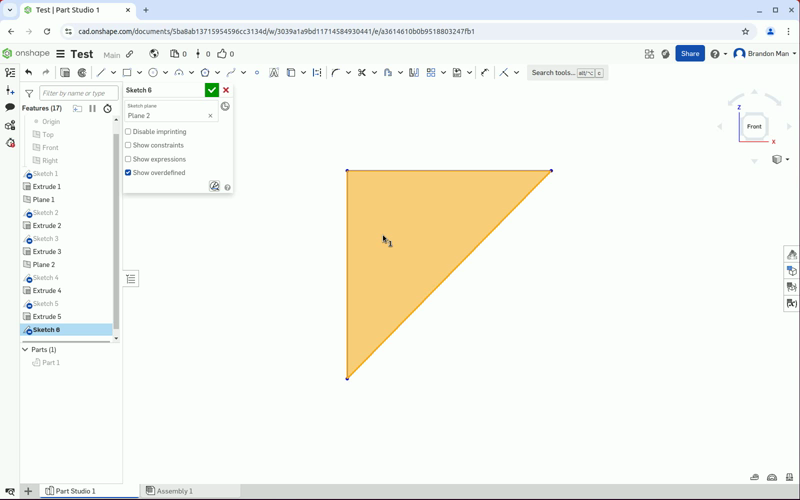
scroll(-6)
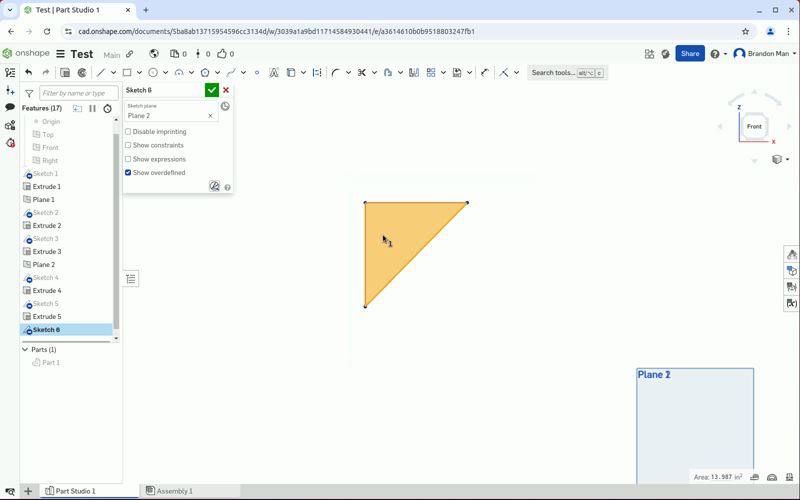
scroll(-6)
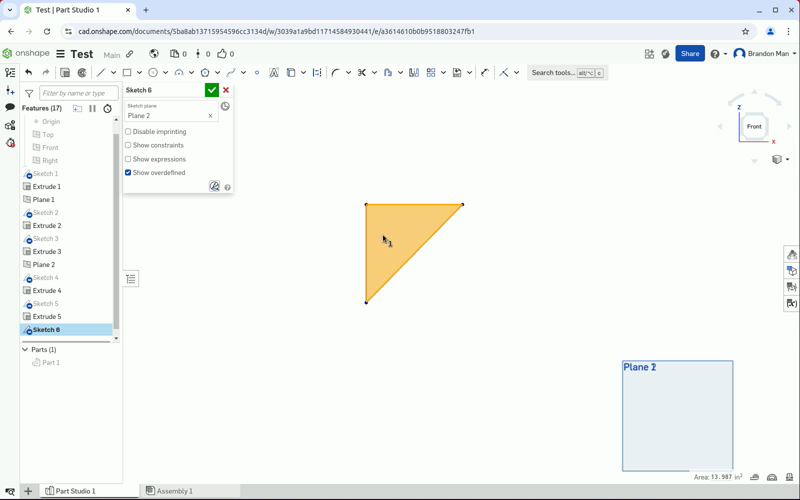
scroll(-6)
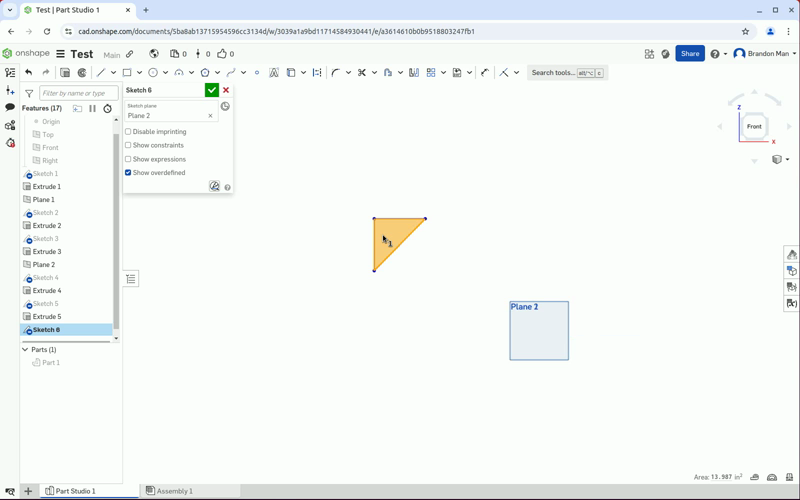
scroll(-6)
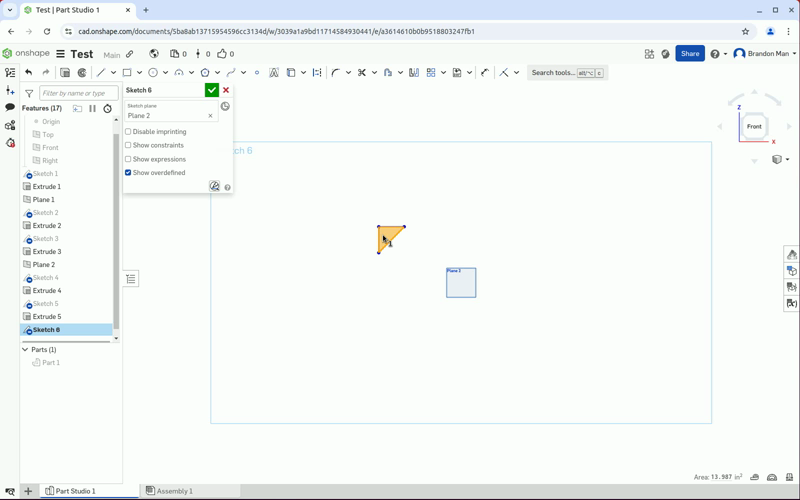
mouse_move(73, 352)
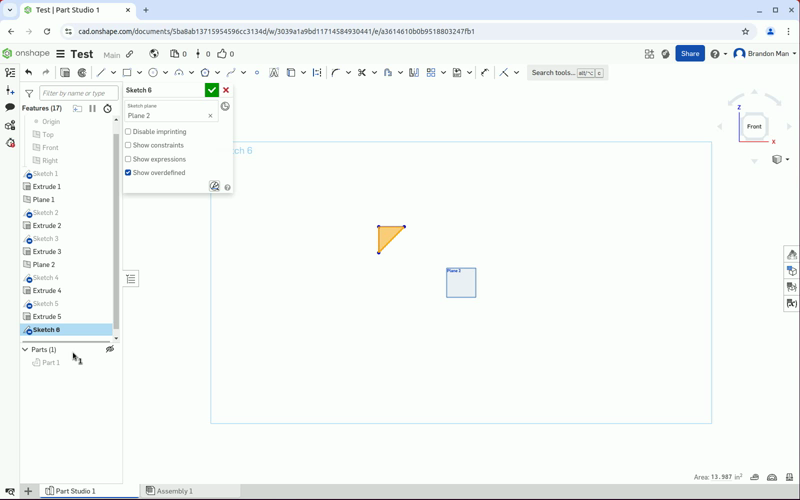
key(shift+y)
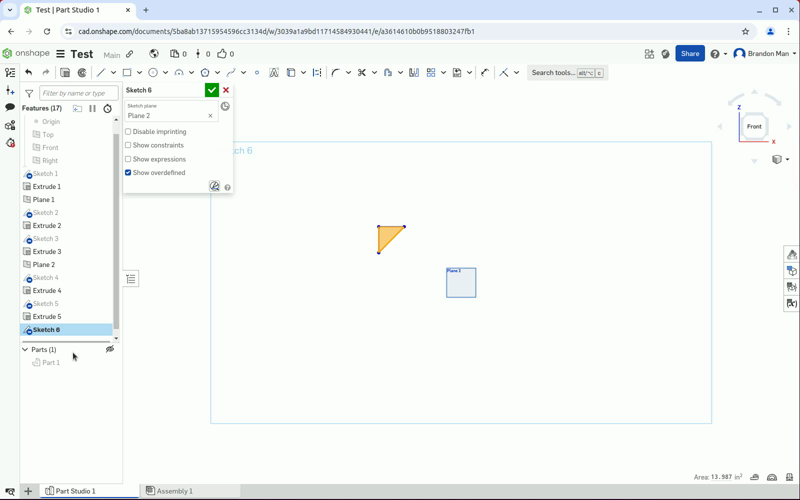
key(shift+e)
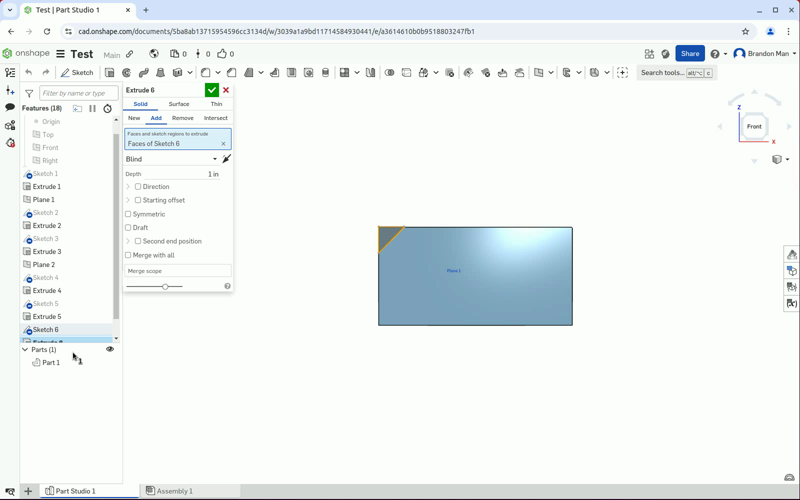
mouse_move(143, 106)
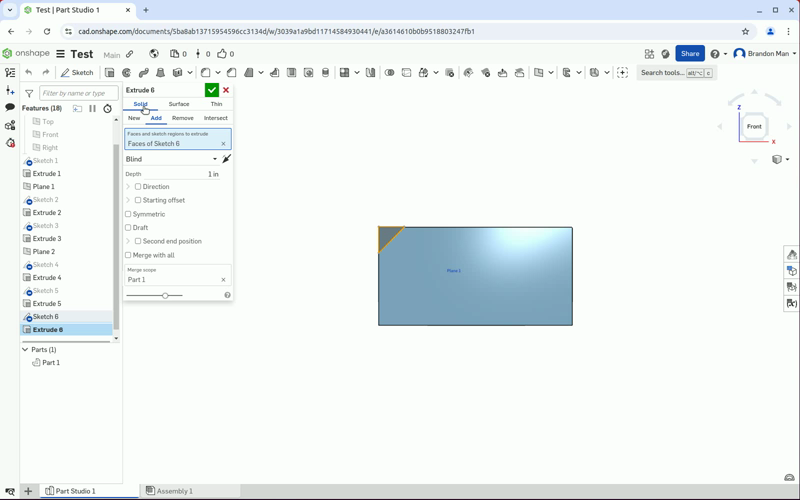
click(143, 106)
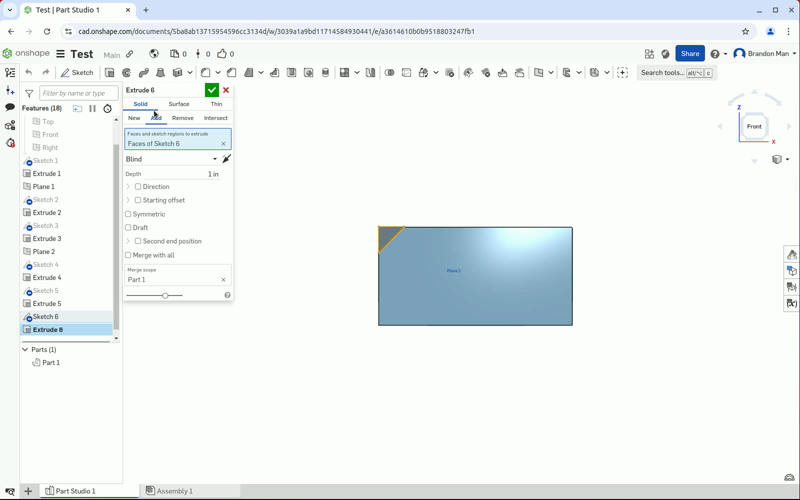
mouse_move(186, 120)
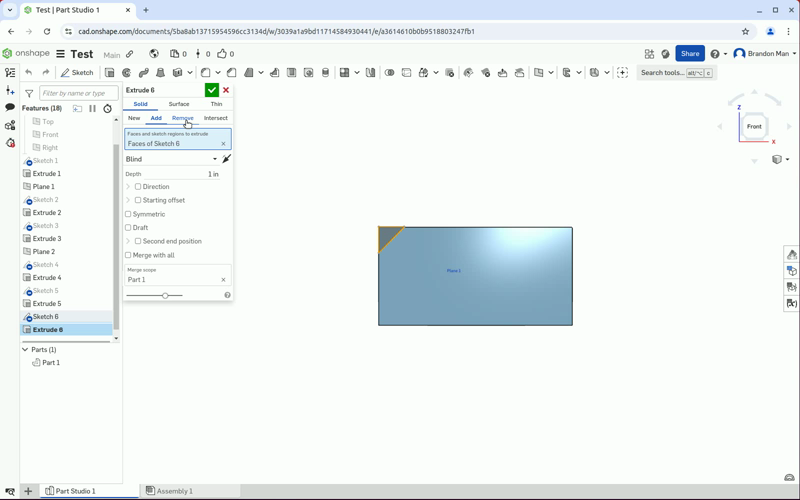
click(186, 120)
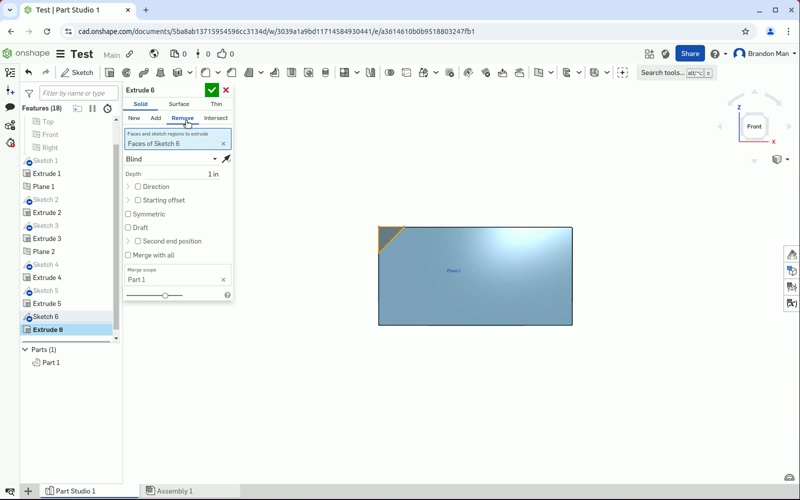
key(tab, 4)
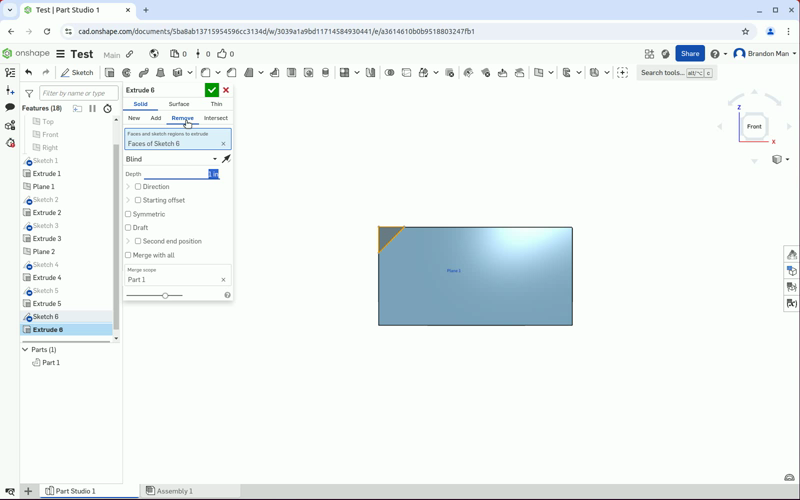
text(9.869)
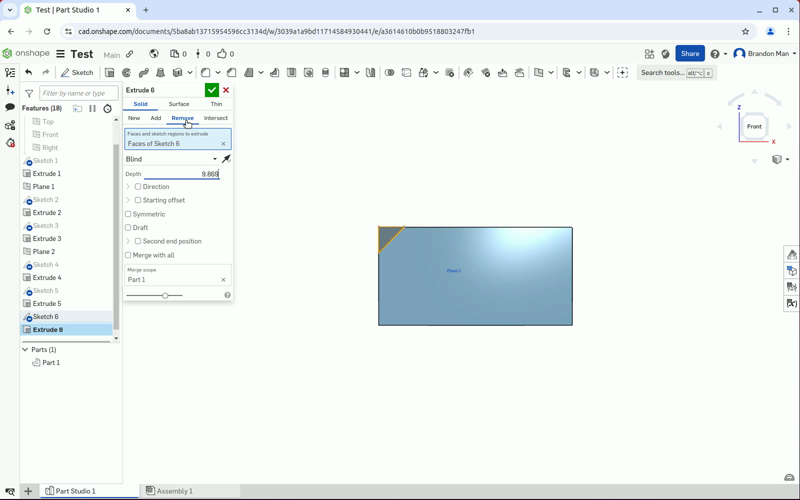
key(tab, 6)
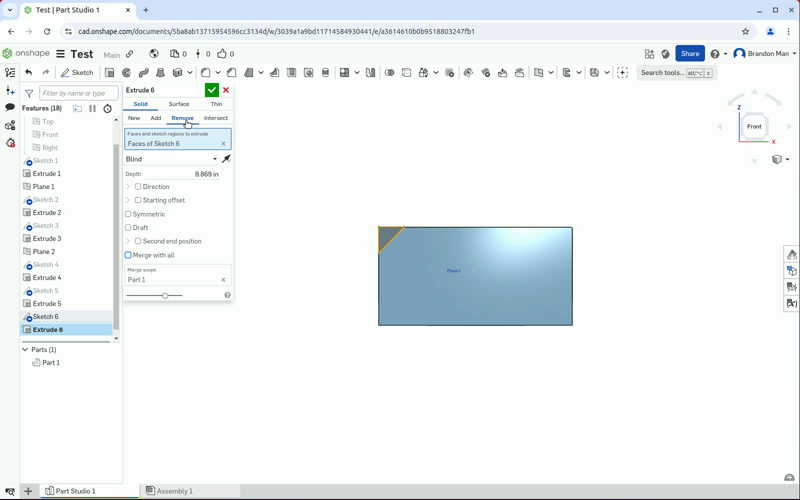
key(space)
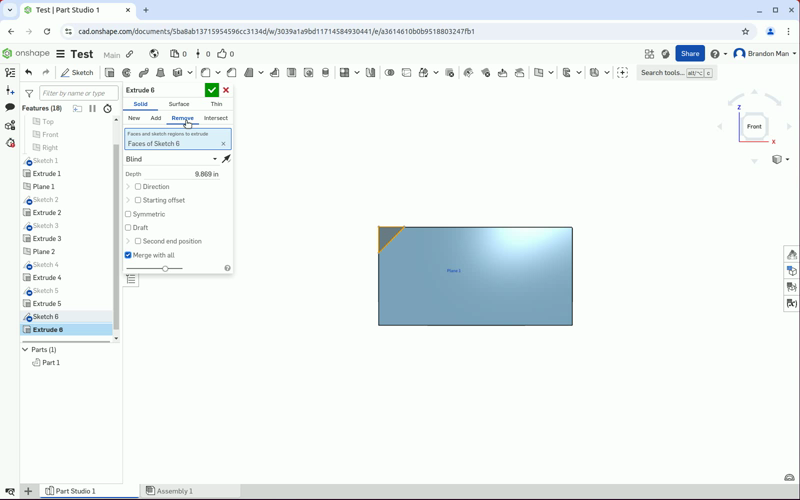
key(enter)
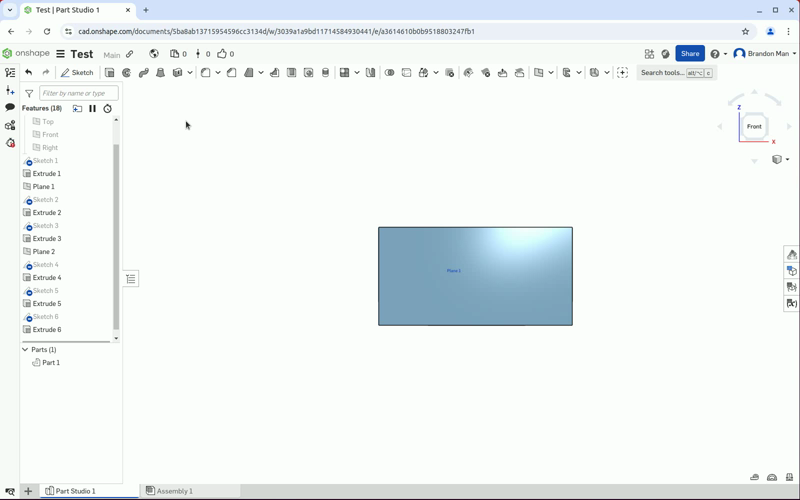
key(shift+h)
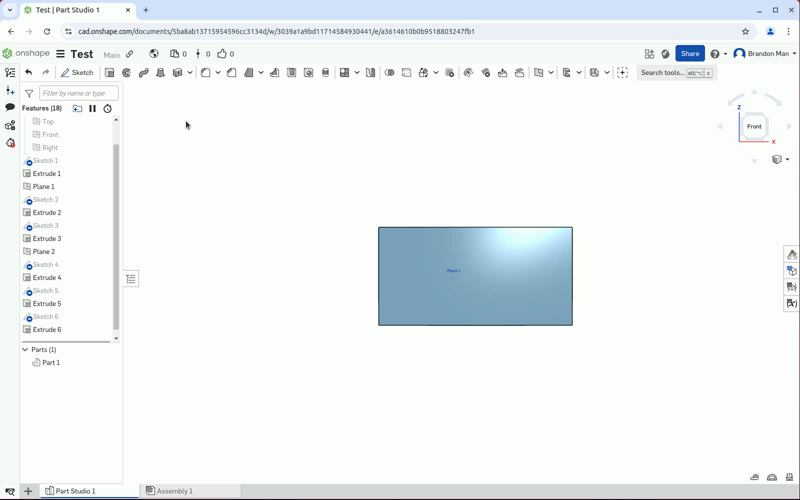
key(shift+h)
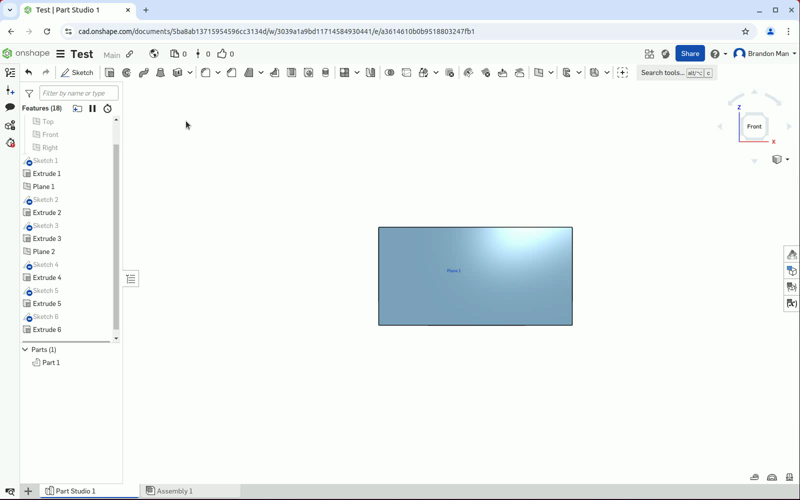
key(shift+7)
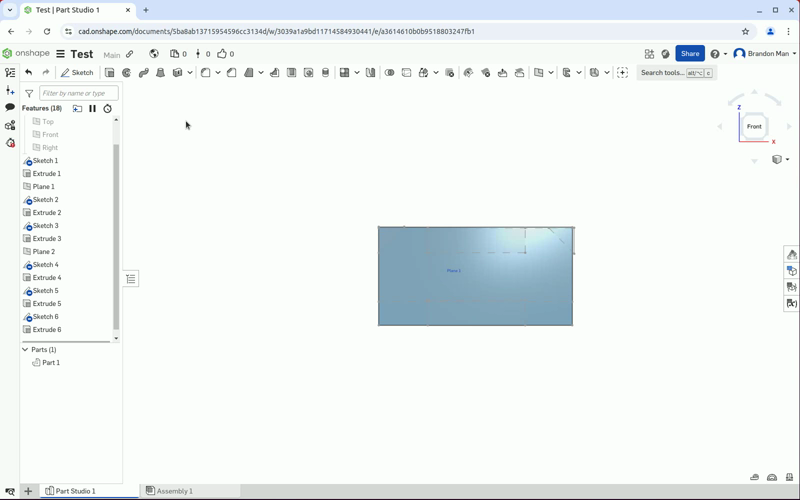
key(left, 2)
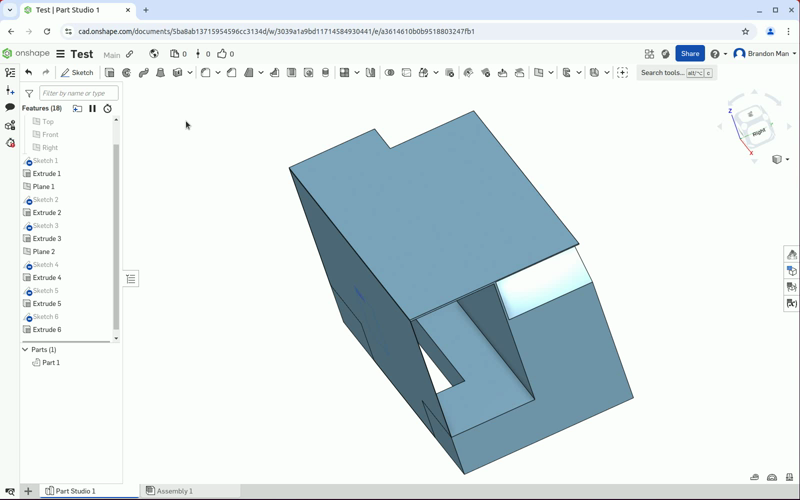
key(down, 2)
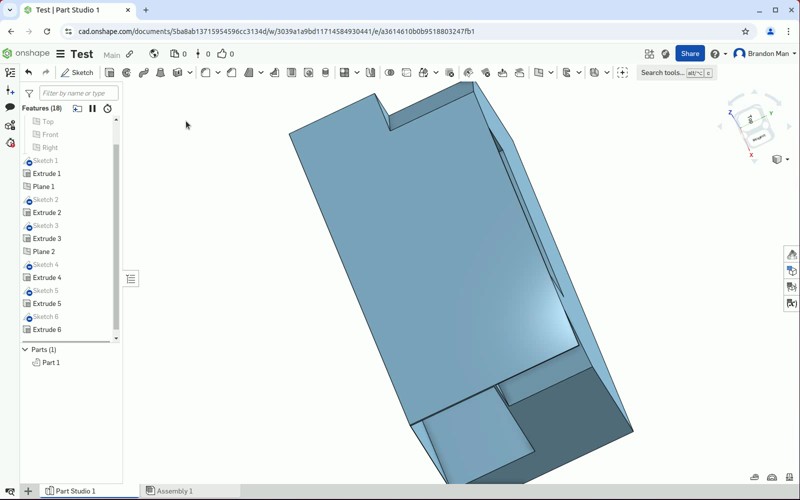
key(up, 2)
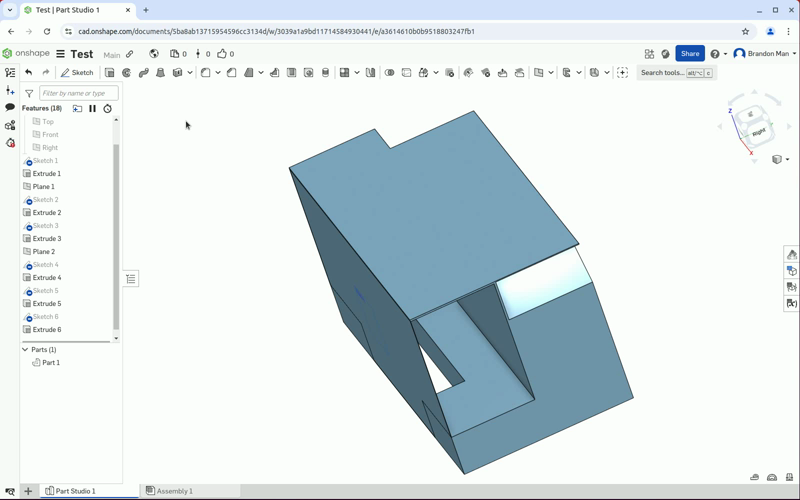
key(right, 2)
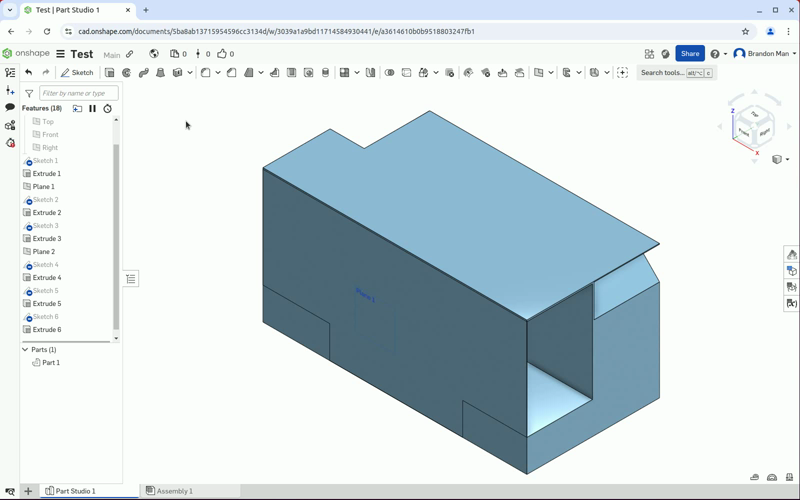
mouse_move(69, 163)
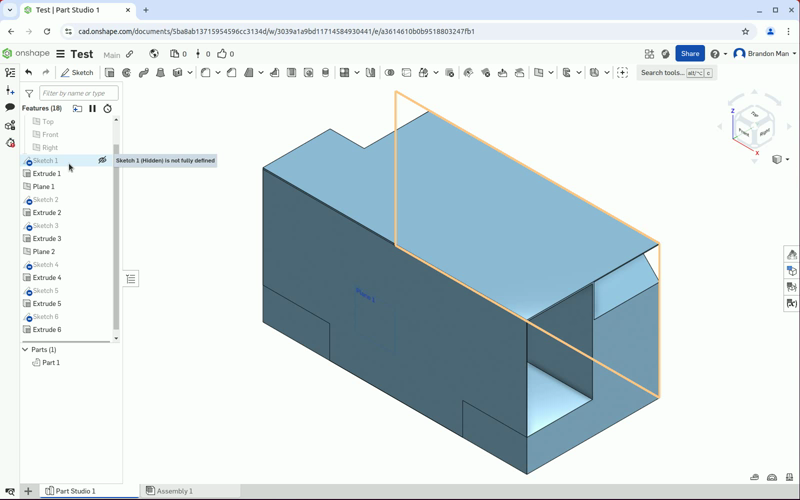
click(69, 163)